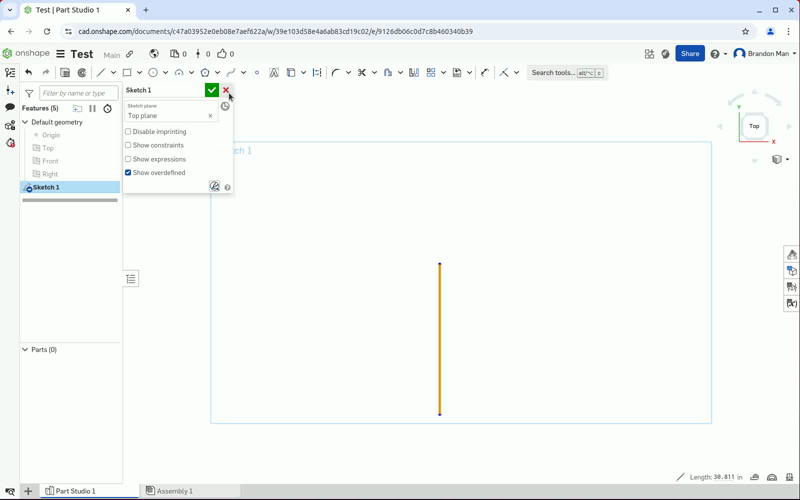
key(shift+h)
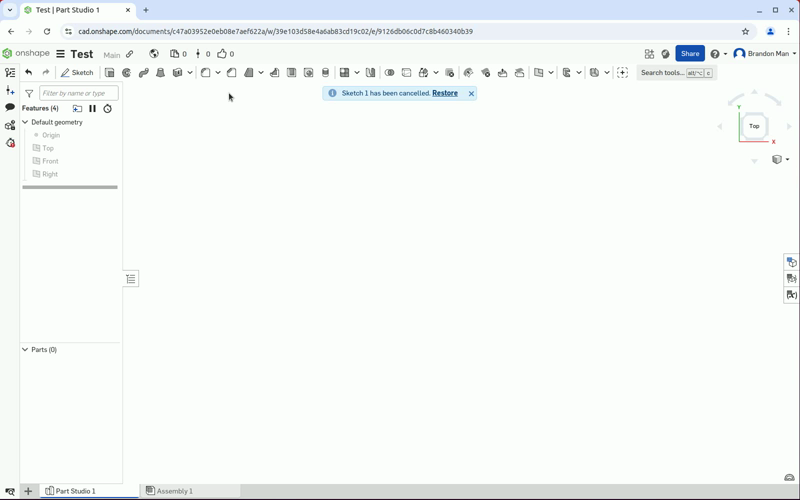
mouse_move(73, 352)
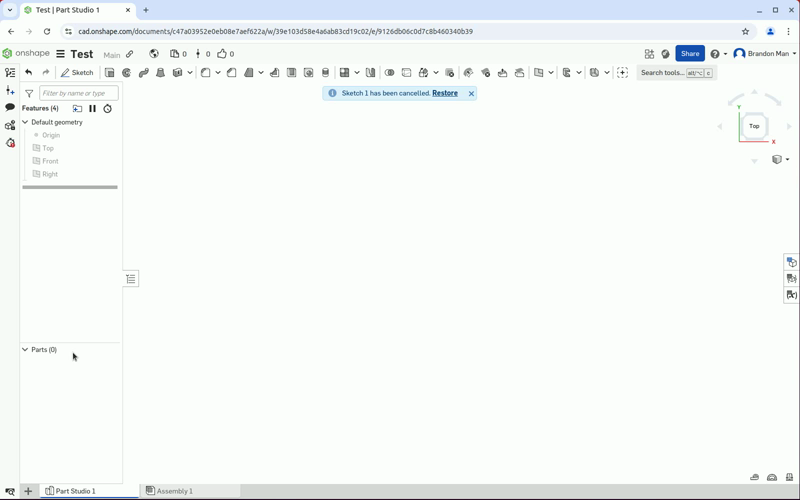
key(y)
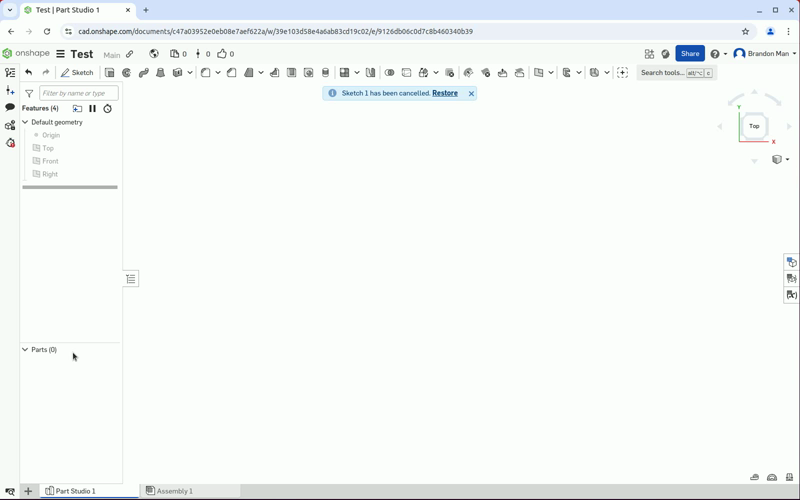
key(shift+p)
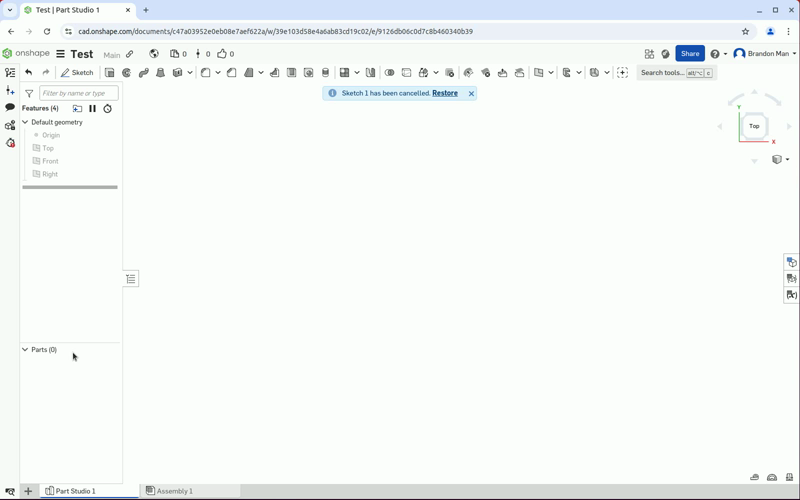
key(space)
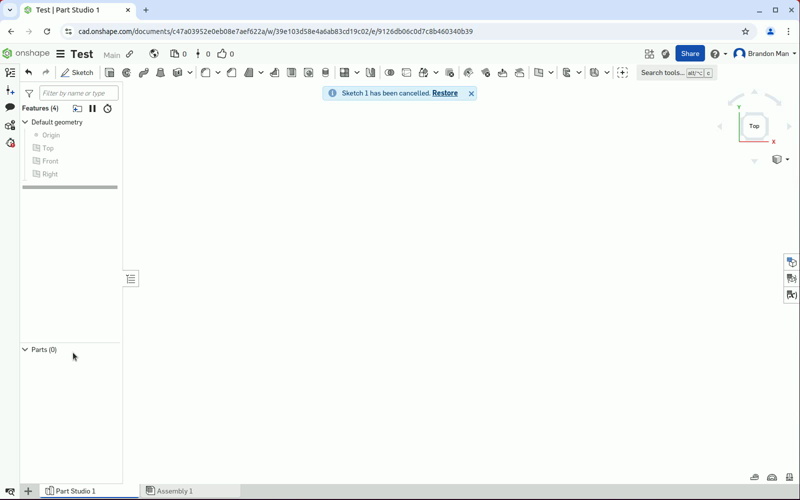
key_down(shift)
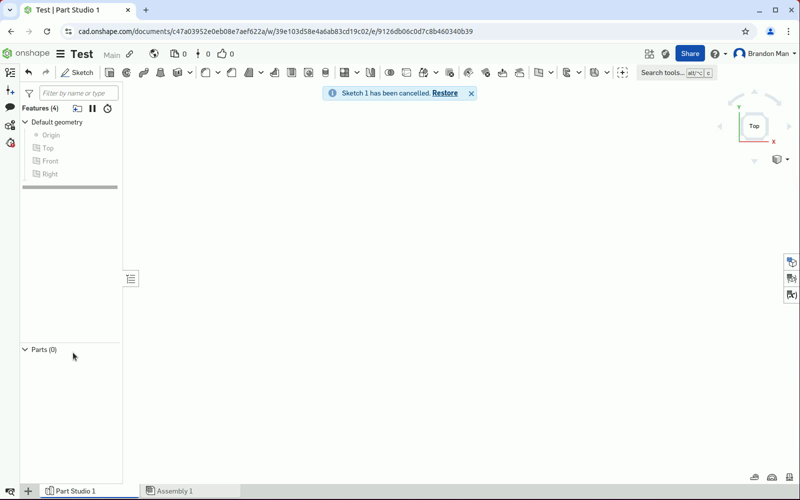
key(up)
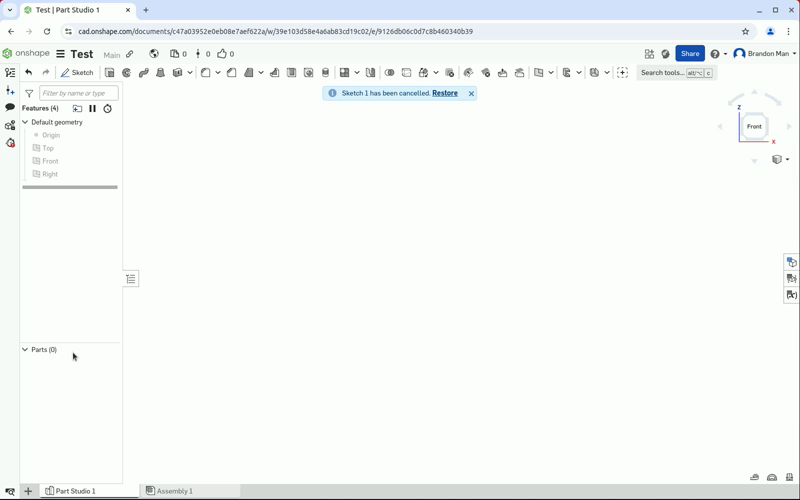
key_up(shift)
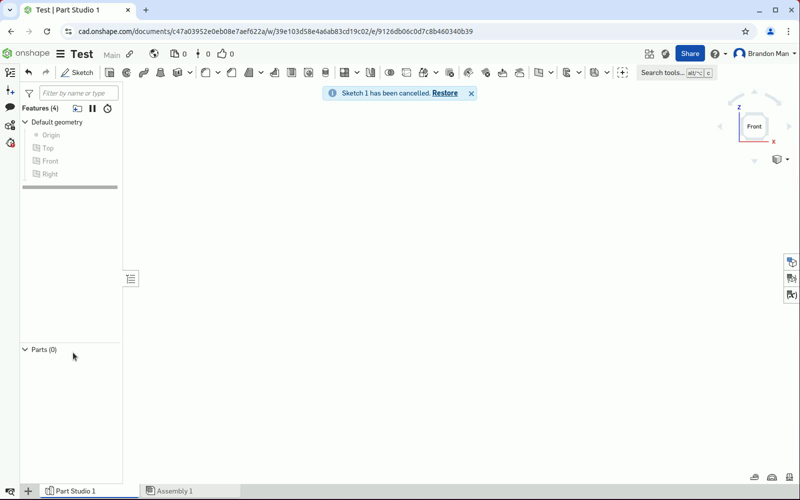
mouse_move(73, 352)
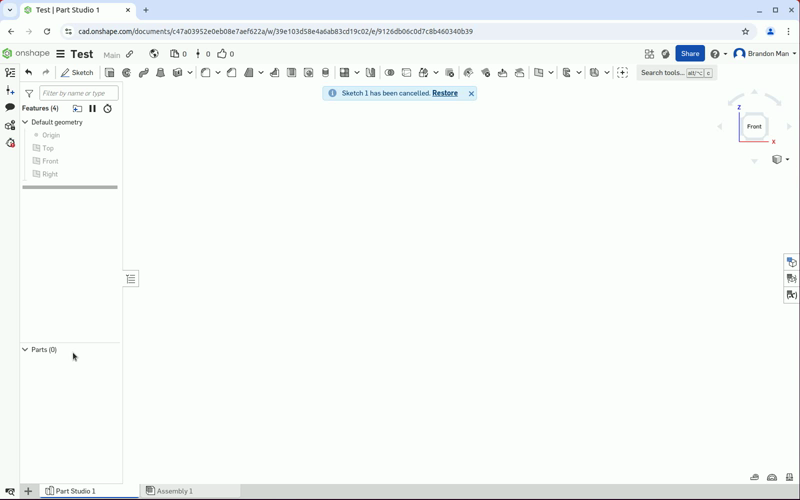
key(shift+y)
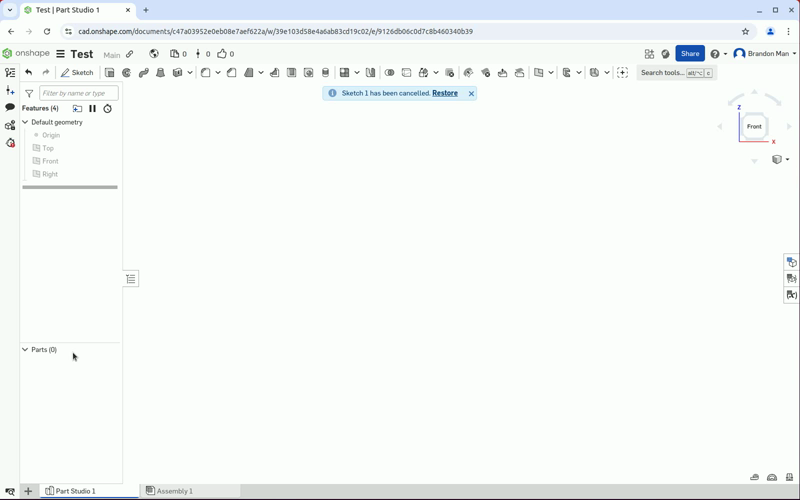
key(shift+s)
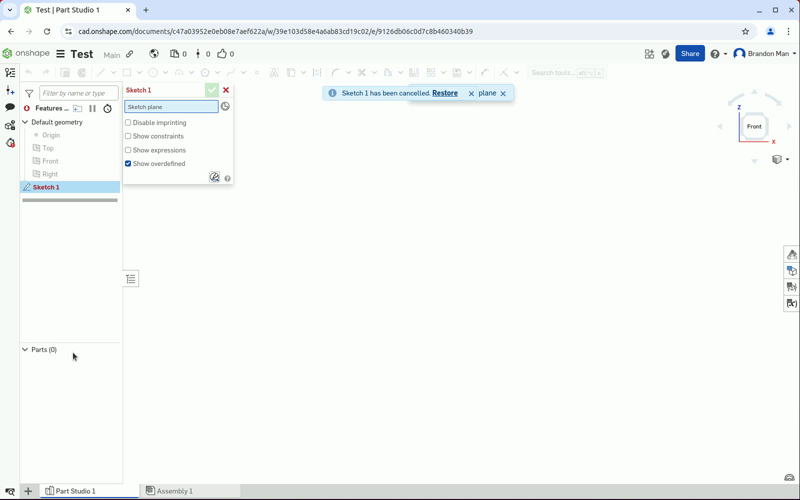
mouse_move(73, 163)
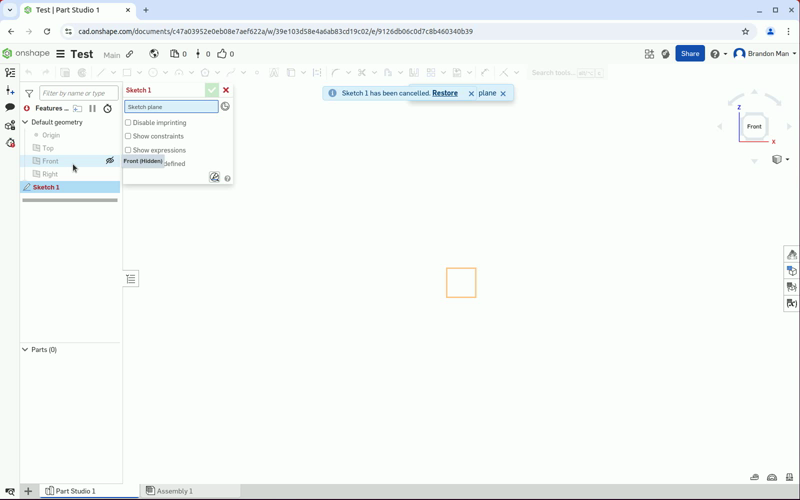
click(73, 163)
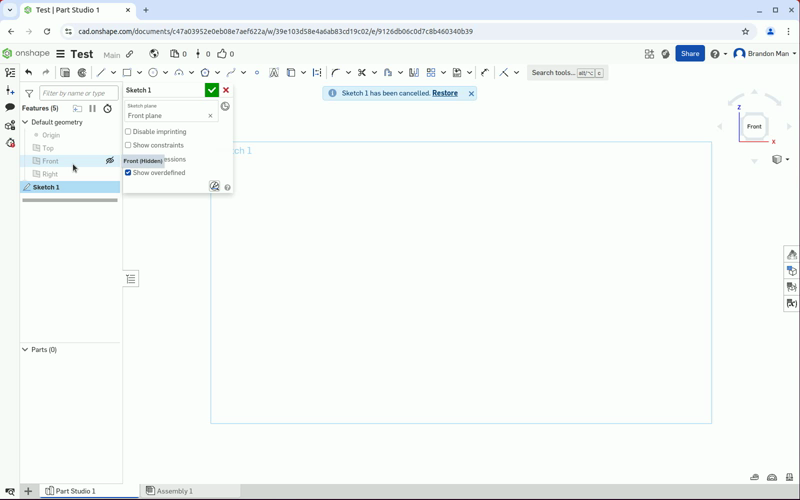
mouse_move(73, 352)
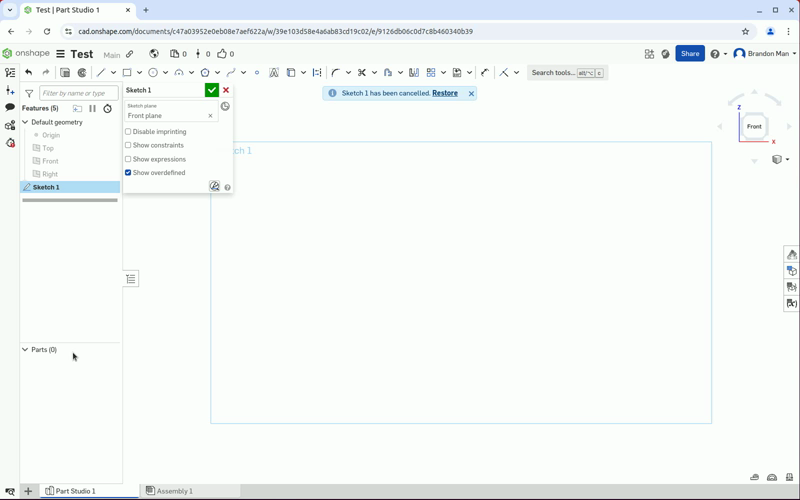
key(y)
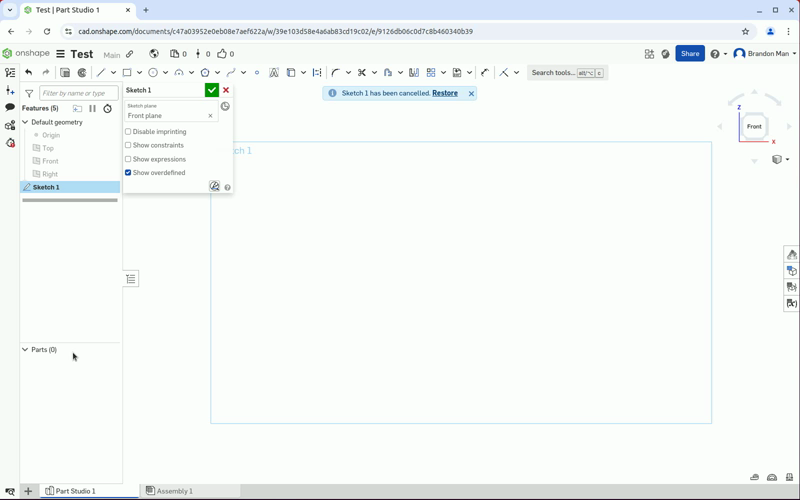
key(l)
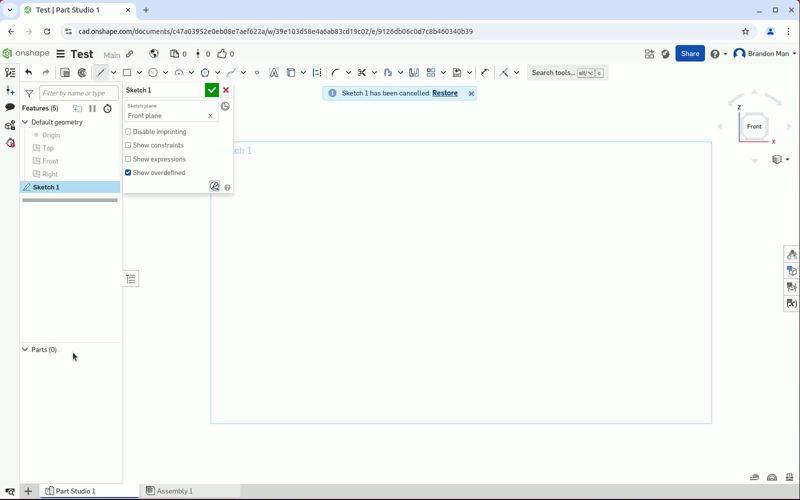
key_down(shift)
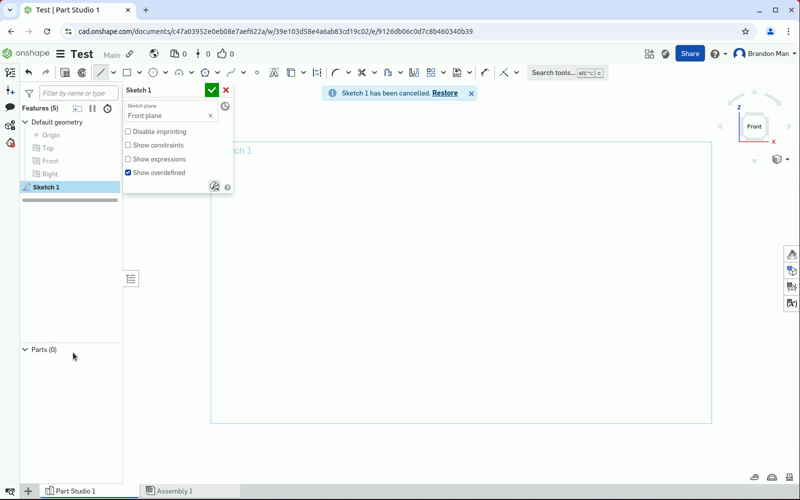
mouse_move(463, 311)
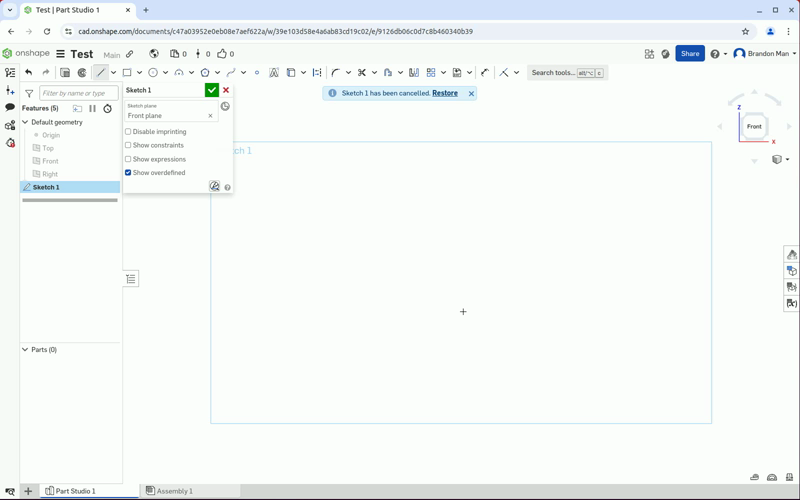
click(463, 311)
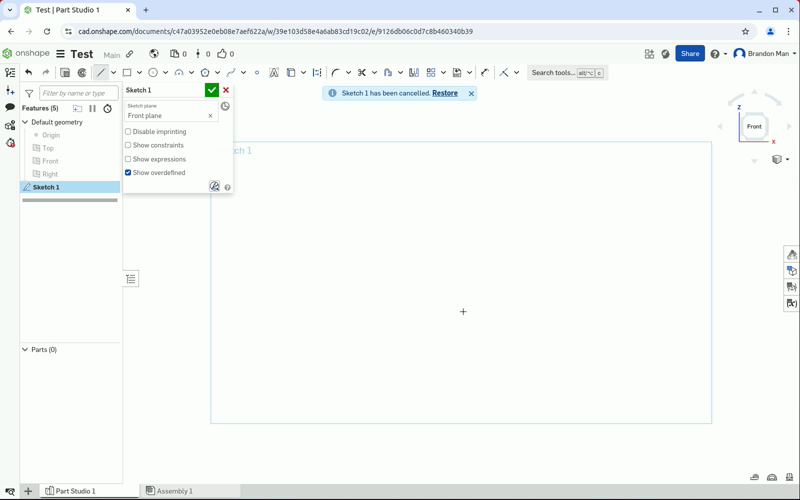
key_up(shift)
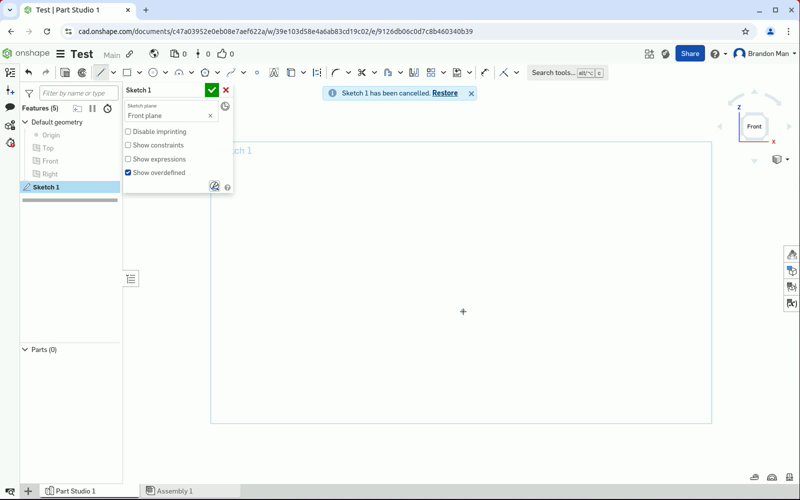
key_down(shift)
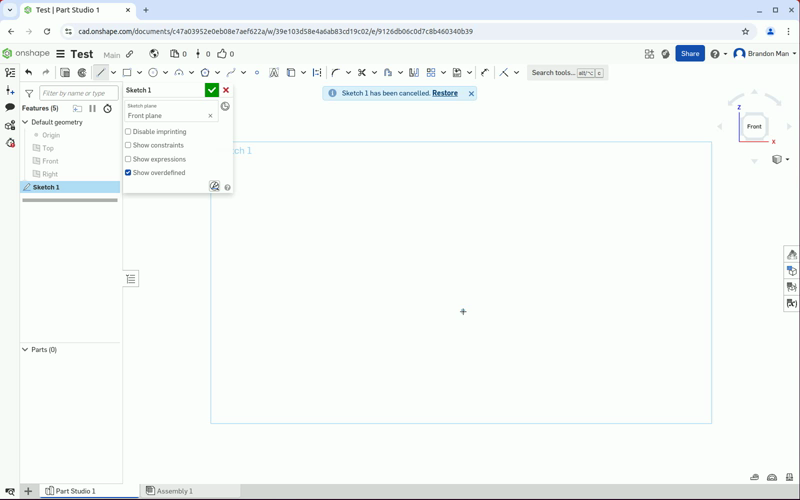
mouse_move(553, 304)
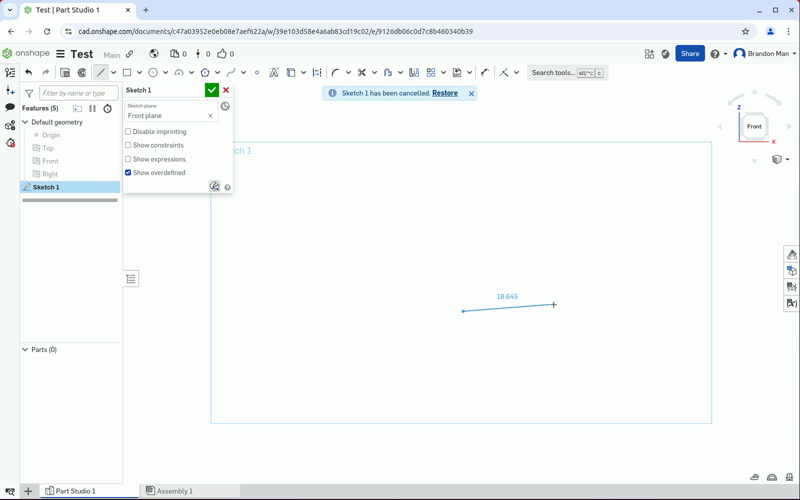
click(553, 304)
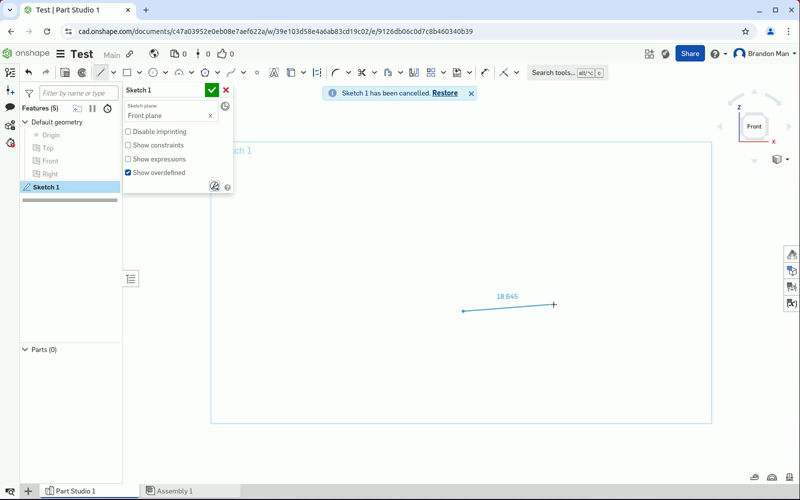
key_up(shift)
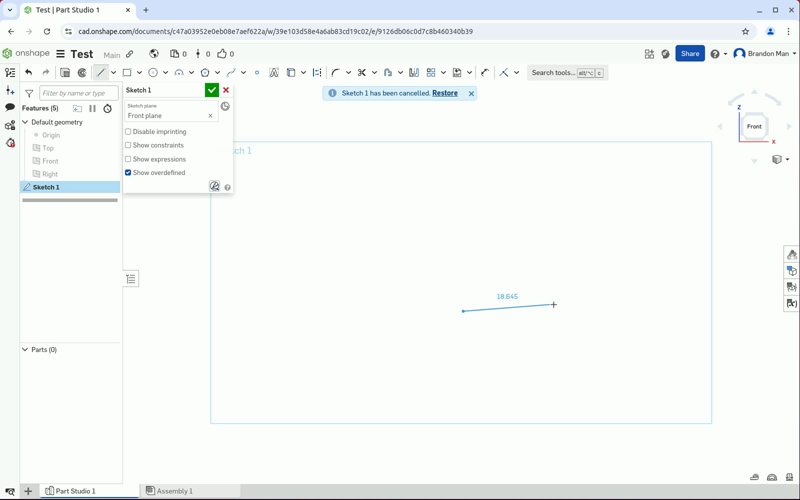
key(esc)
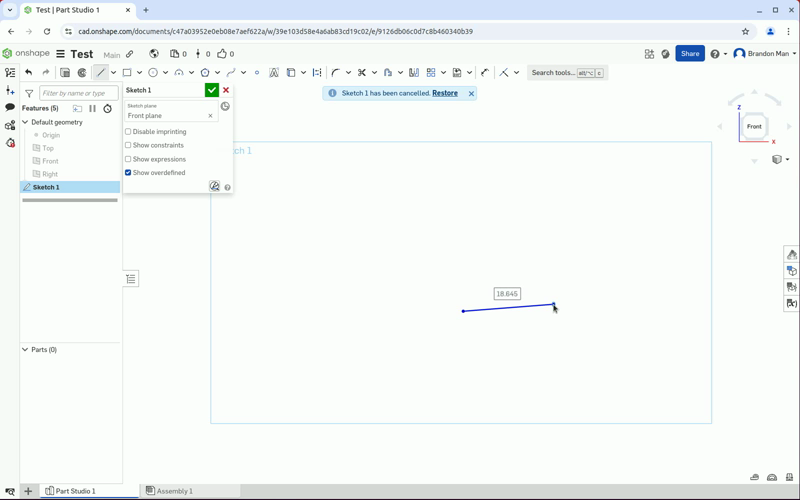
key(a)
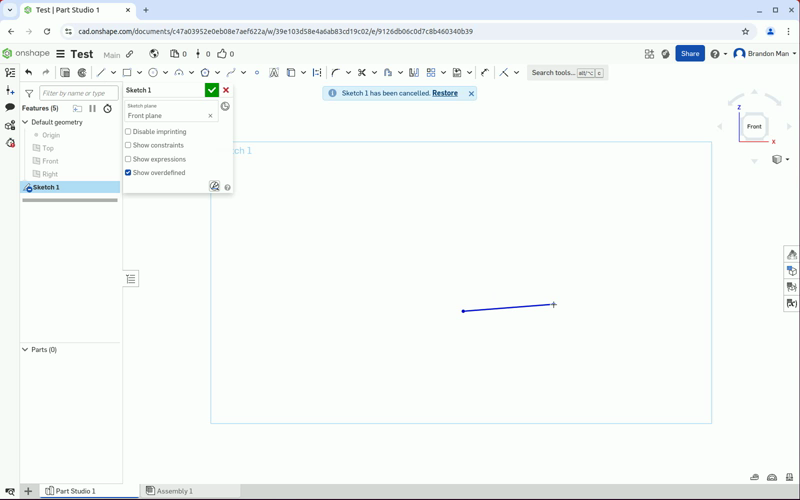
mouse_move(553, 304)
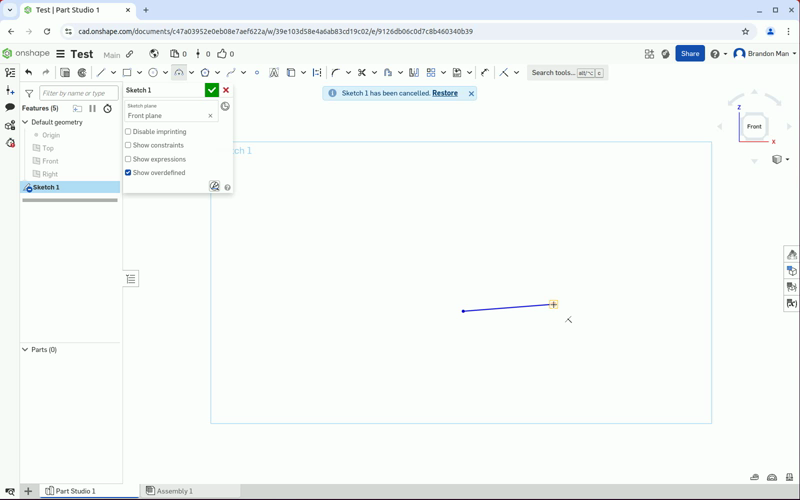
click(553, 304)
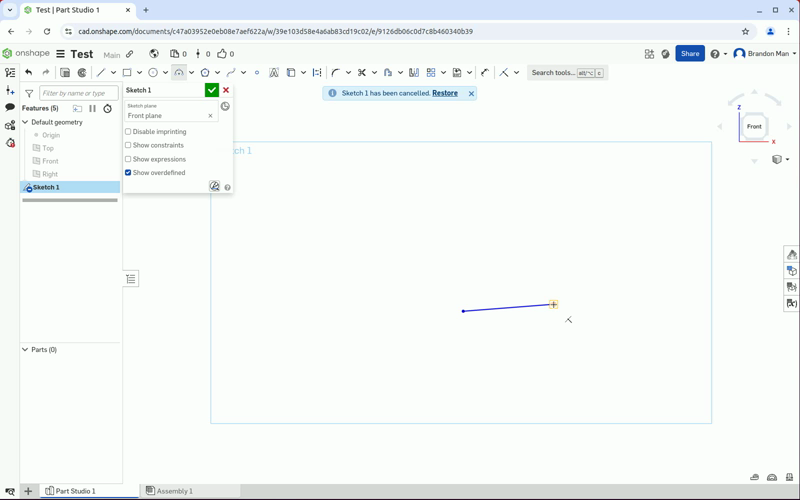
key_down(shift)
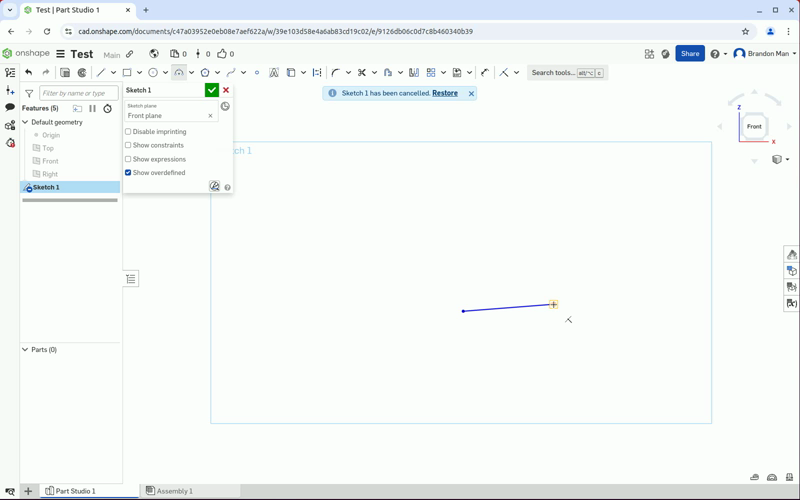
mouse_move(553, 261)
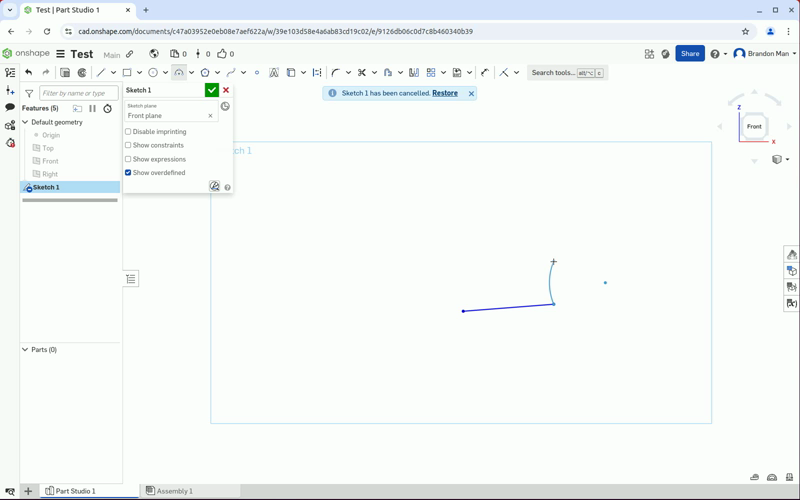
click(553, 261)
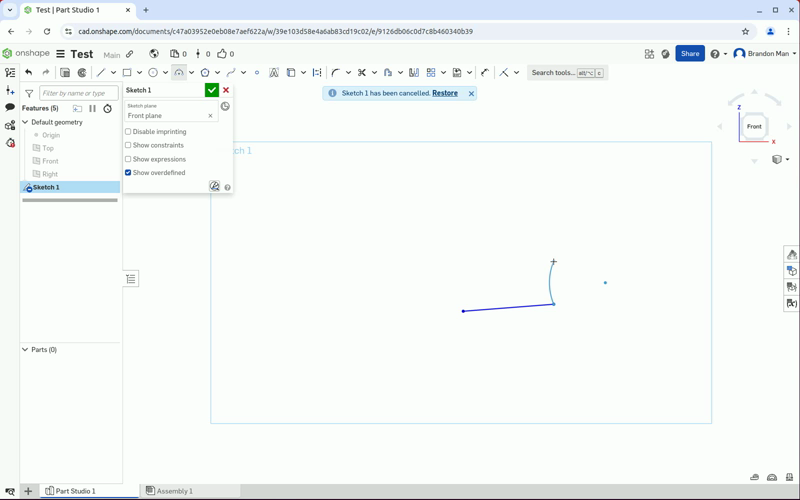
mouse_move(573, 282)
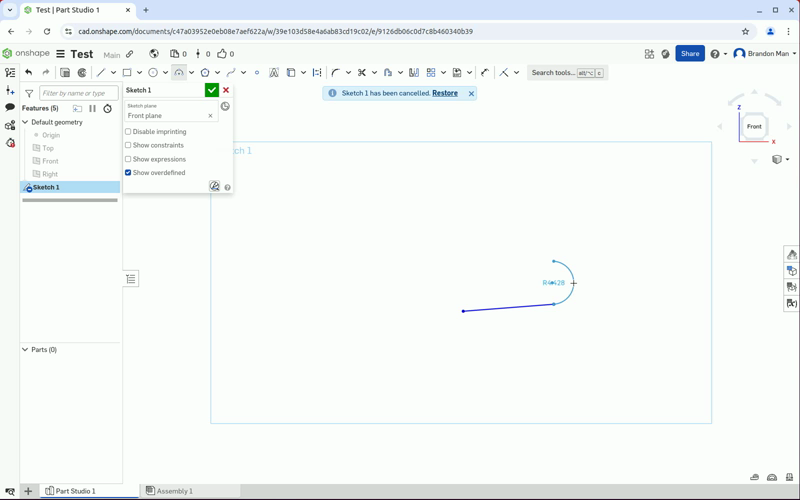
click(573, 282)
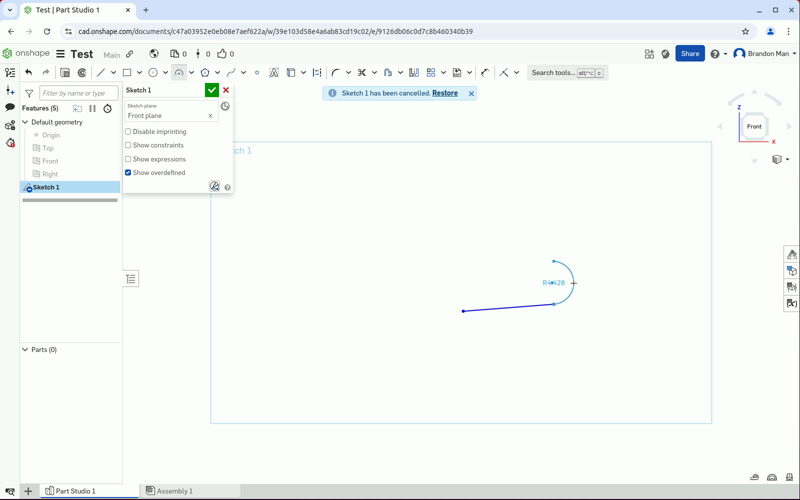
key_up(shift)
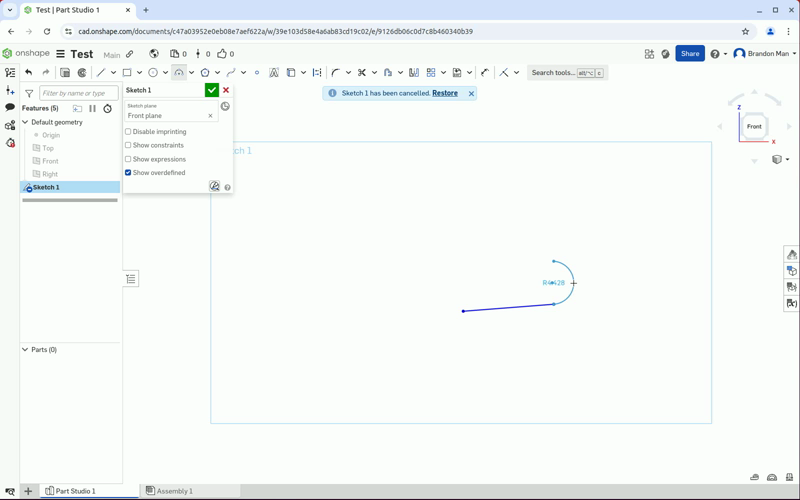
key(esc)
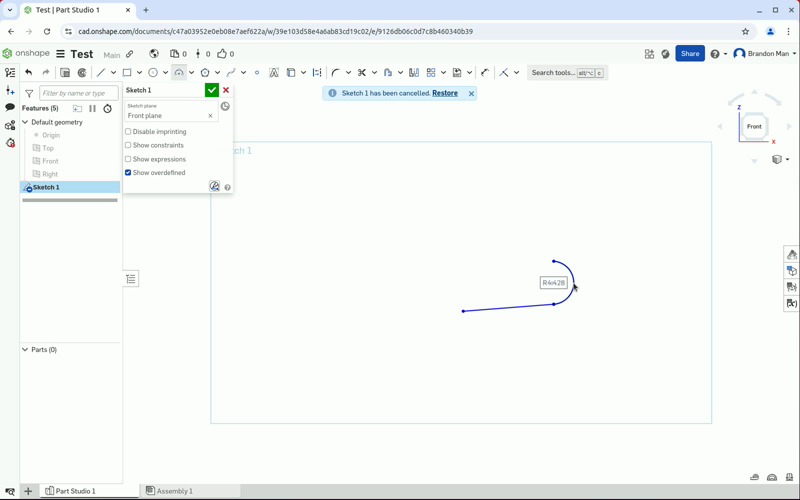
key(l)
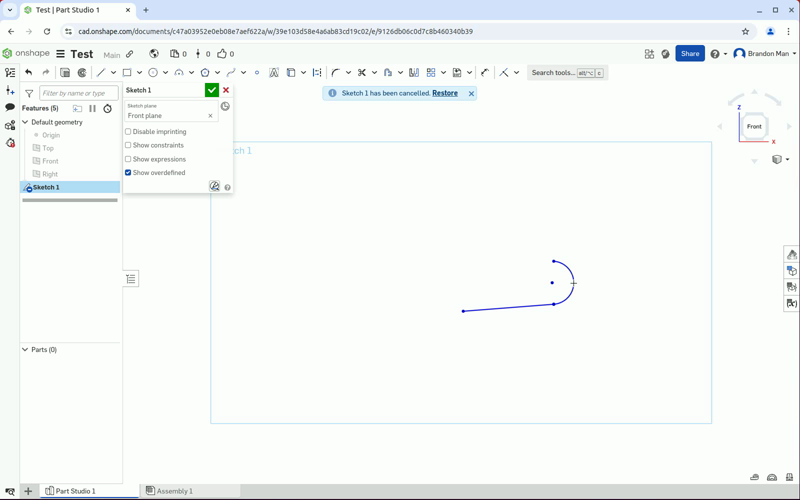
mouse_move(553, 261)
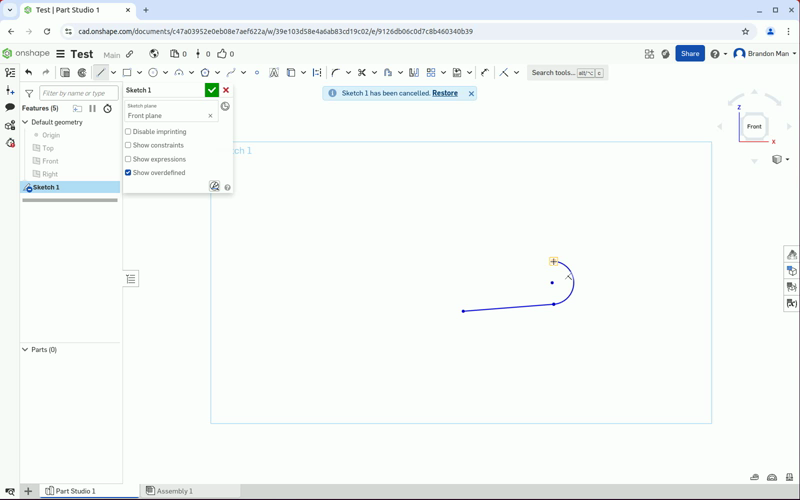
click(553, 261)
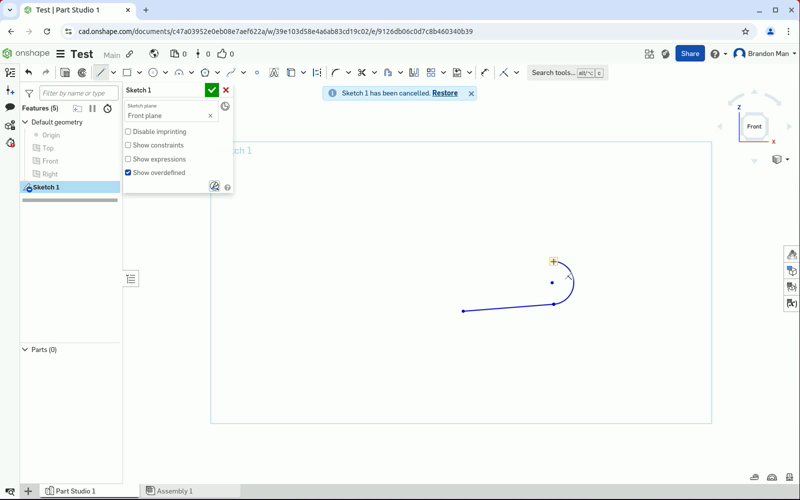
key_down(shift)
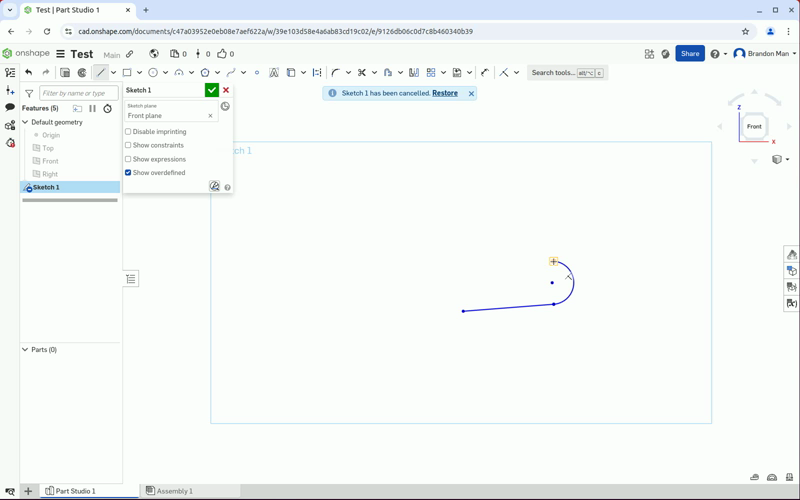
mouse_move(463, 255)
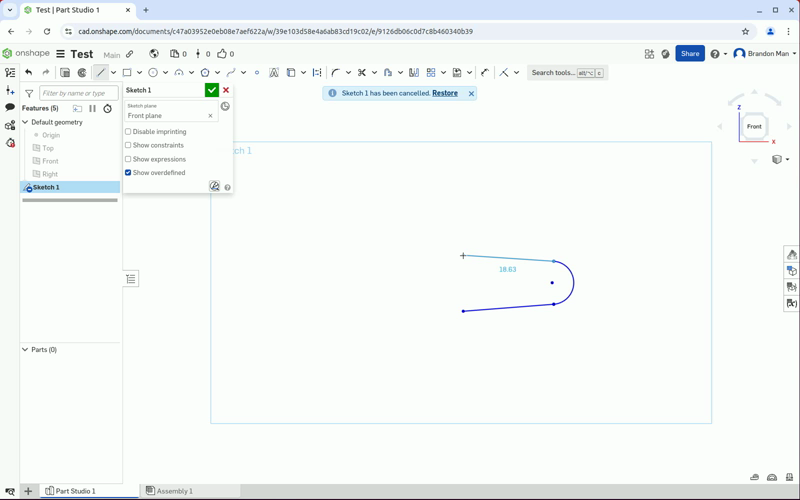
click(463, 255)
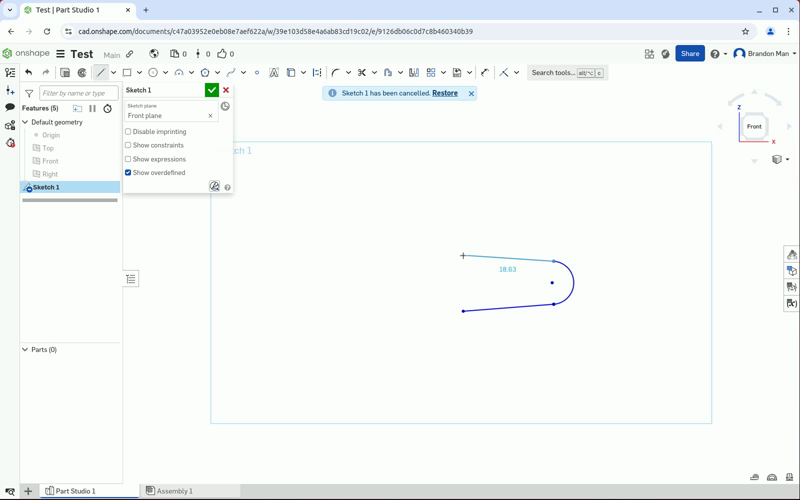
key_up(shift)
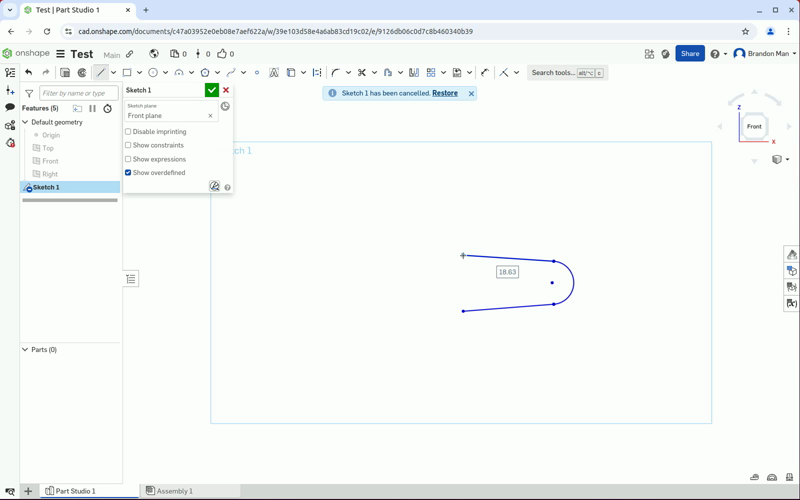
key(esc)
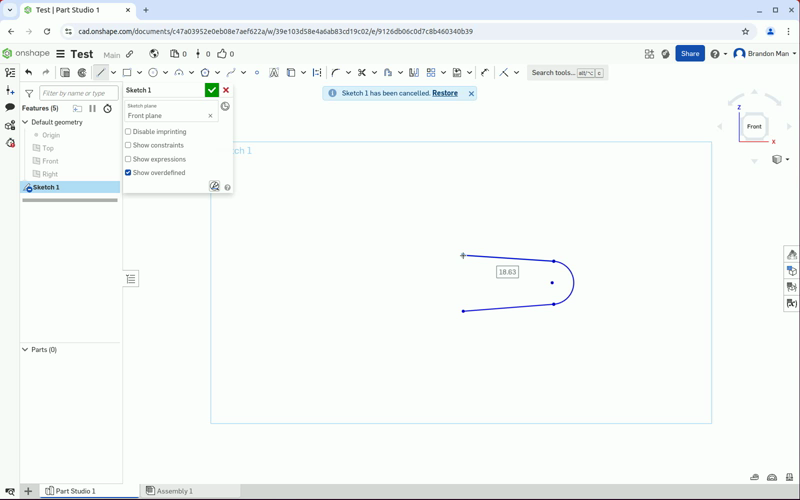
key(a)
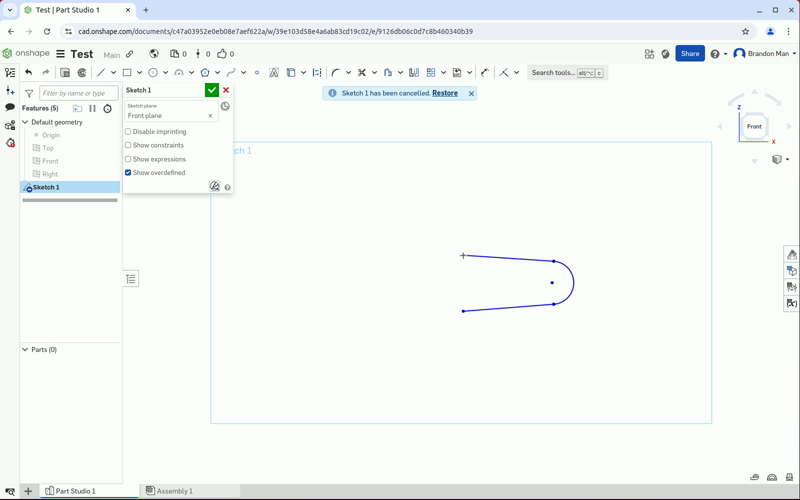
mouse_move(463, 255)
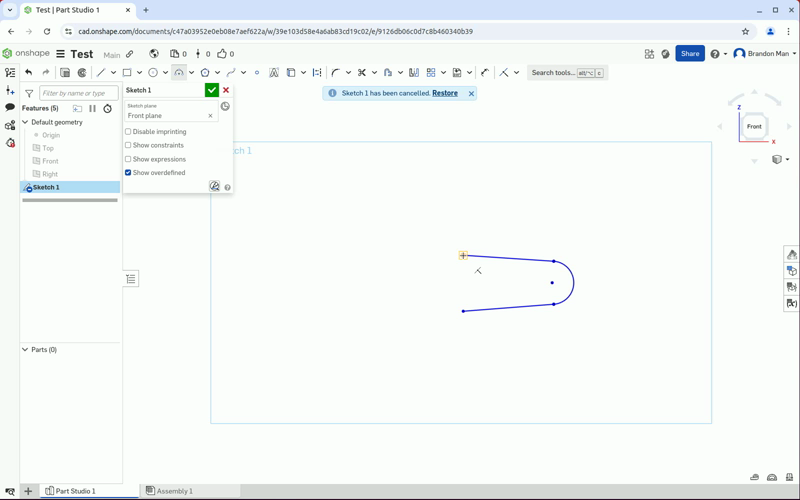
click(463, 255)
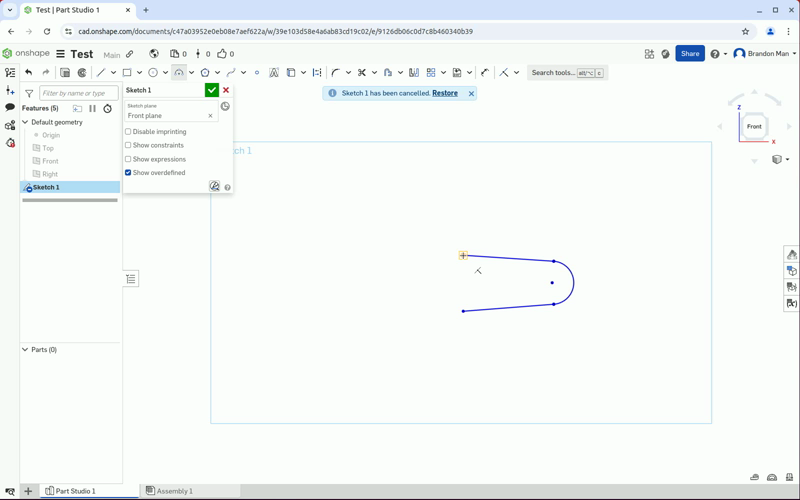
mouse_move(463, 311)
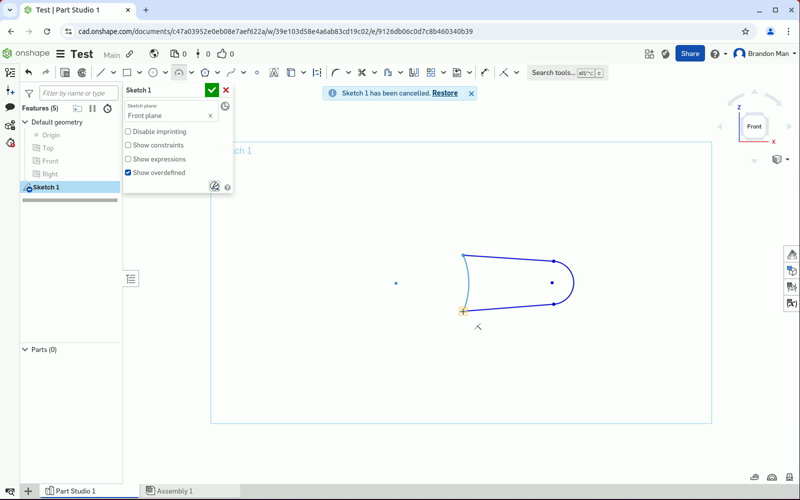
click(463, 311)
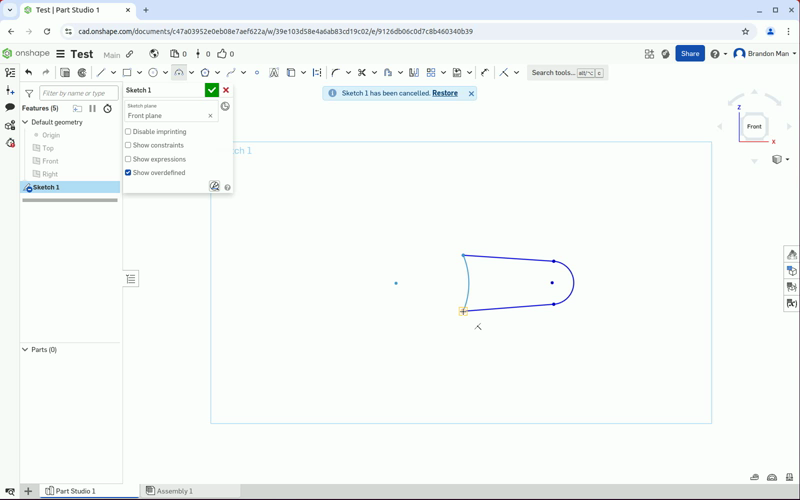
key_down(shift)
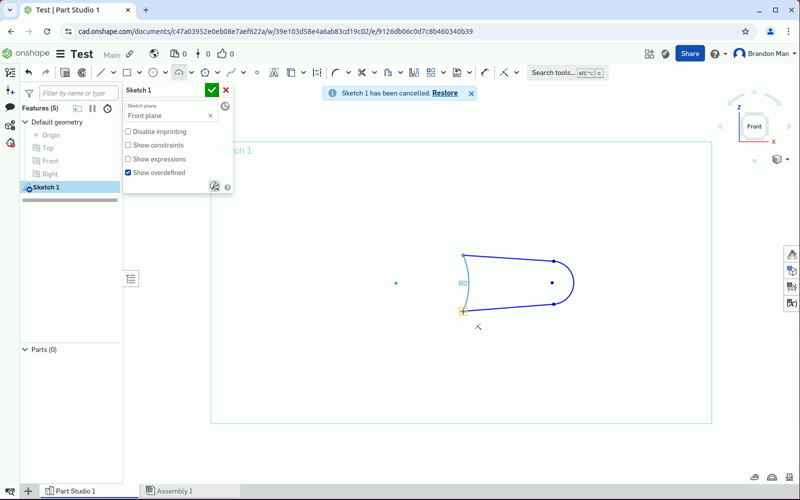
mouse_move(433, 283)
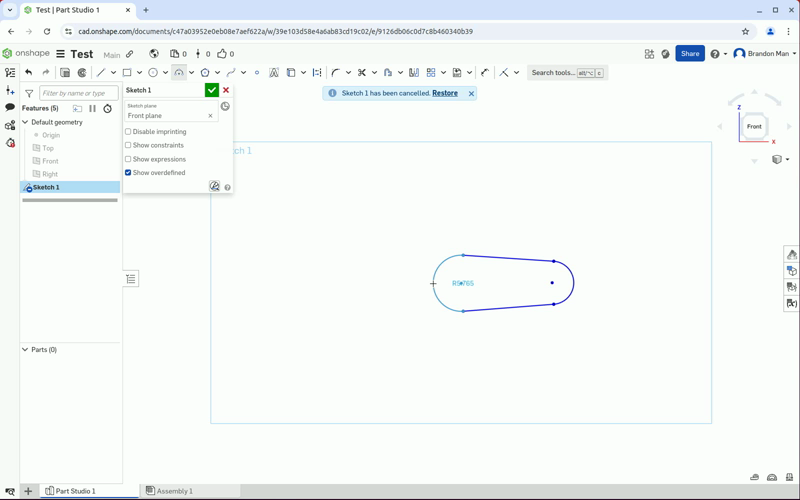
click(433, 283)
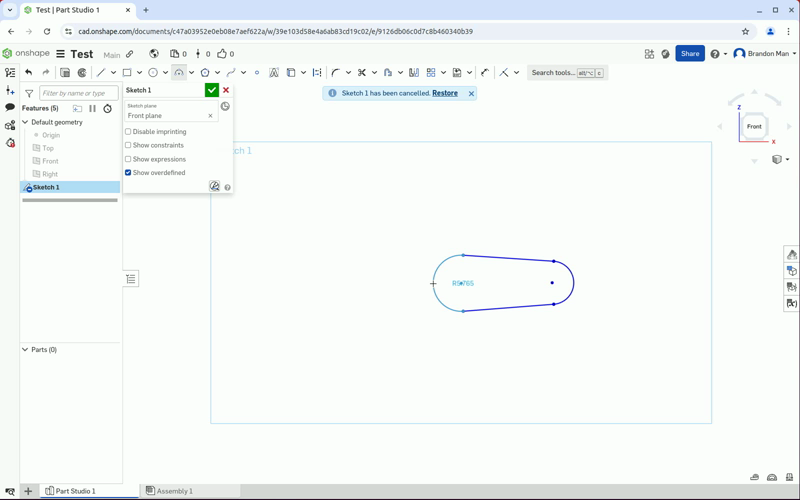
key_up(shift)
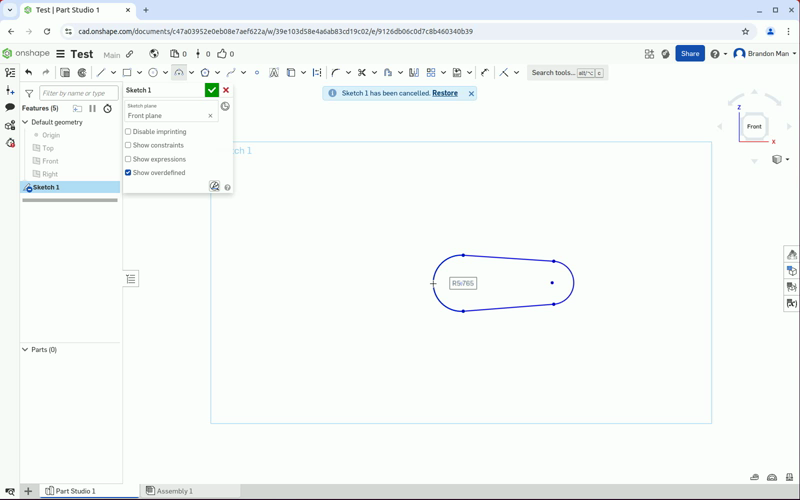
key(esc)
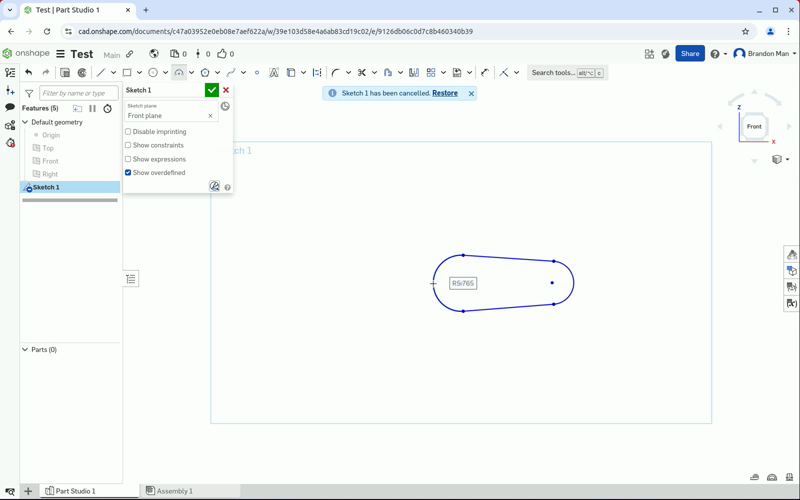
key(c)
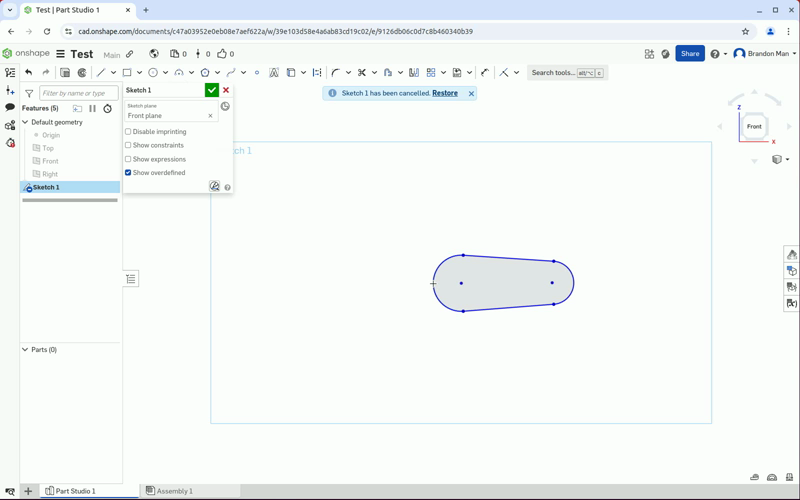
key_down(shift)
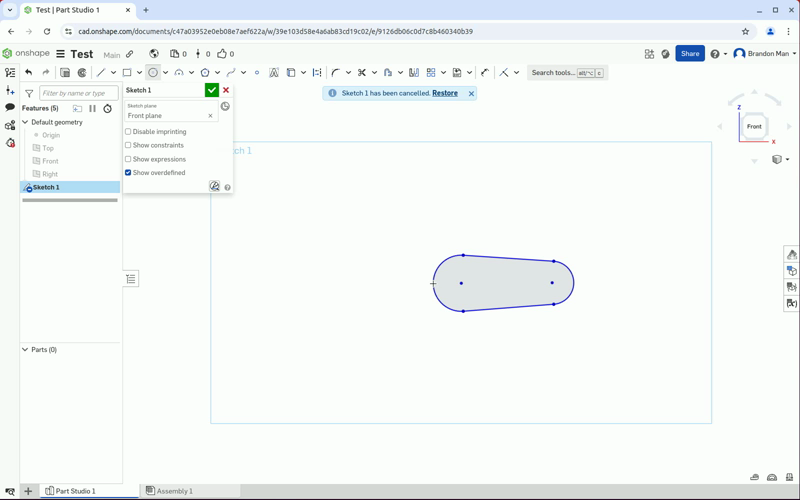
mouse_move(460, 283)
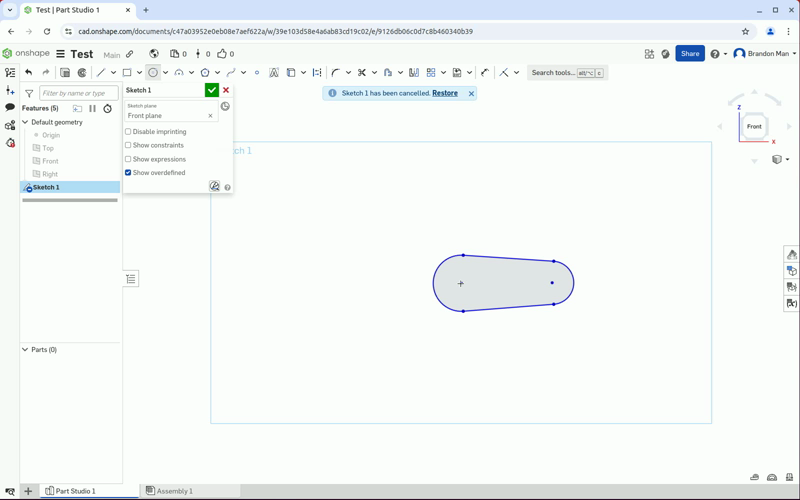
click(460, 283)
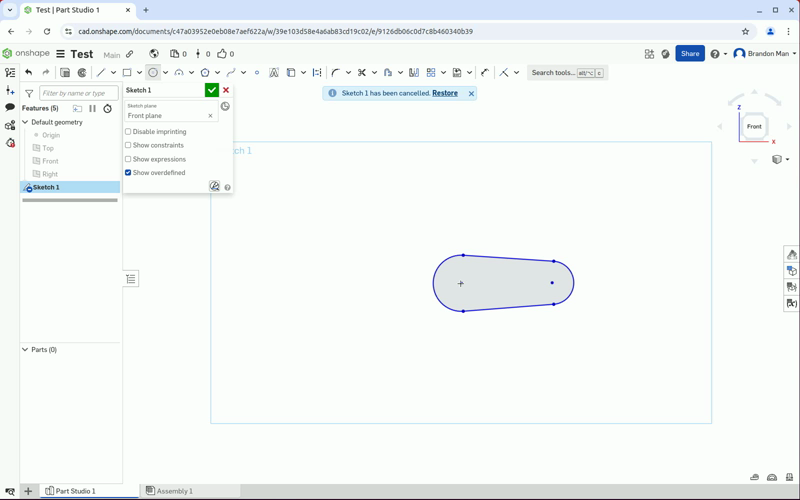
key_up(shift)
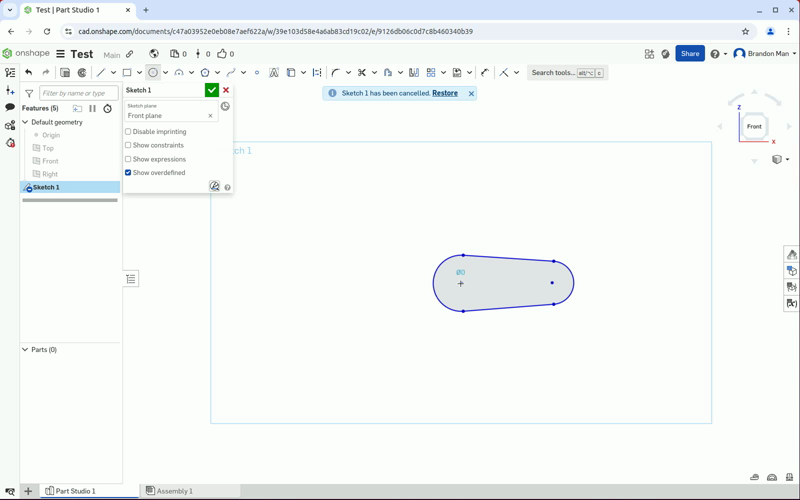
mouse_move(472, 283)
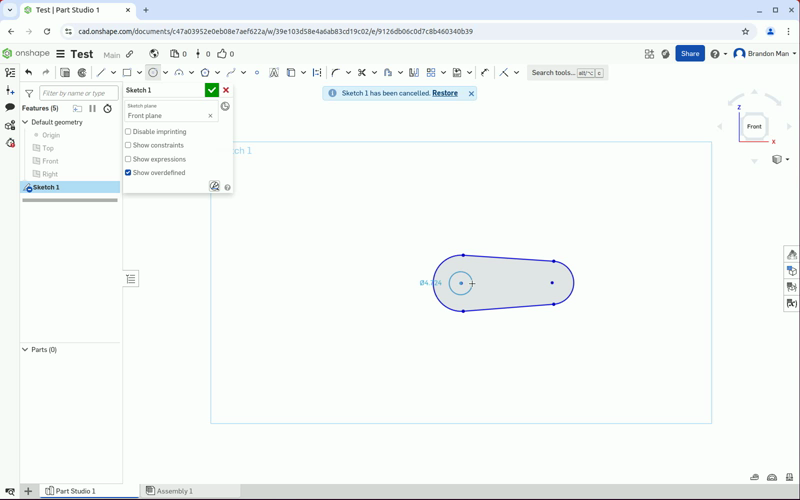
click(472, 283)
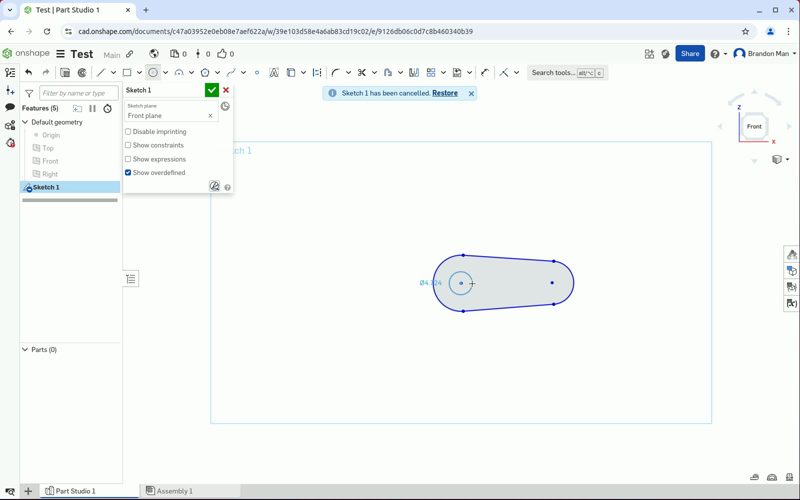
key(esc)
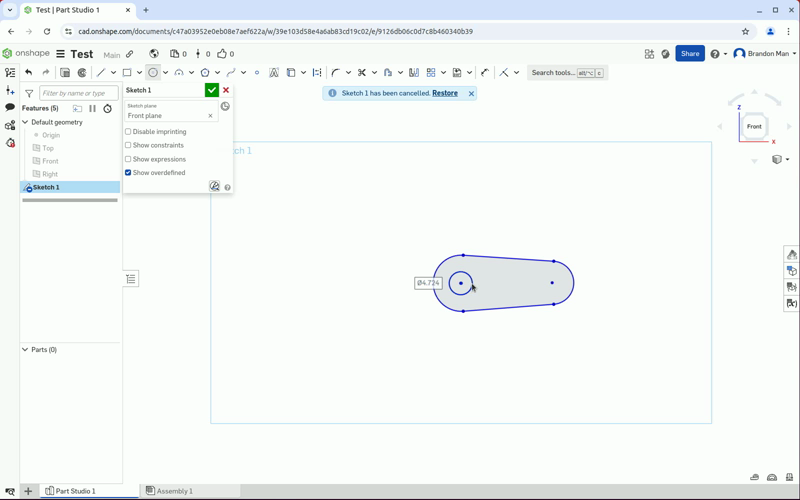
key(l)
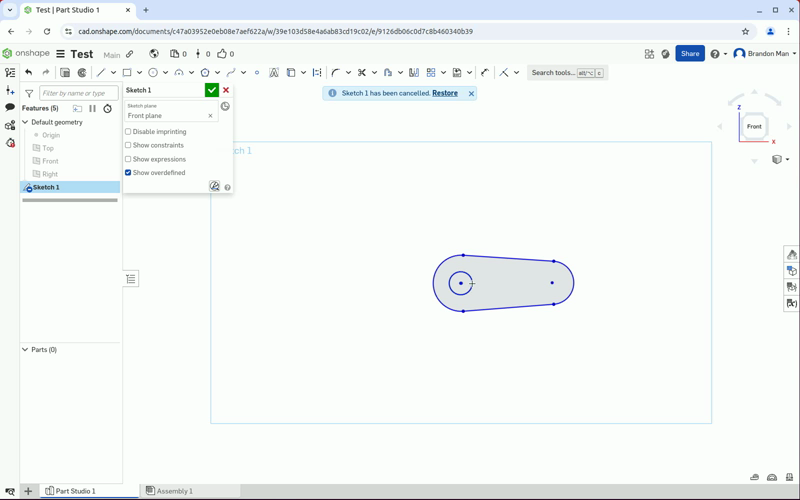
key_down(shift)
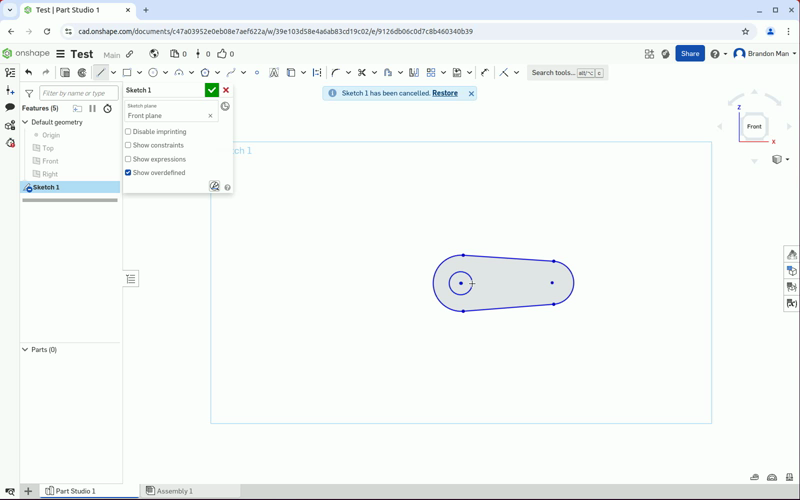
mouse_move(481, 285)
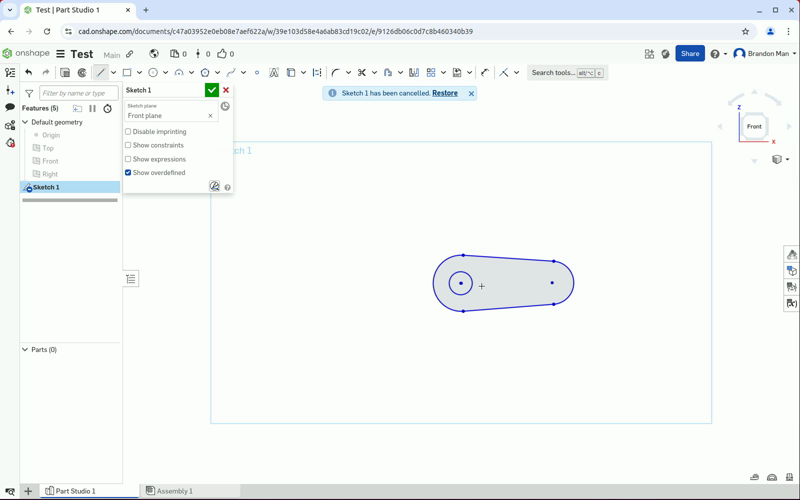
click(481, 285)
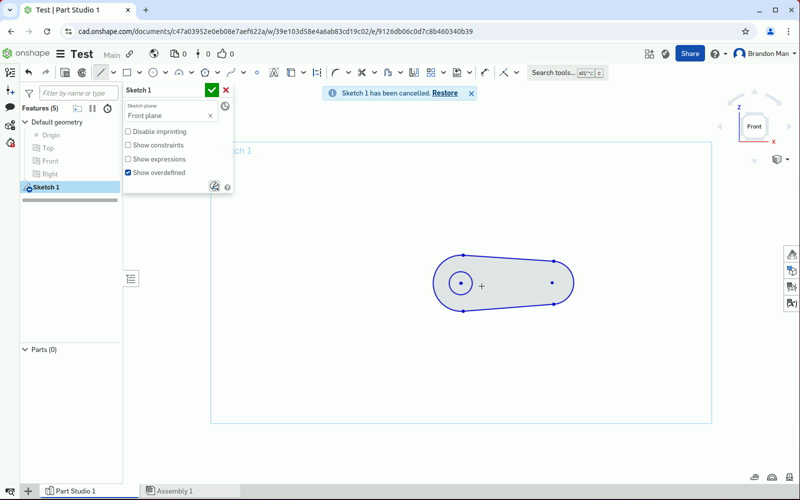
key_up(shift)
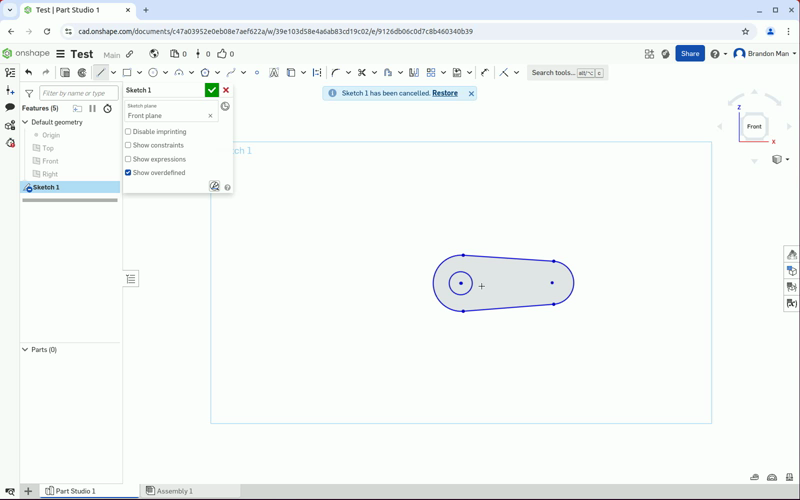
key_down(shift)
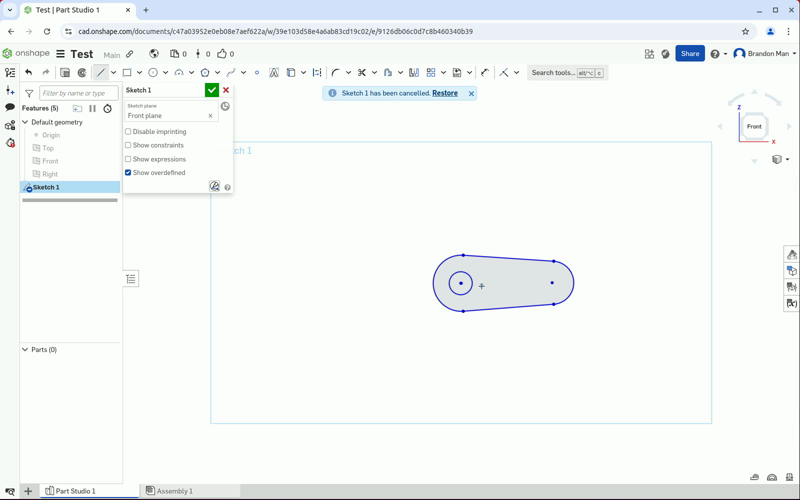
mouse_move(553, 285)
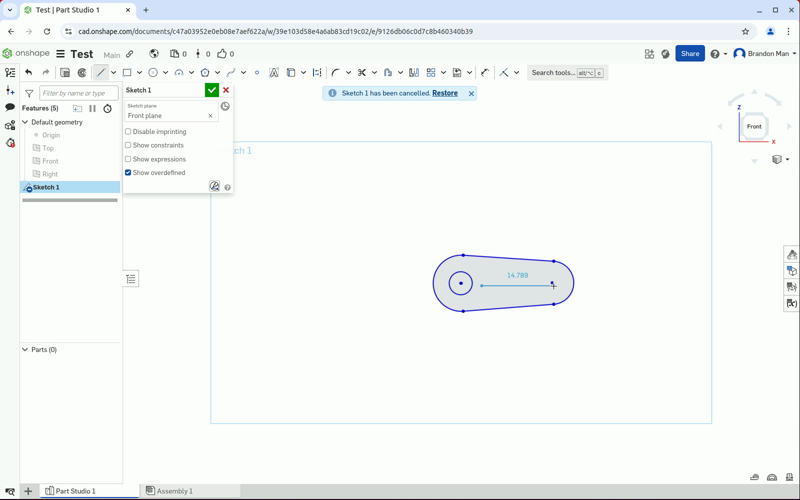
scroll(6)
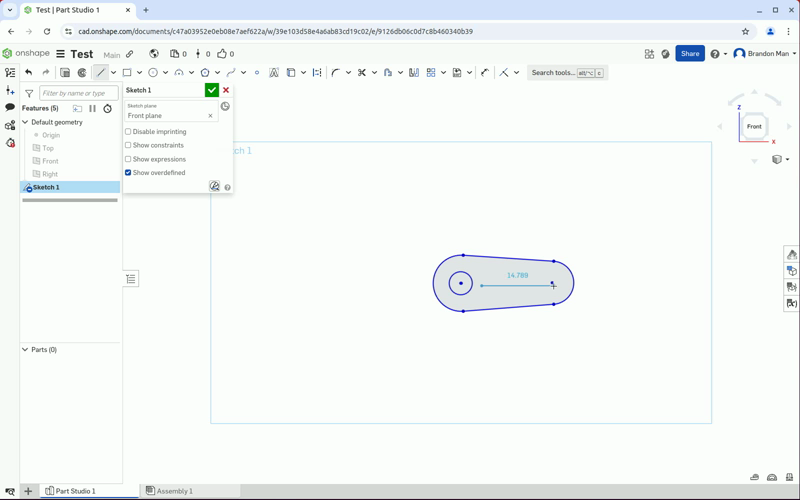
scroll(6)
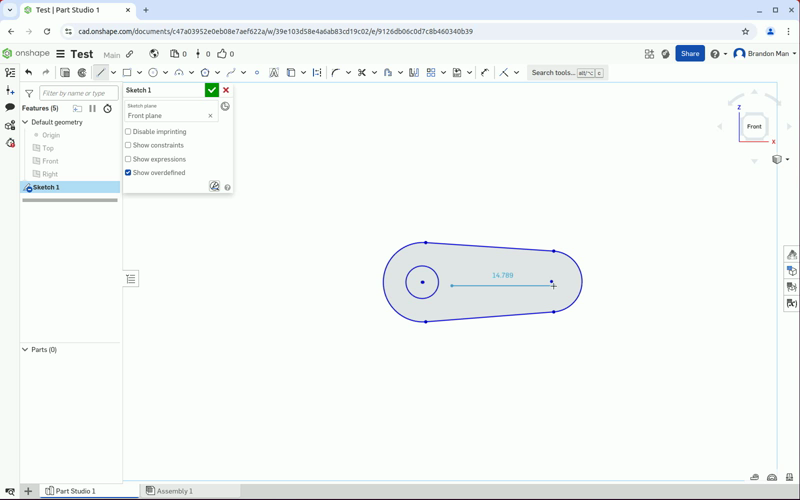
scroll(6)
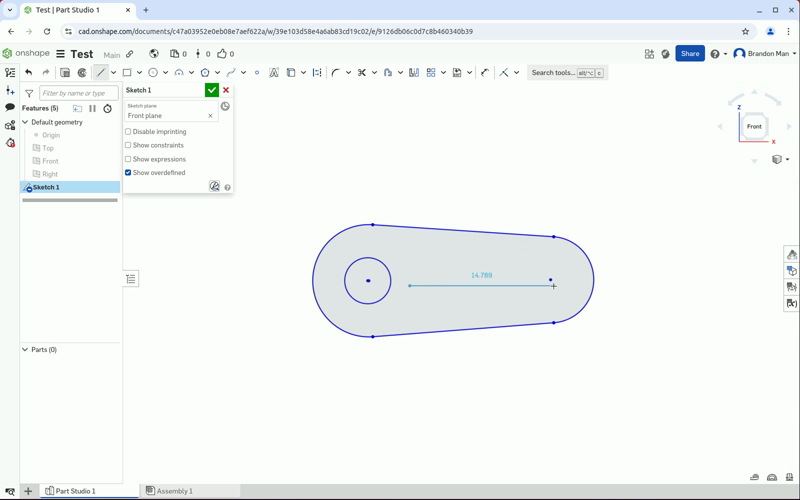
scroll(6)
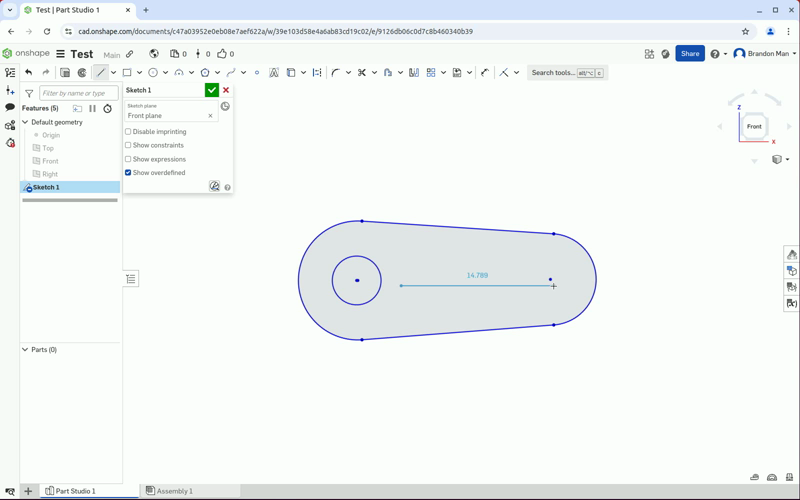
scroll(6)
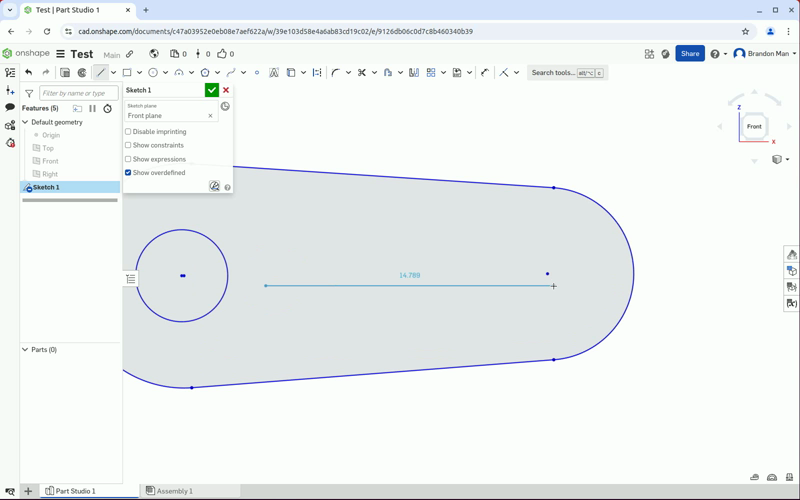
scroll(6)
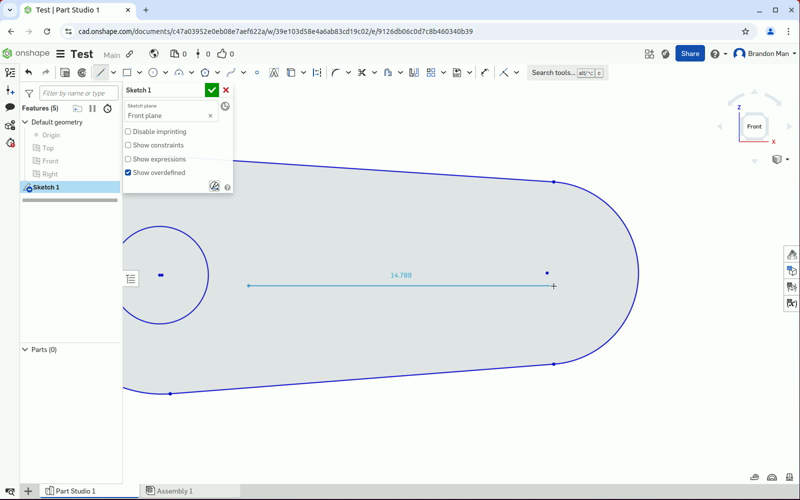
scroll(6)
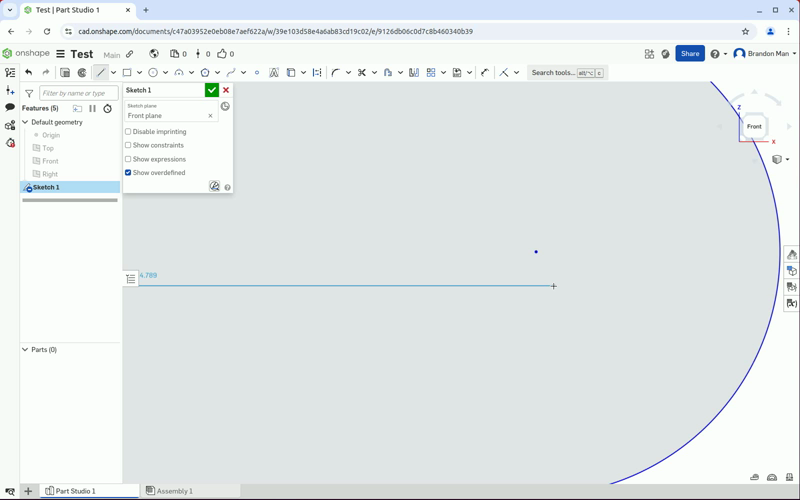
click(553, 285)
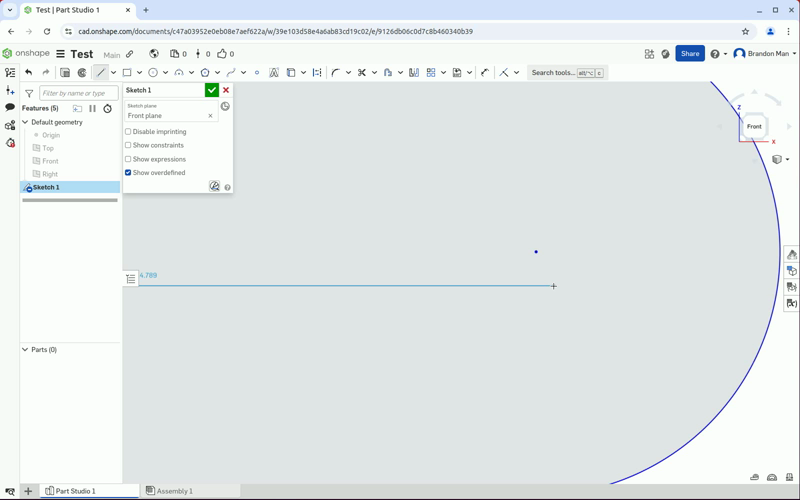
scroll(-6)
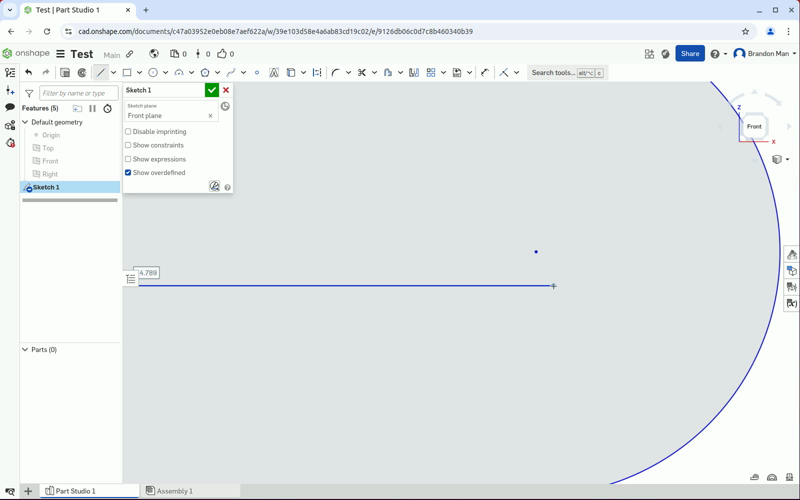
scroll(-6)
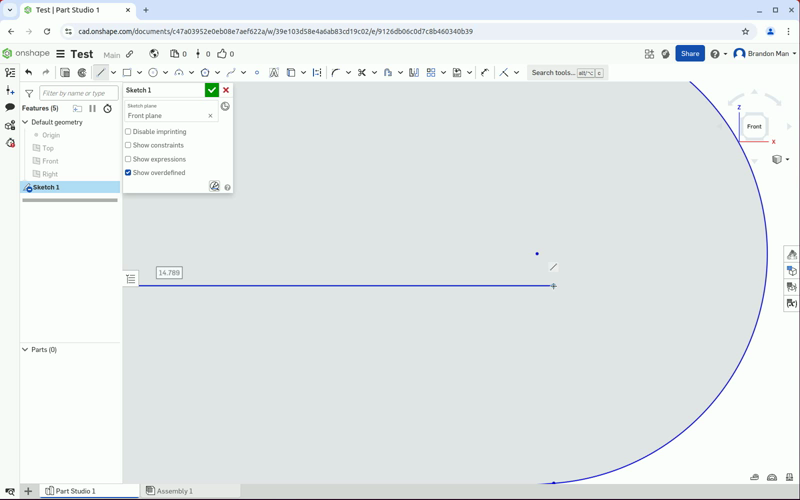
scroll(-6)
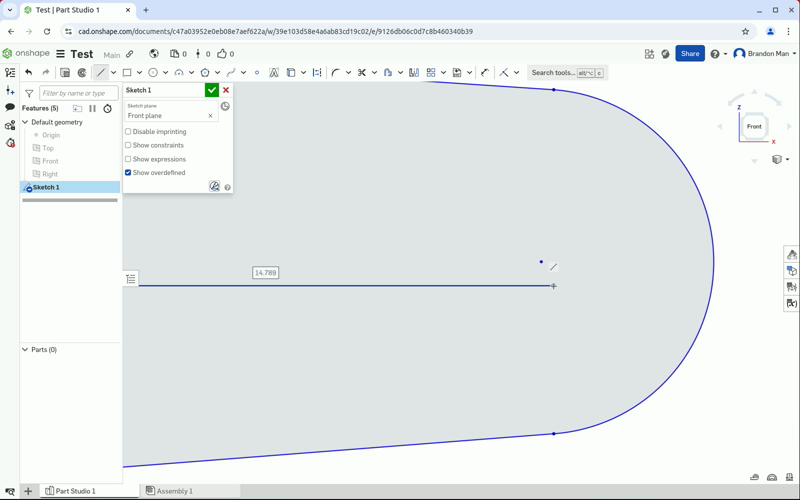
scroll(-6)
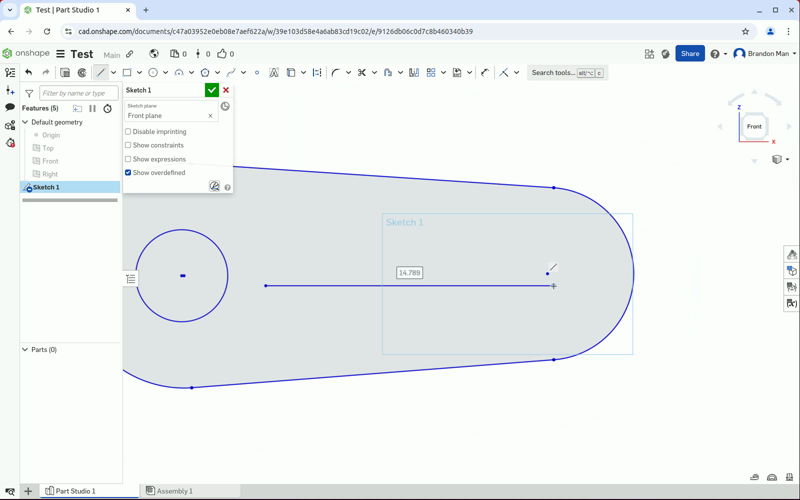
scroll(-6)
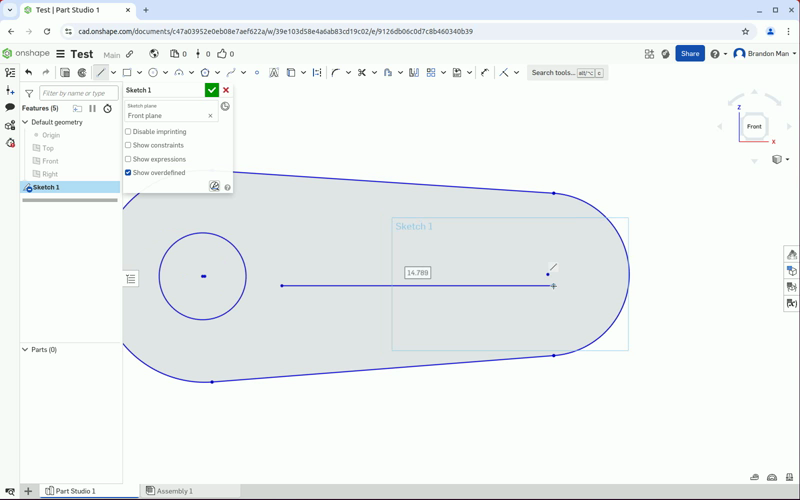
scroll(-6)
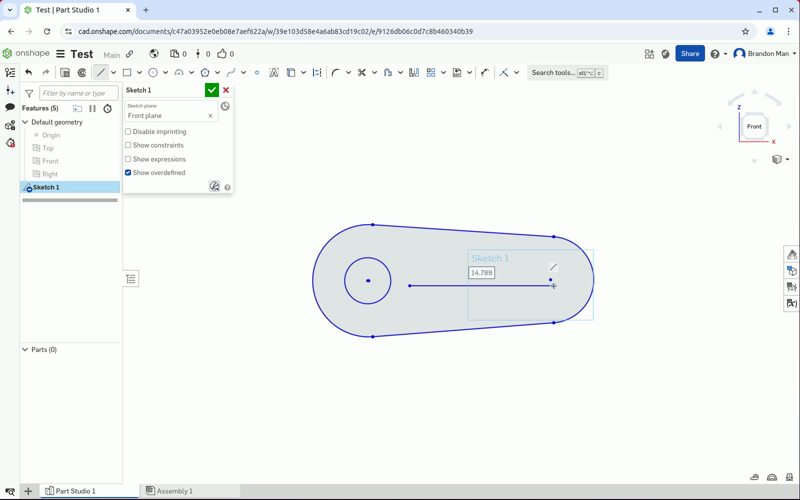
scroll(-6)
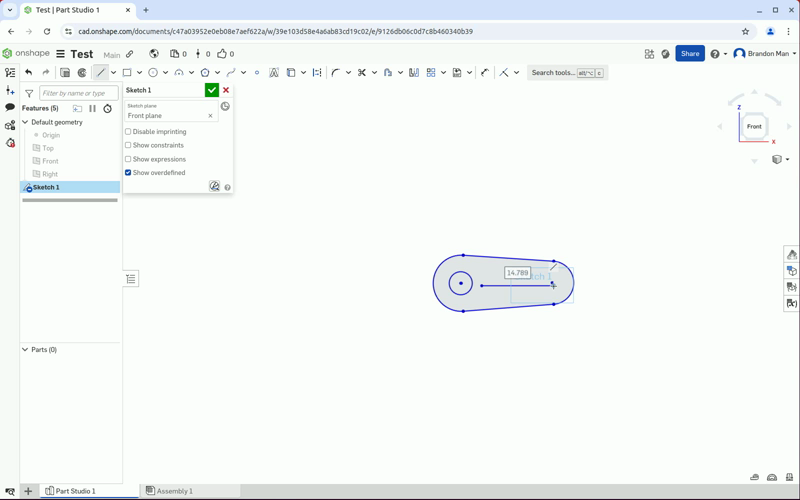
key_up(shift)
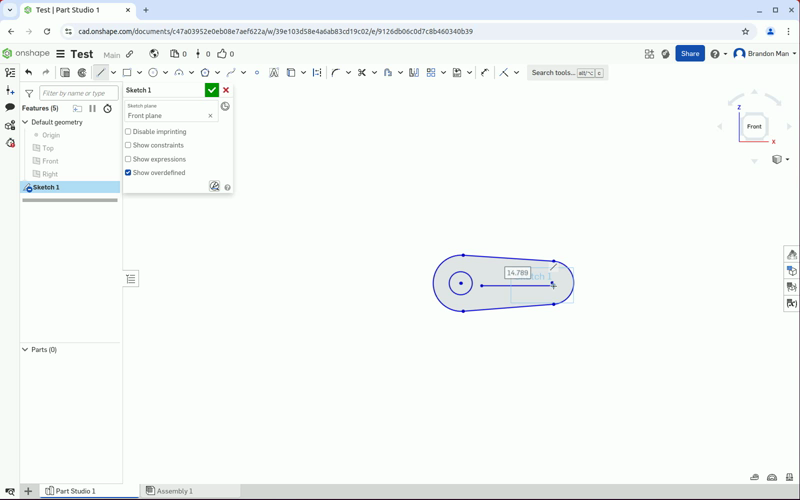
key(esc)
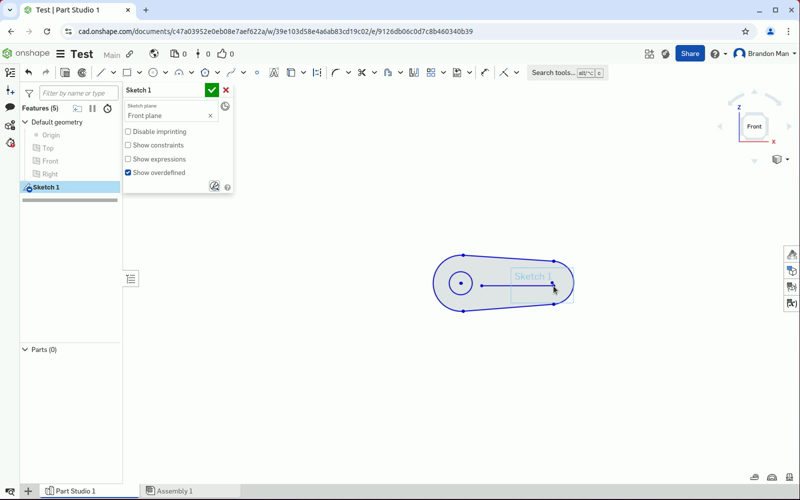
key(a)
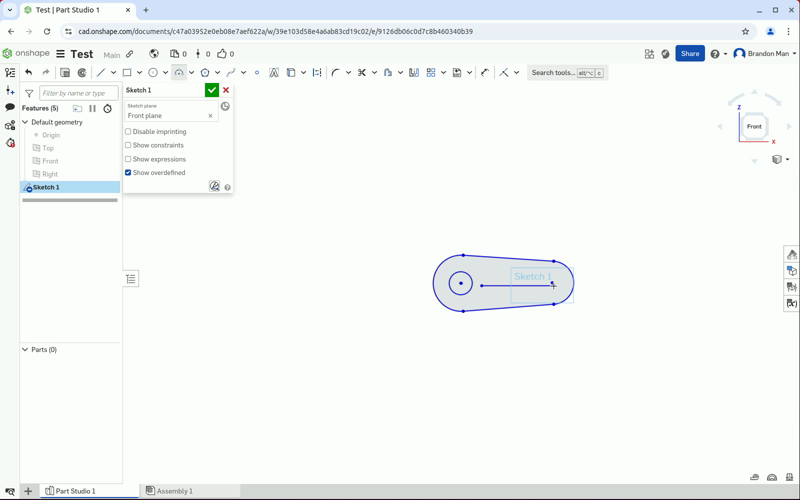
mouse_move(553, 285)
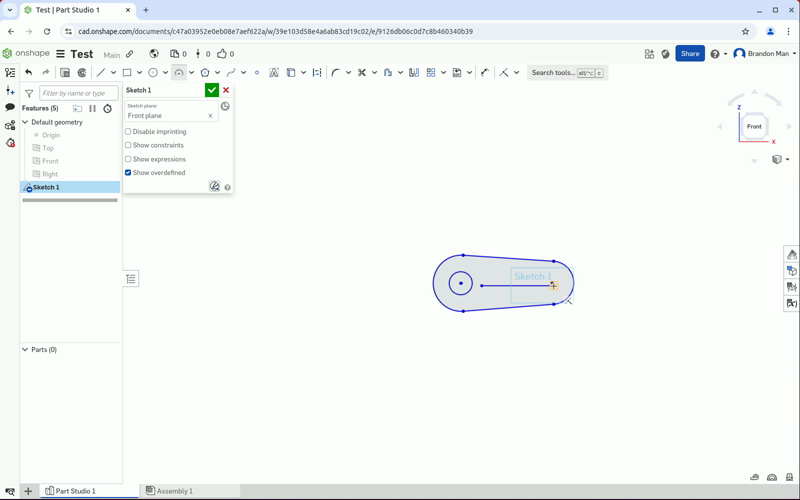
scroll(6)
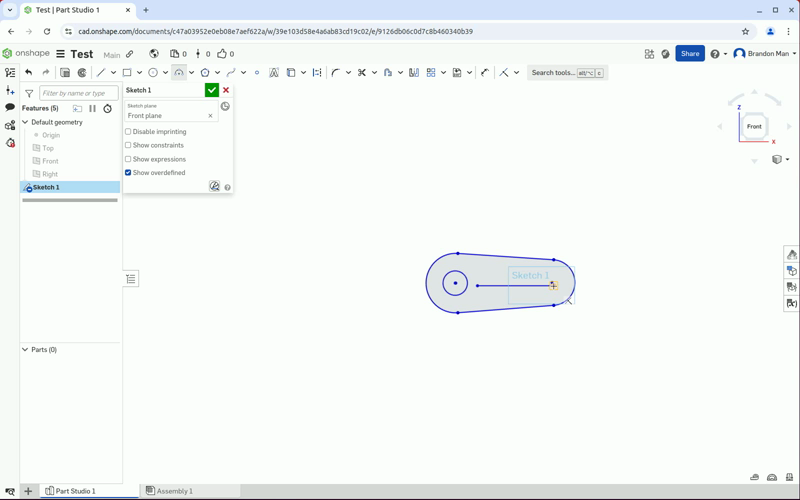
scroll(6)
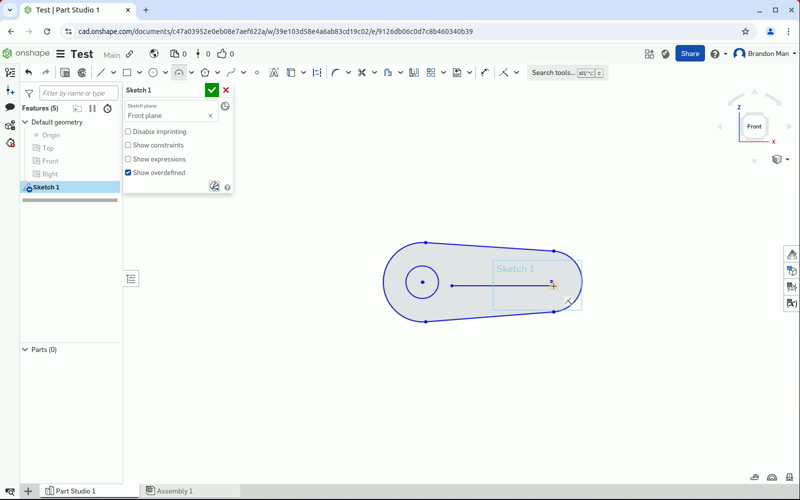
scroll(6)
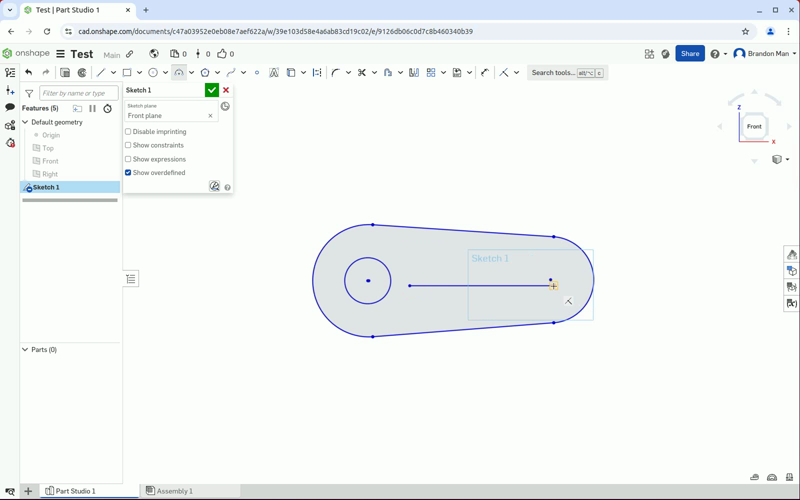
scroll(6)
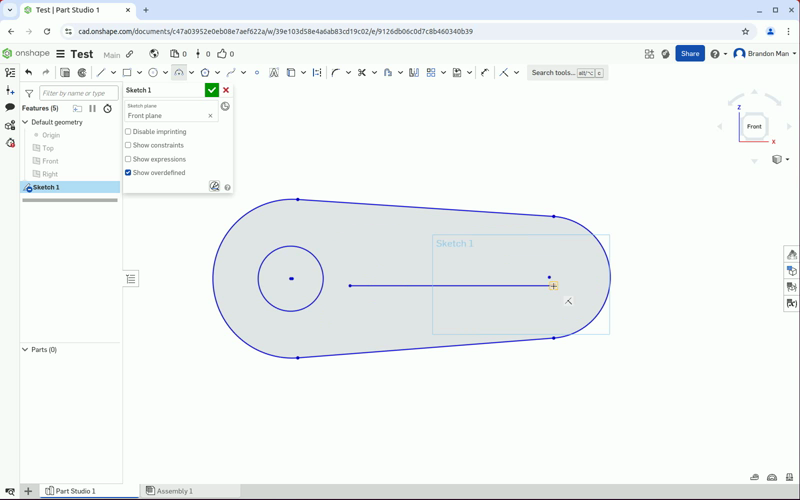
scroll(6)
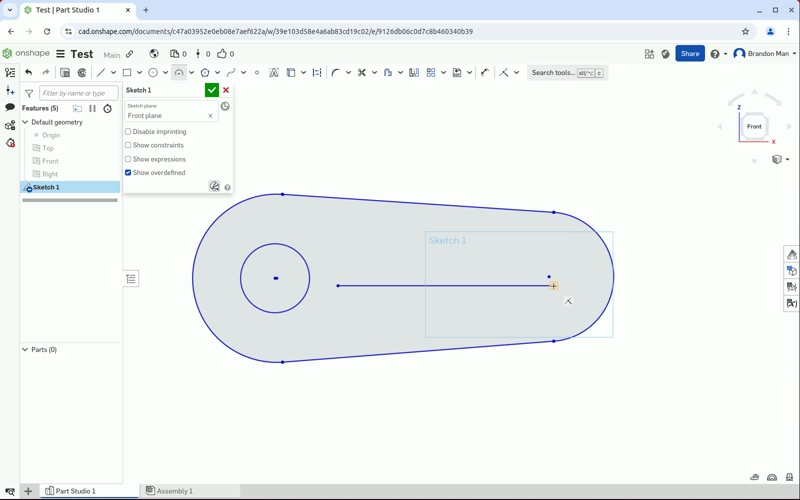
scroll(6)
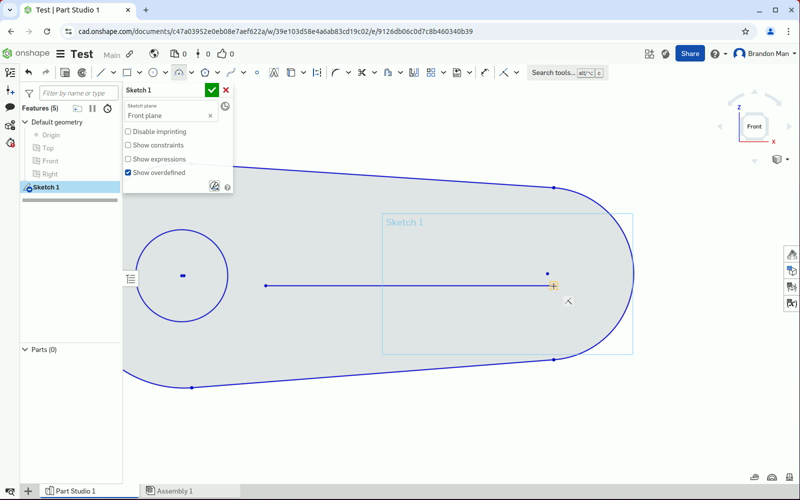
scroll(6)
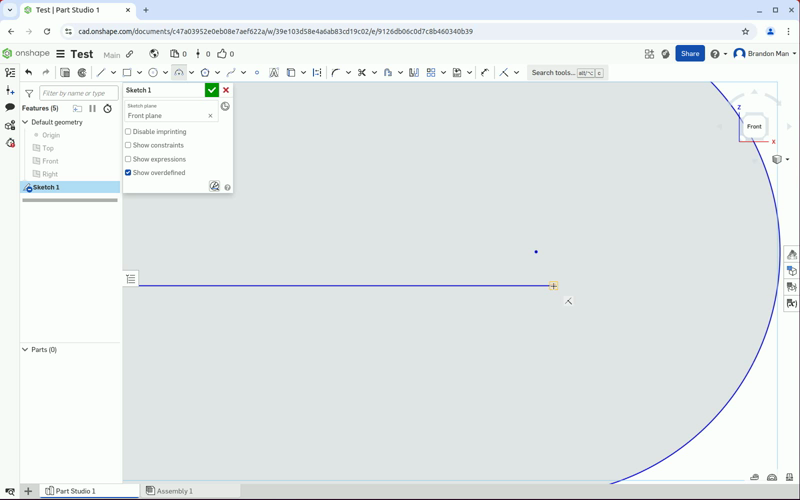
click(553, 285)
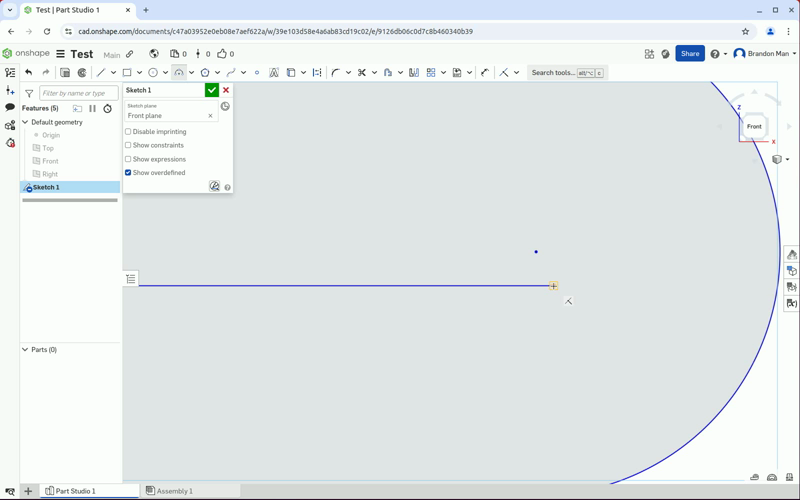
scroll(-6)
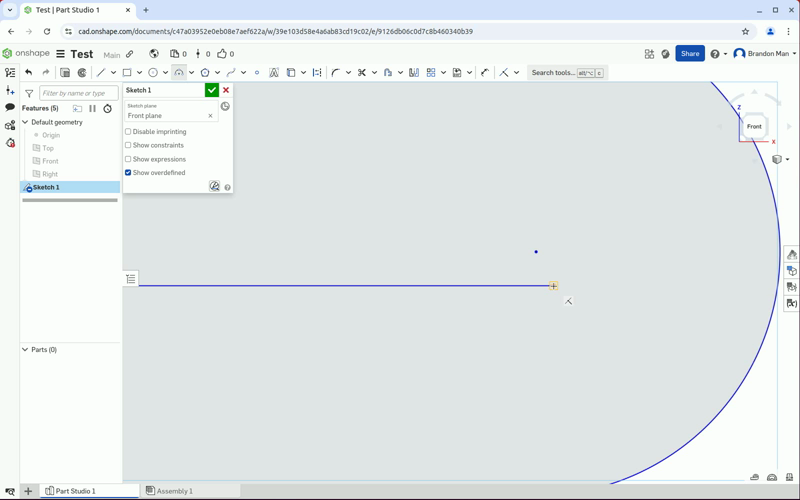
scroll(-6)
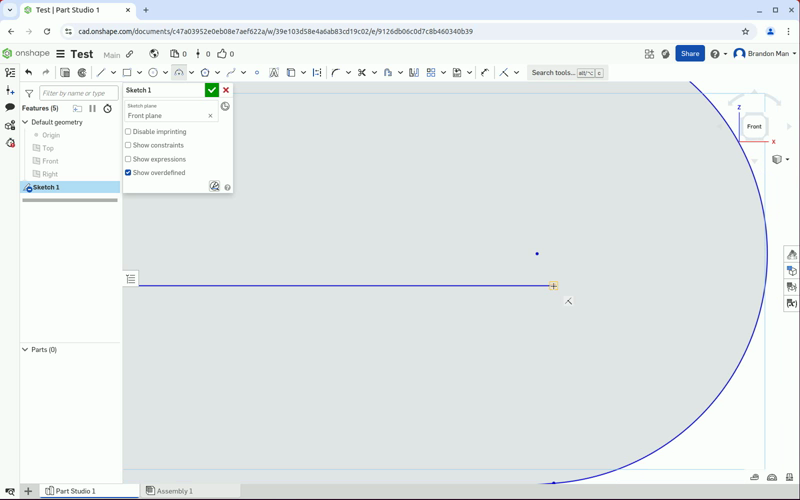
scroll(-6)
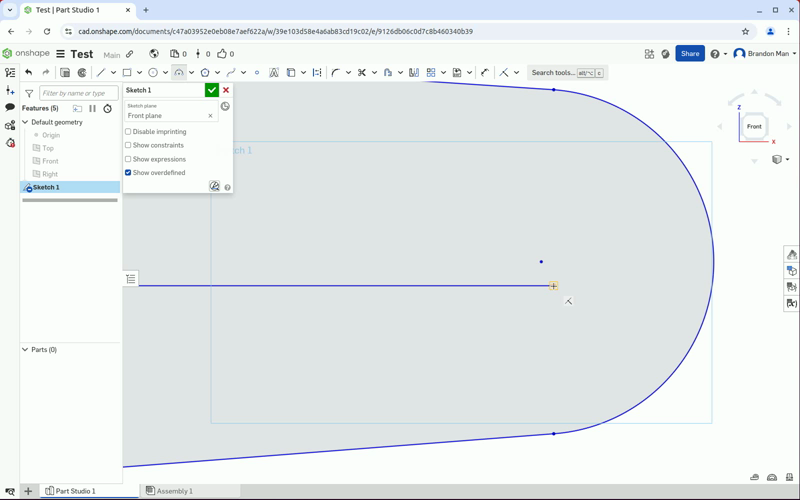
scroll(-6)
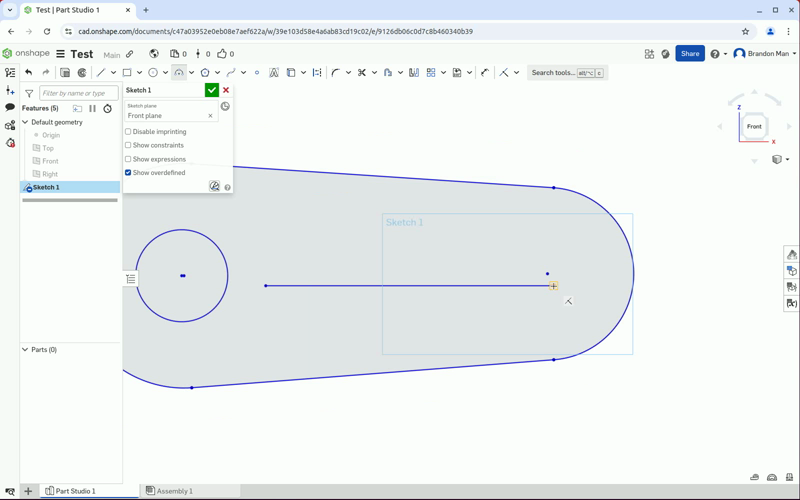
scroll(-6)
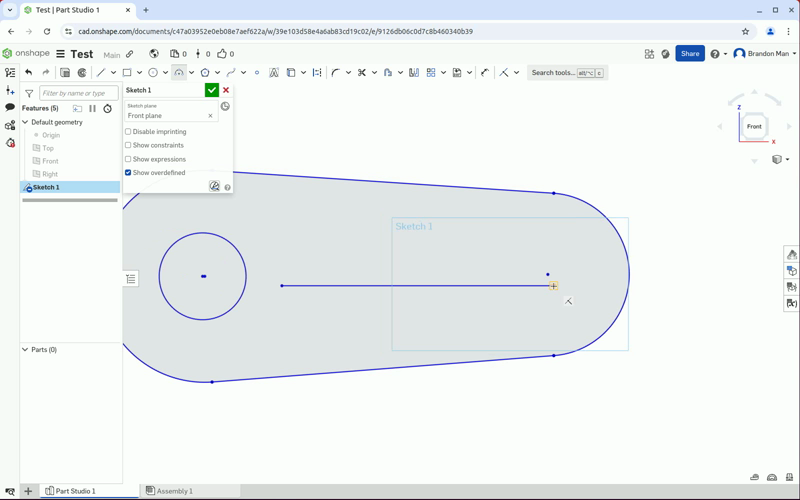
scroll(-6)
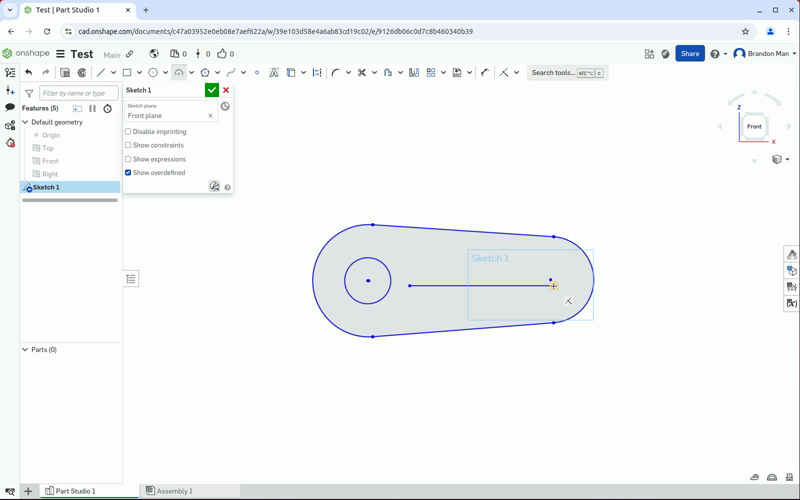
scroll(-6)
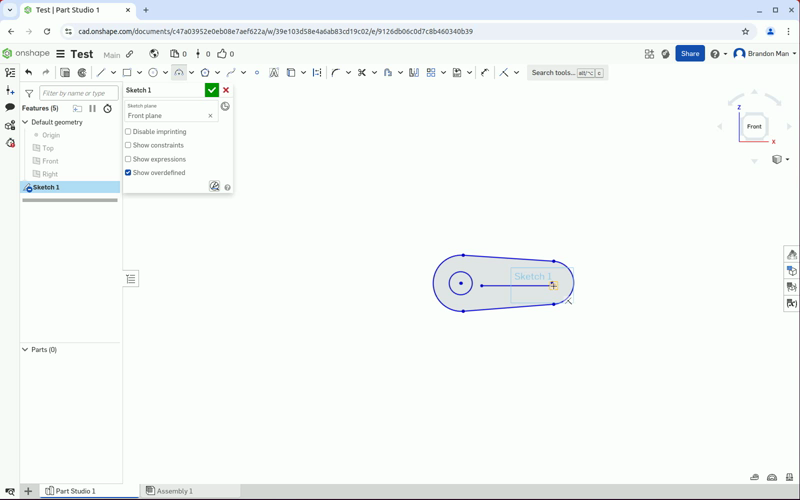
key_down(shift)
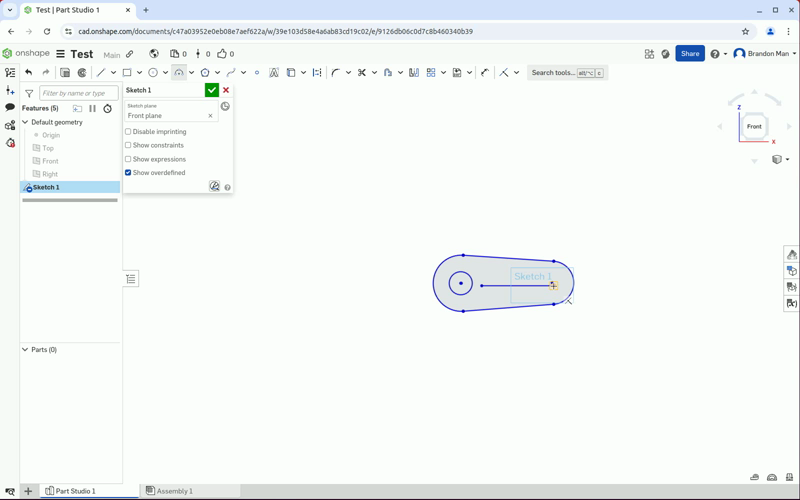
mouse_move(553, 279)
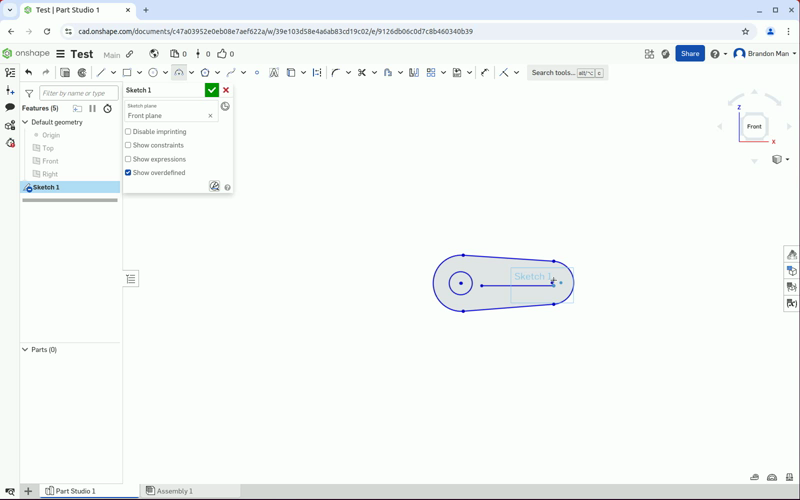
scroll(6)
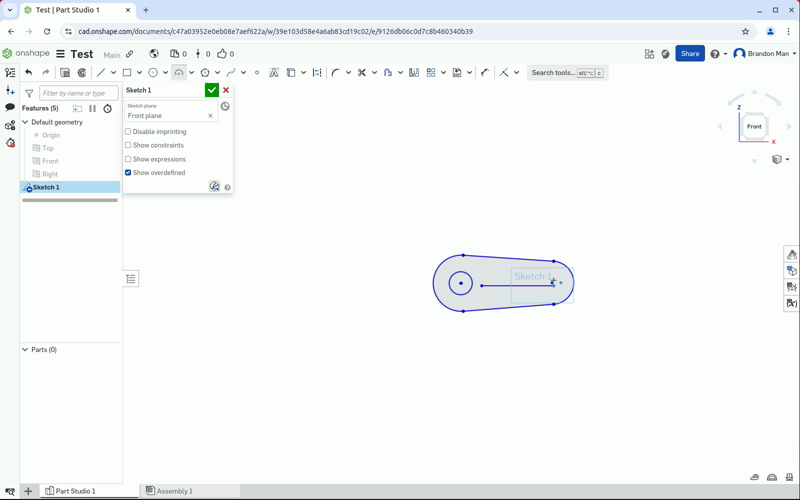
scroll(6)
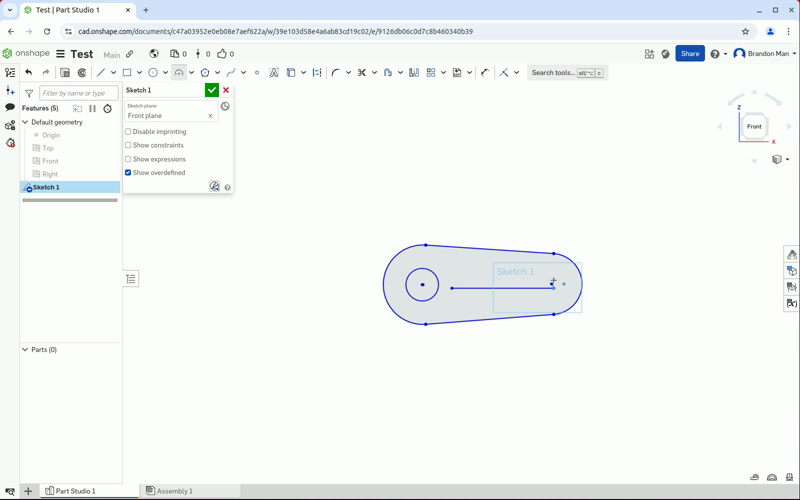
scroll(6)
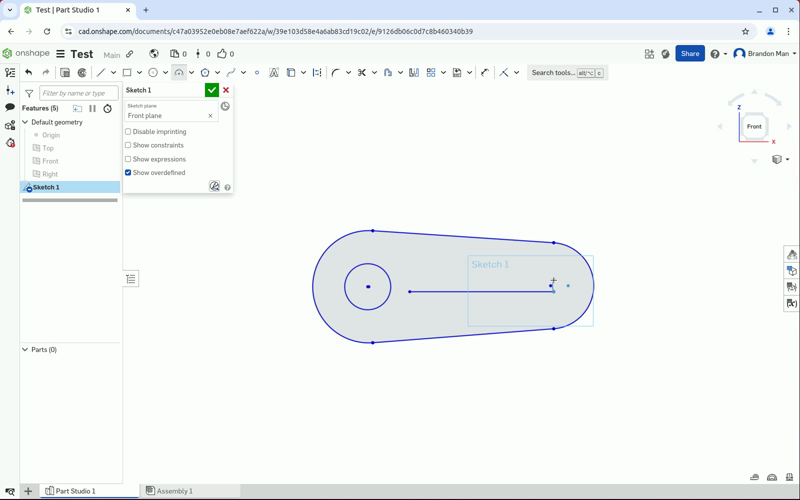
scroll(6)
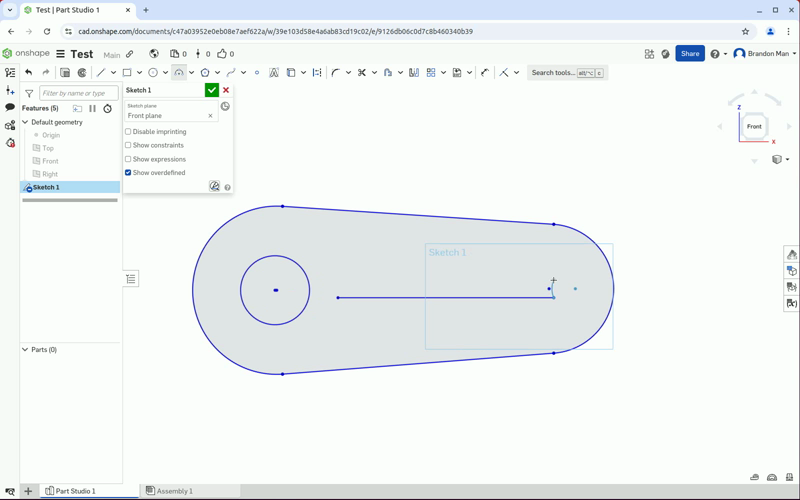
scroll(6)
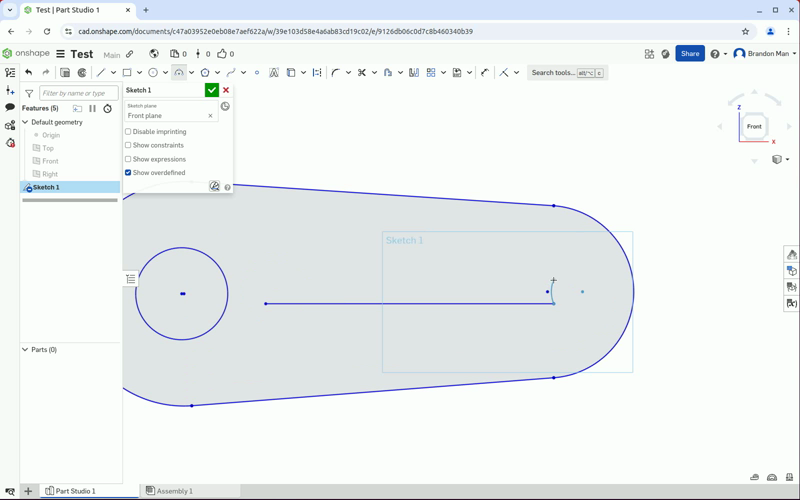
scroll(6)
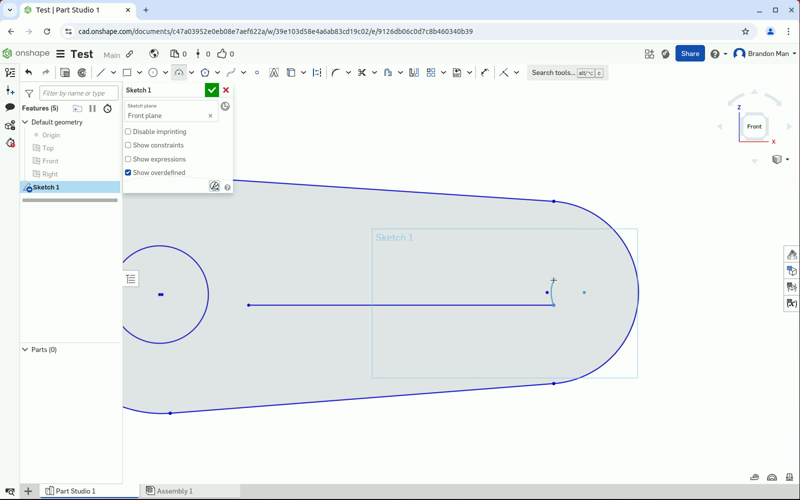
scroll(6)
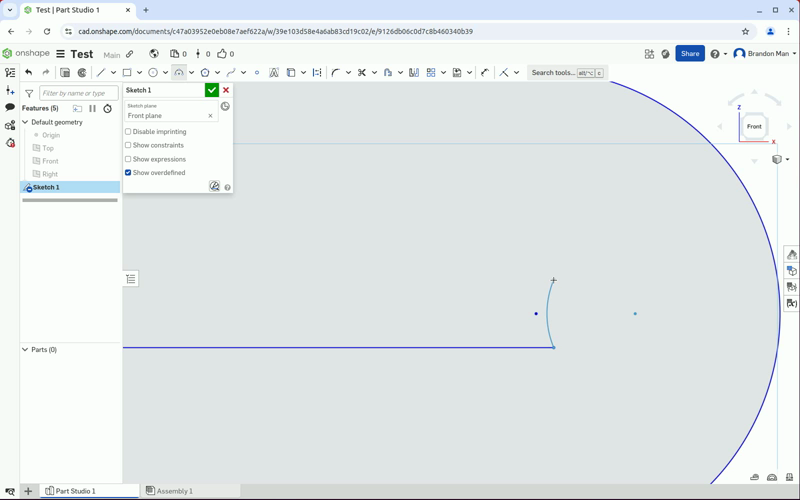
click(553, 279)
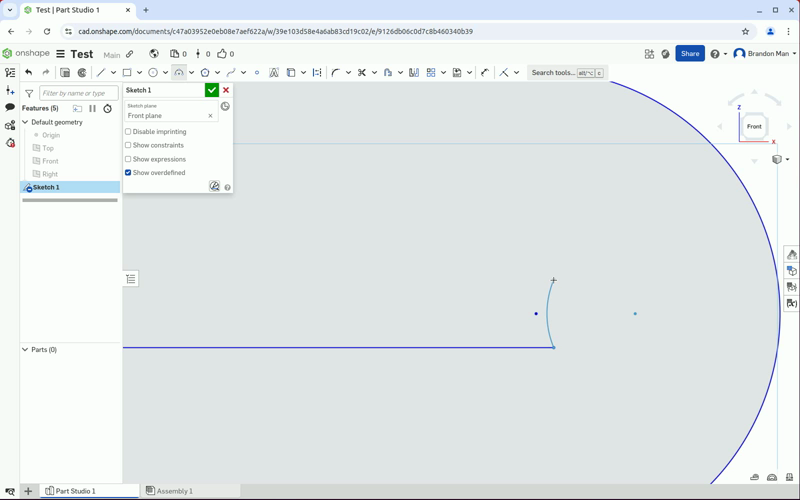
scroll(-6)
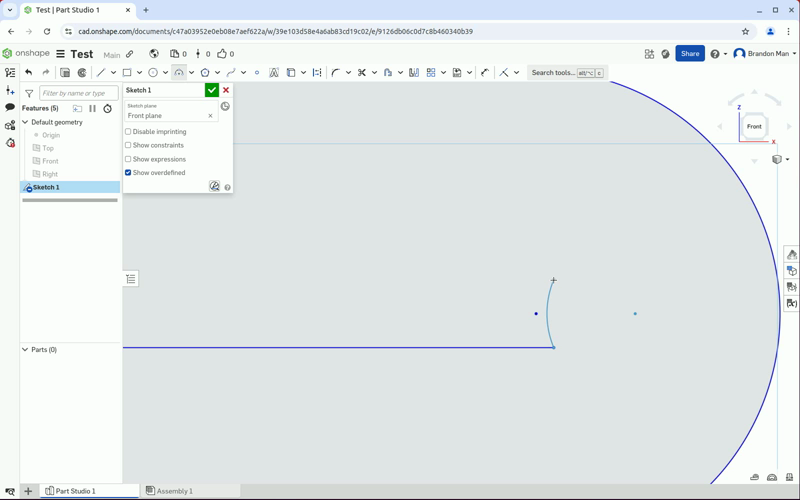
scroll(-6)
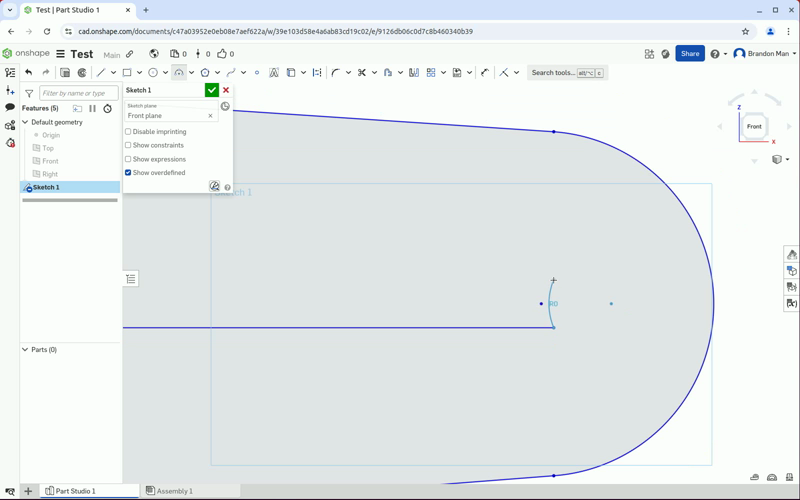
scroll(-6)
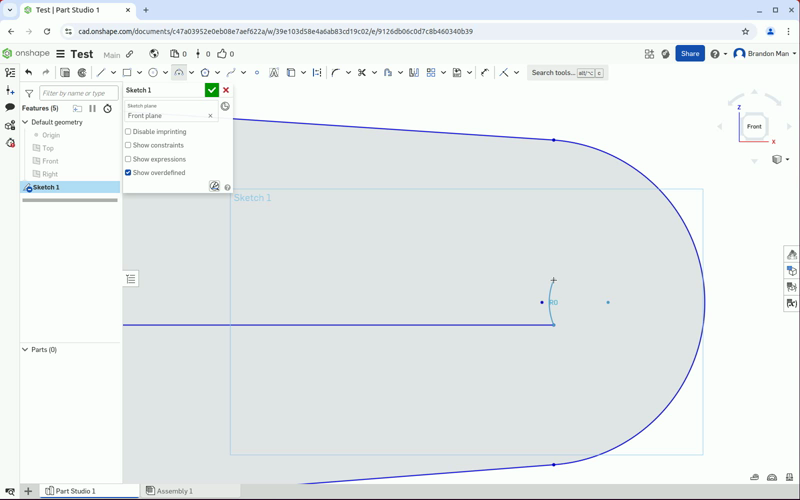
scroll(-6)
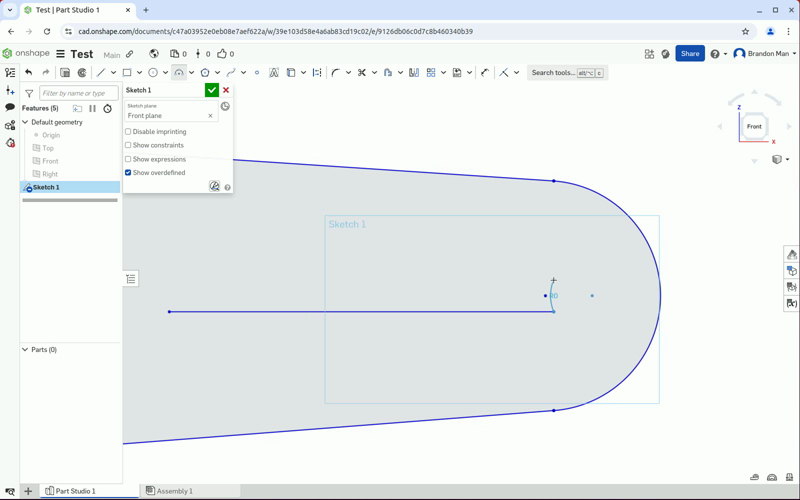
scroll(-6)
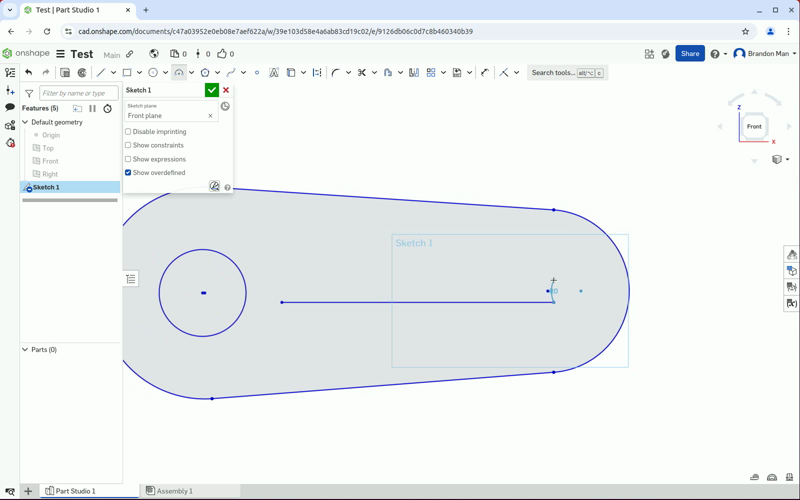
scroll(-6)
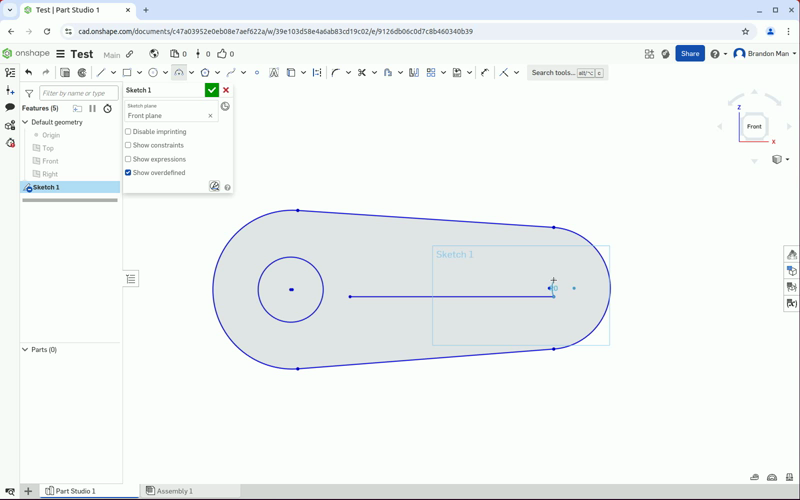
scroll(-6)
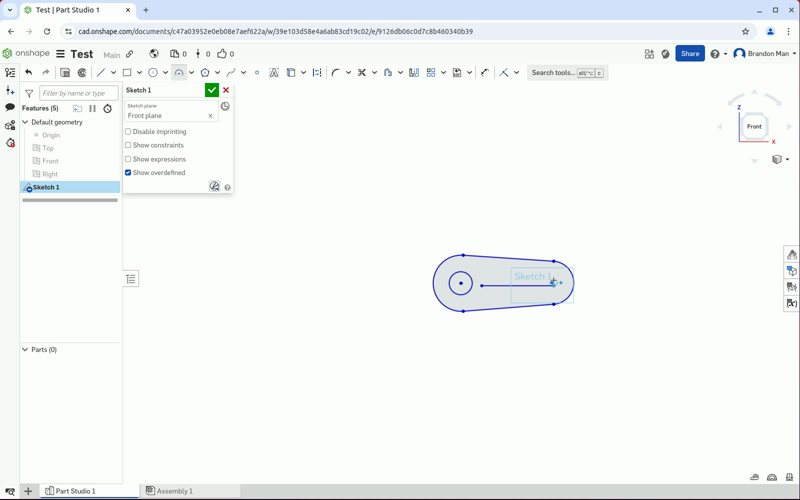
mouse_move(556, 282)
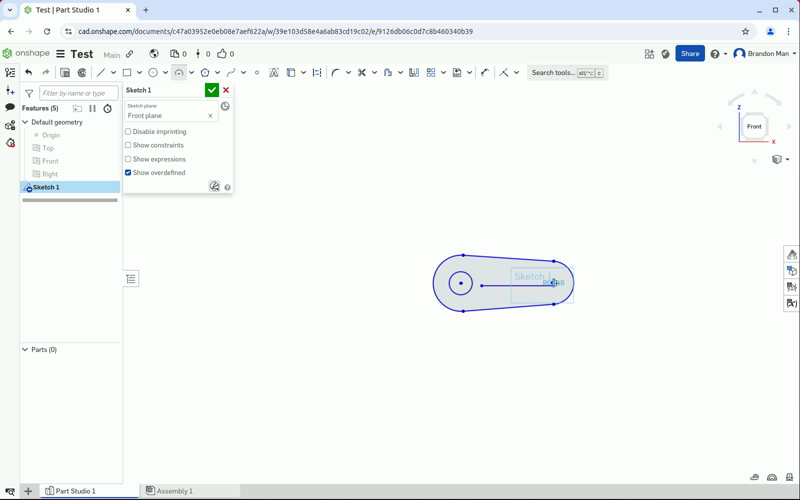
scroll(6)
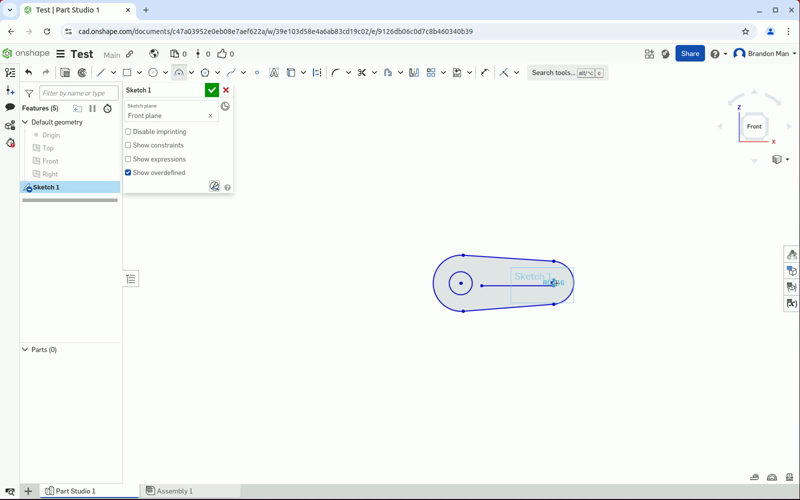
scroll(6)
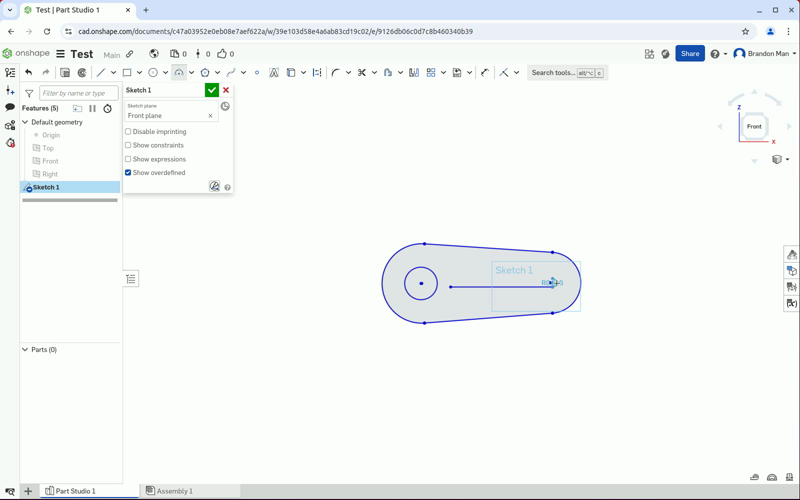
scroll(6)
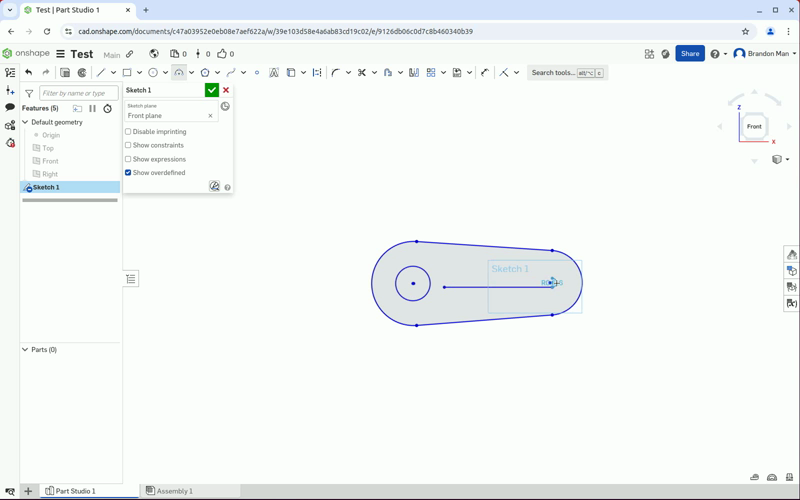
scroll(6)
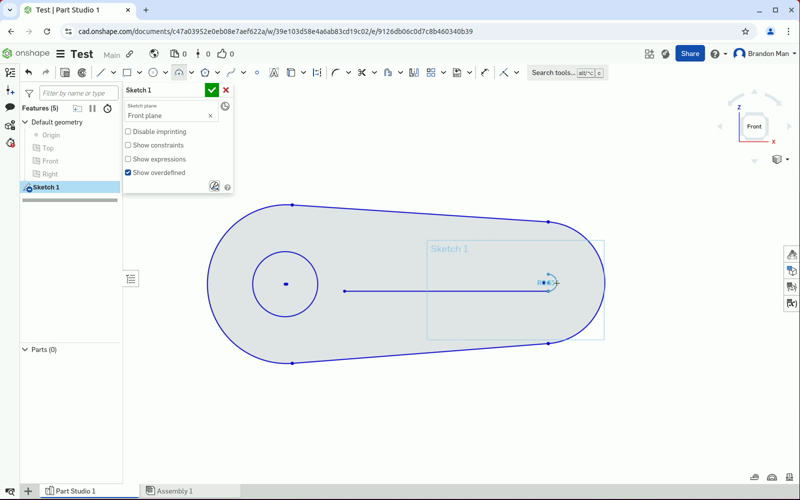
scroll(6)
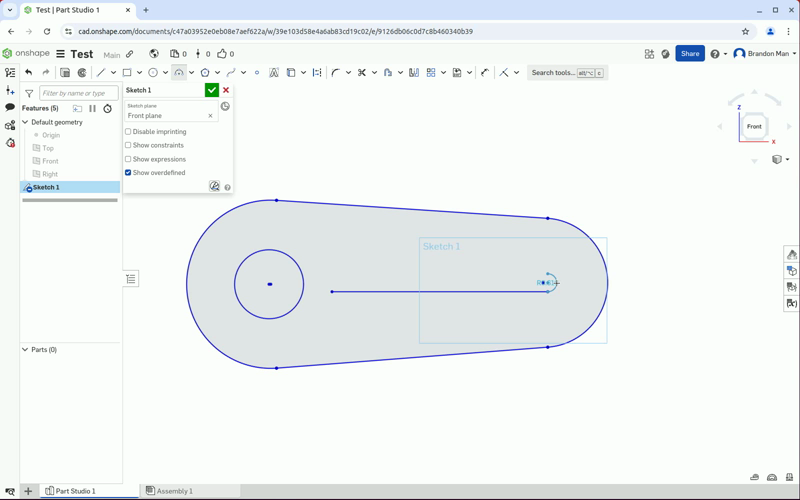
scroll(6)
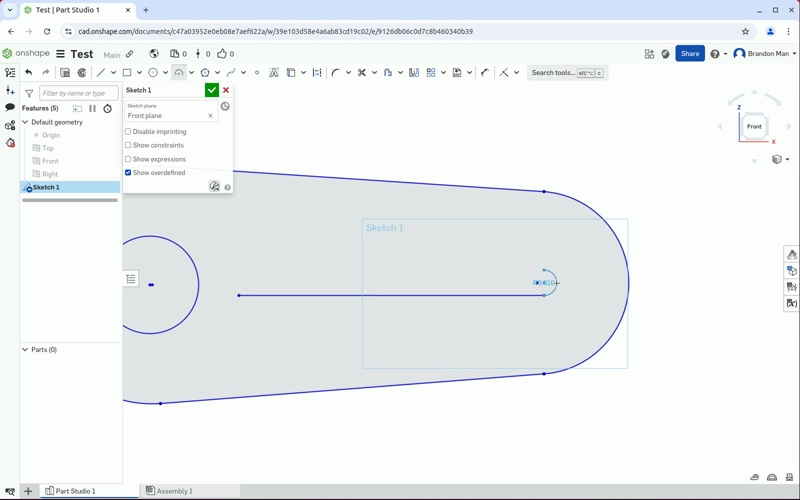
scroll(6)
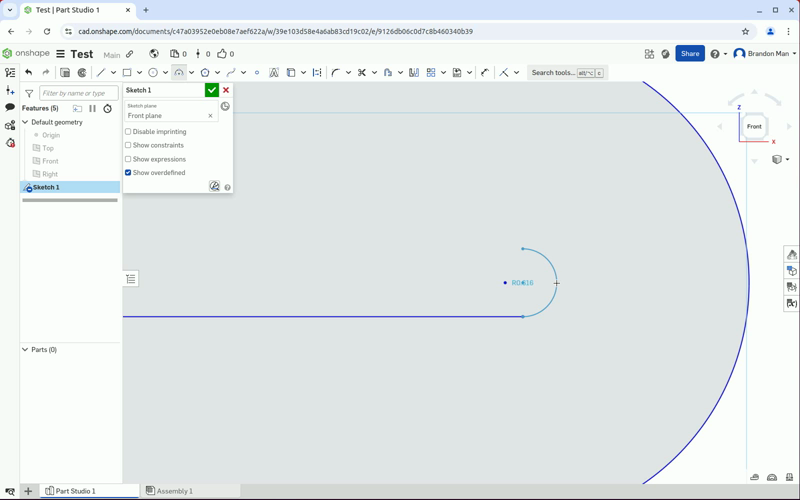
click(556, 282)
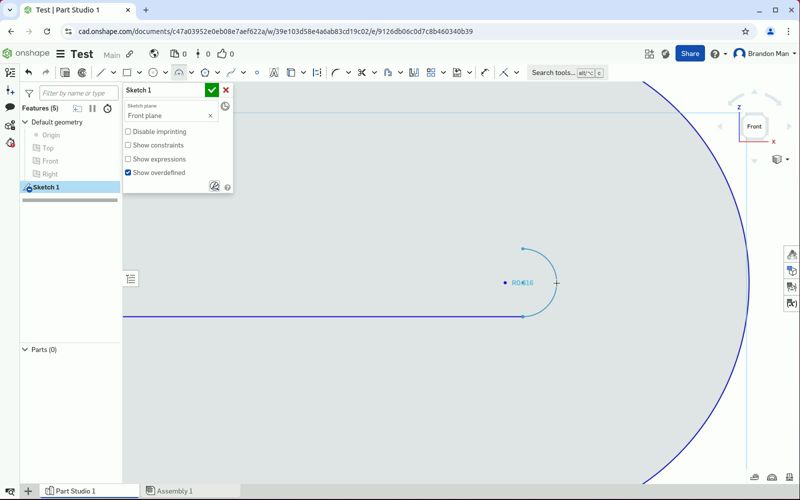
scroll(-6)
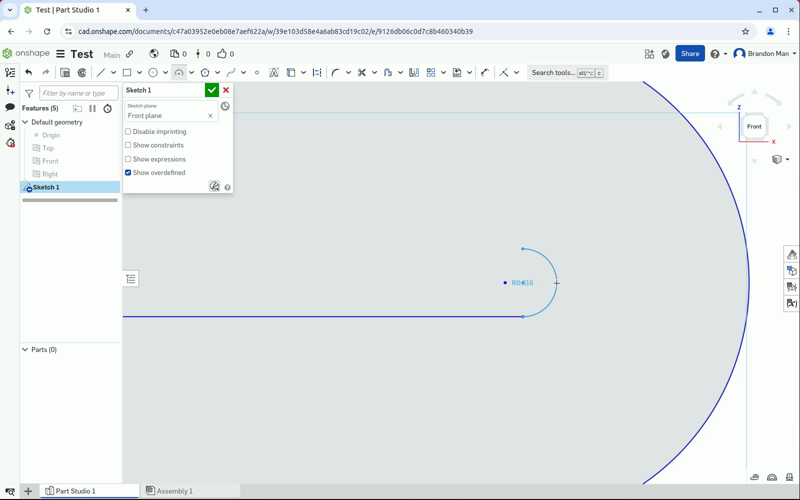
scroll(-6)
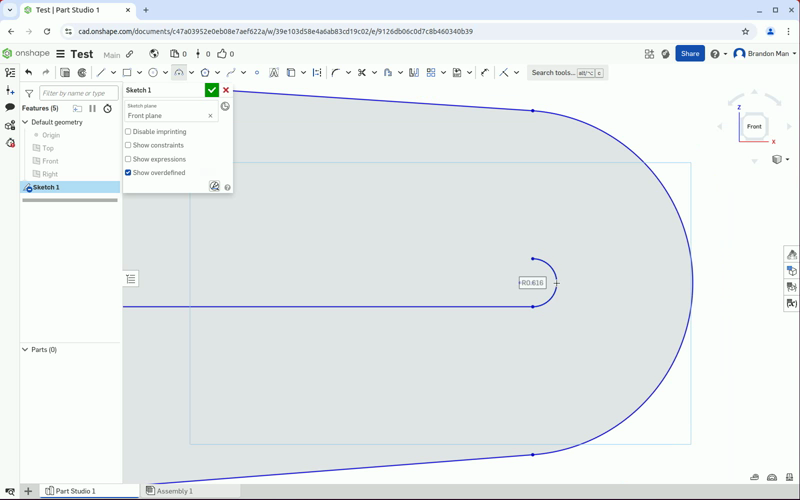
scroll(-6)
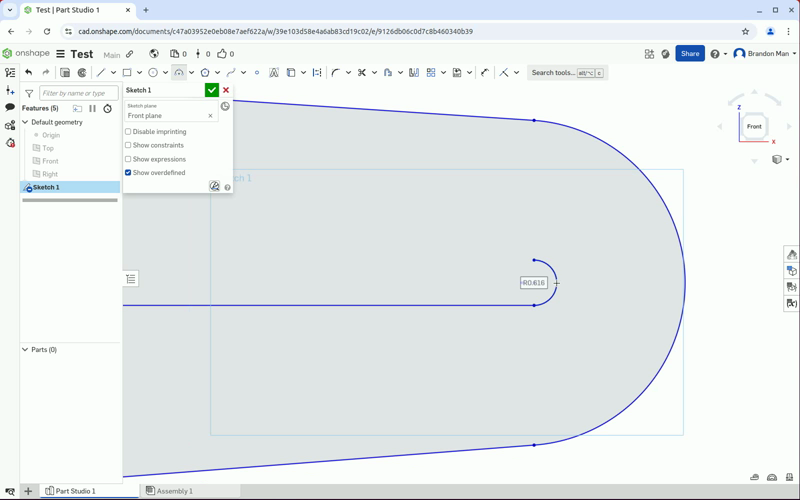
scroll(-6)
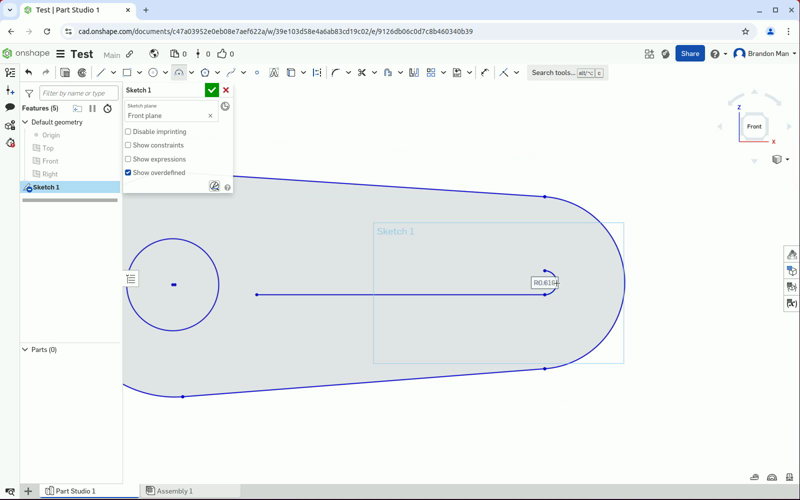
scroll(-6)
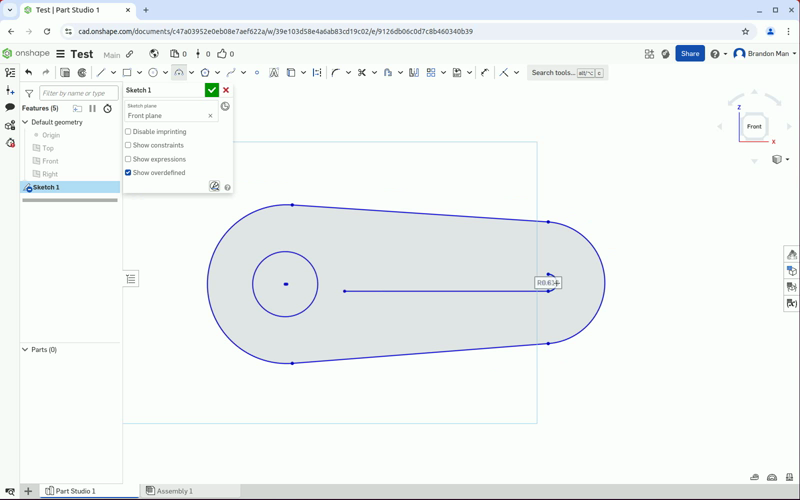
scroll(-6)
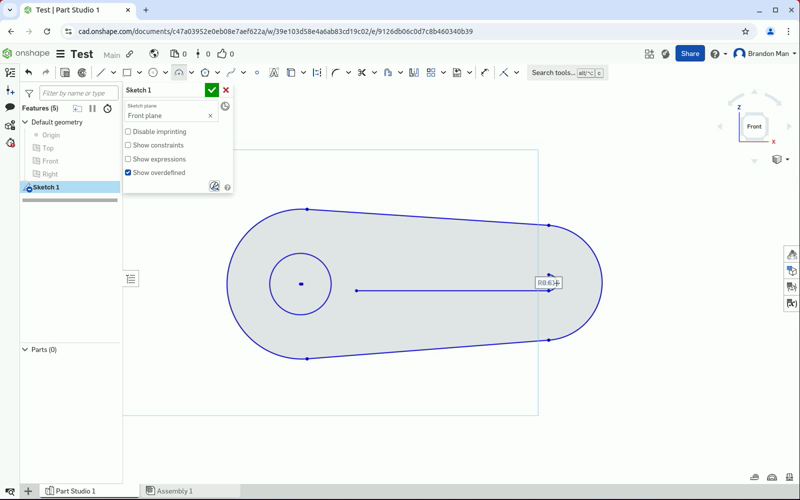
scroll(-6)
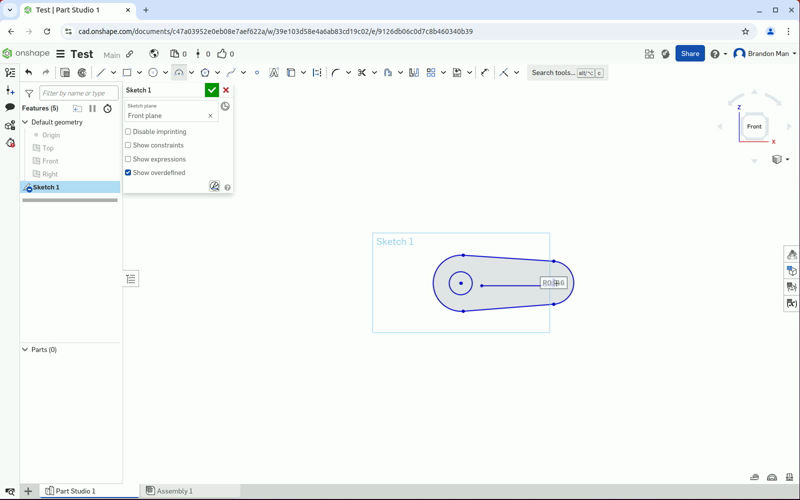
key_up(shift)
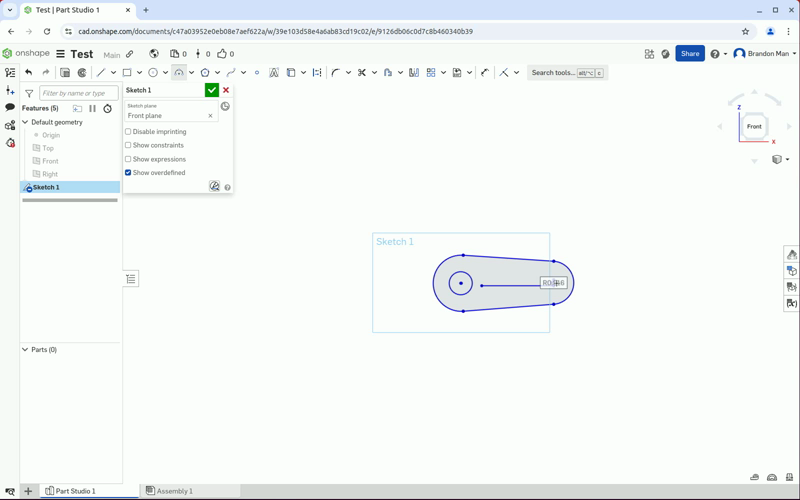
key(esc)
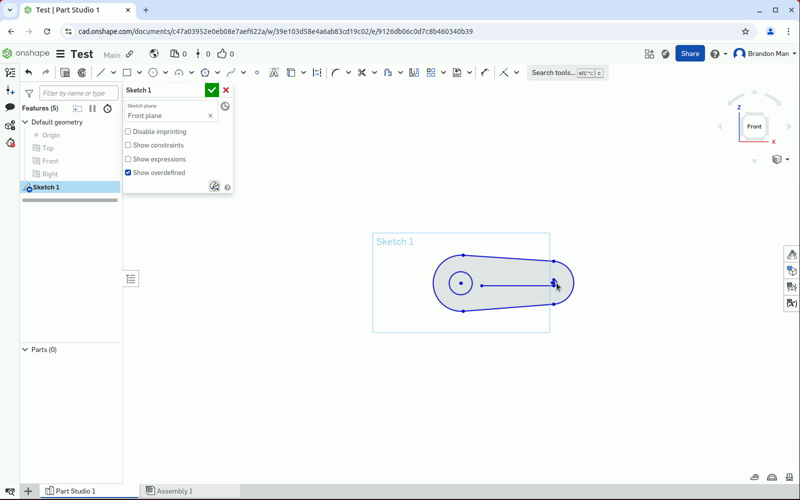
key(l)
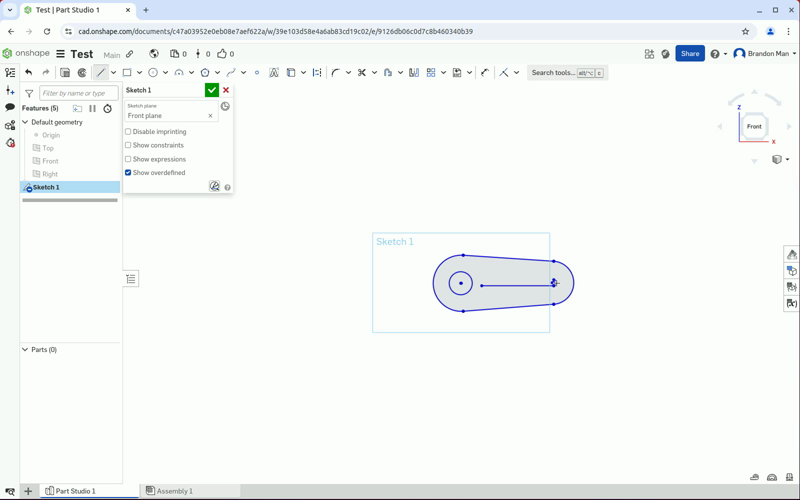
mouse_move(553, 279)
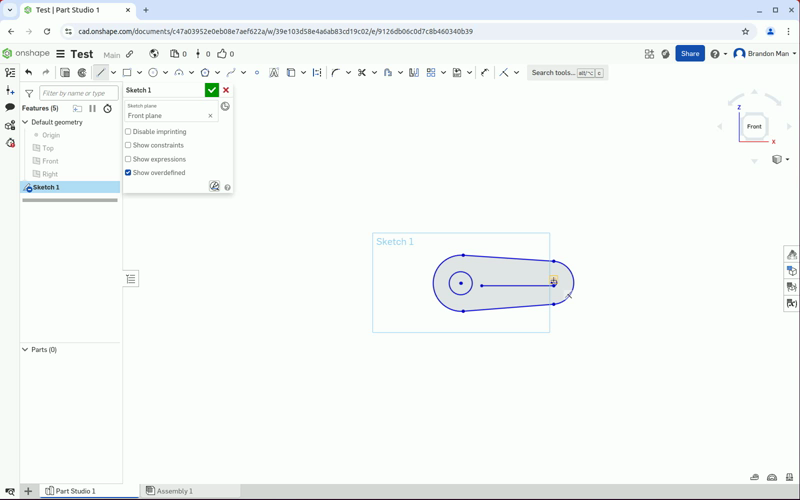
scroll(6)
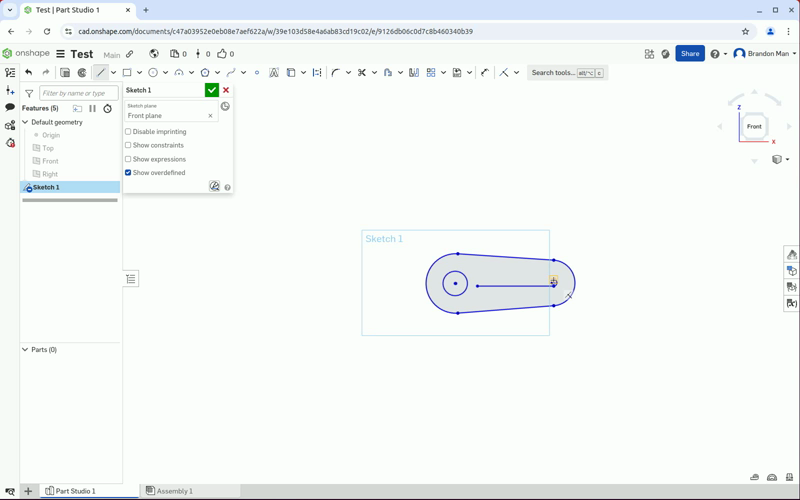
scroll(6)
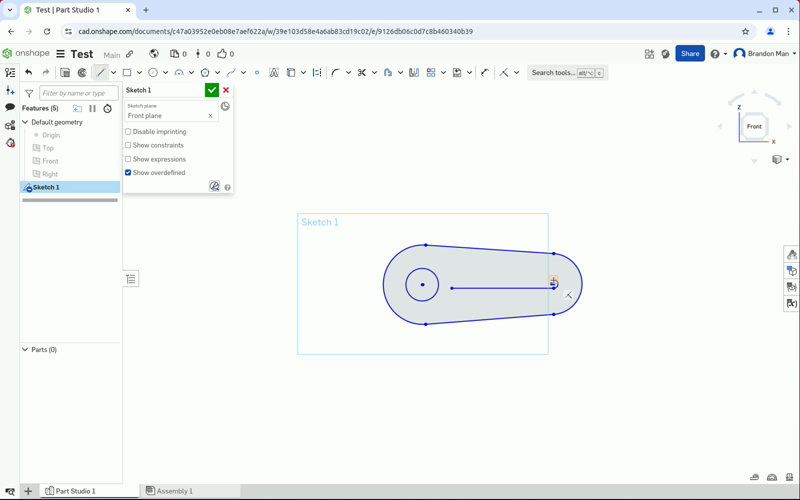
scroll(6)
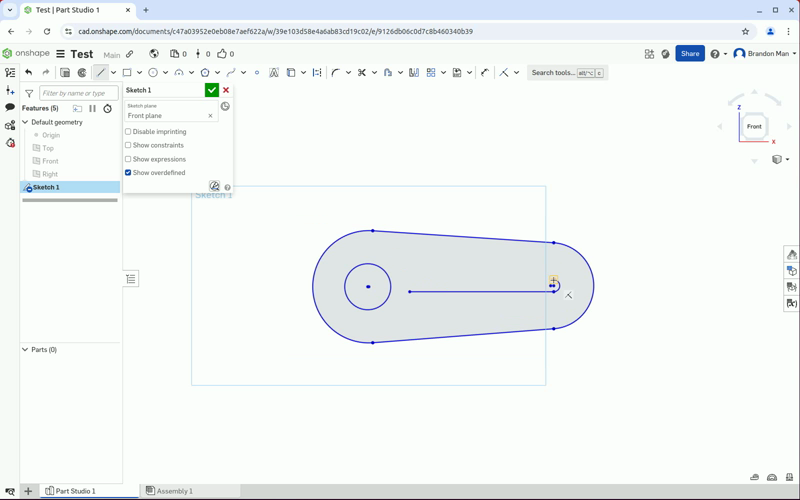
scroll(6)
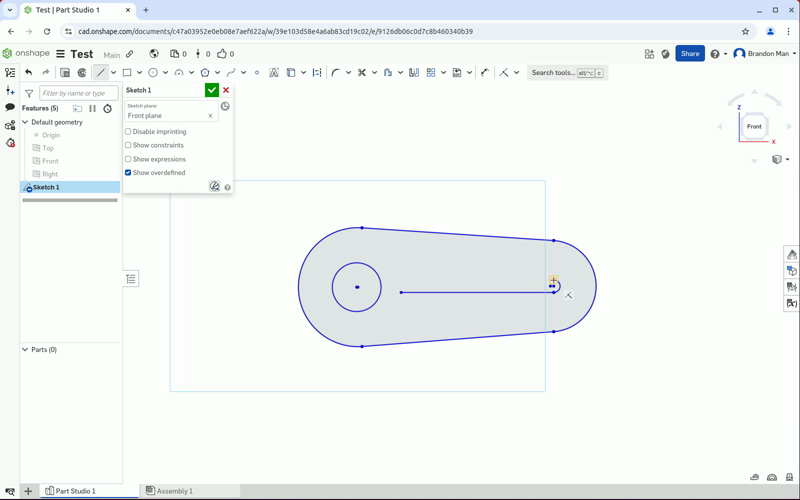
scroll(6)
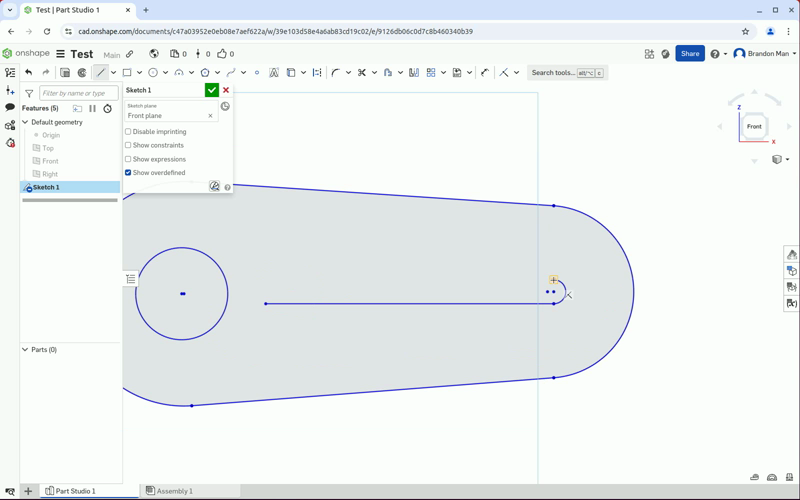
scroll(6)
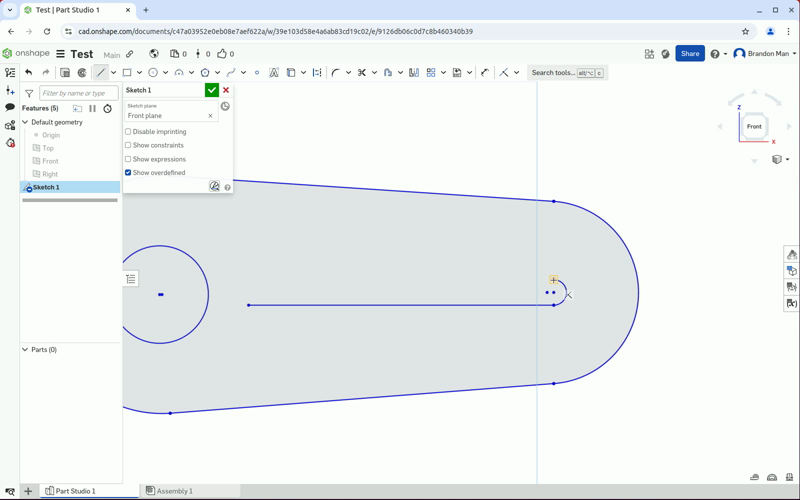
scroll(6)
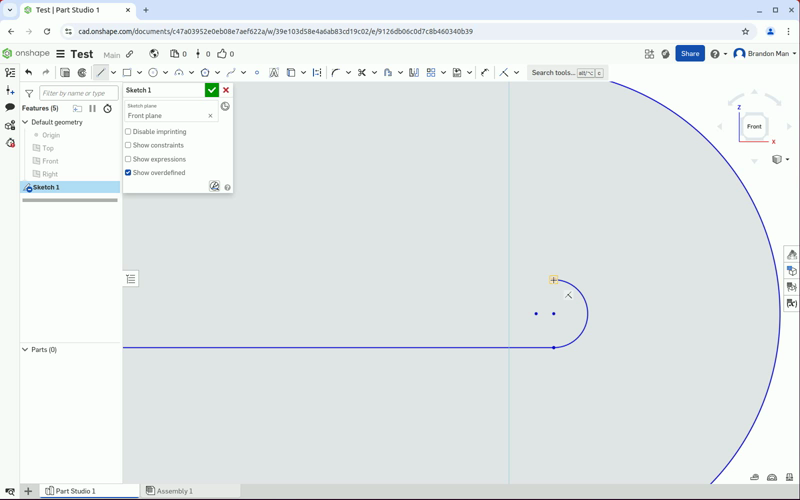
click(553, 279)
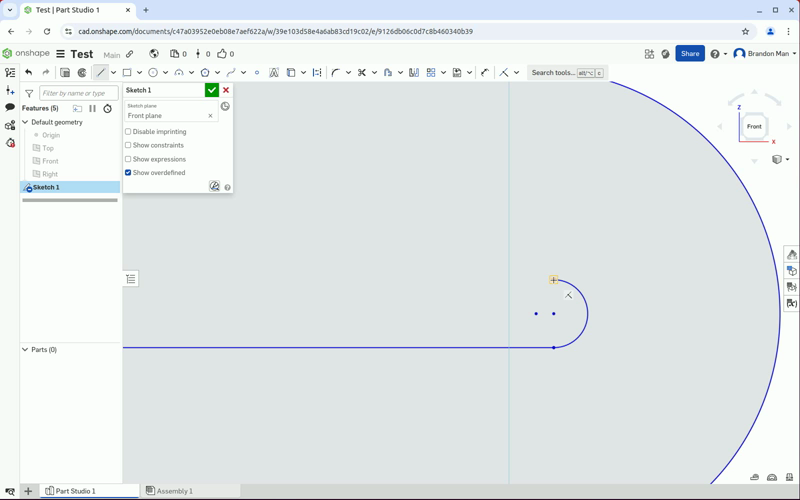
scroll(-6)
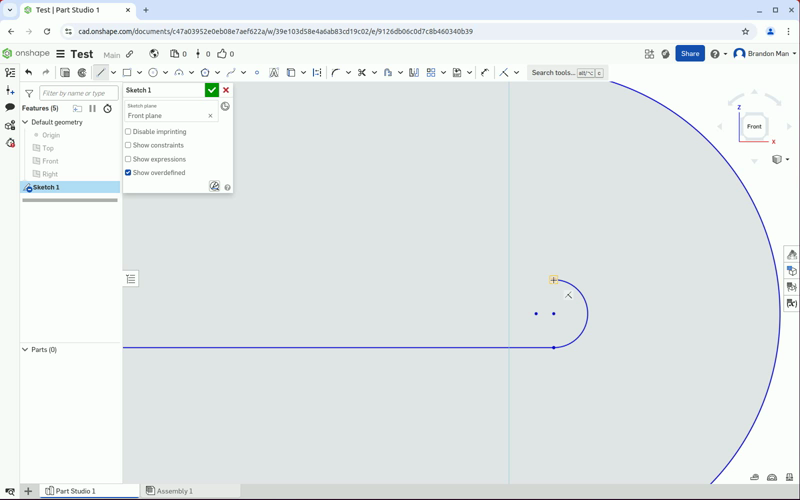
scroll(-6)
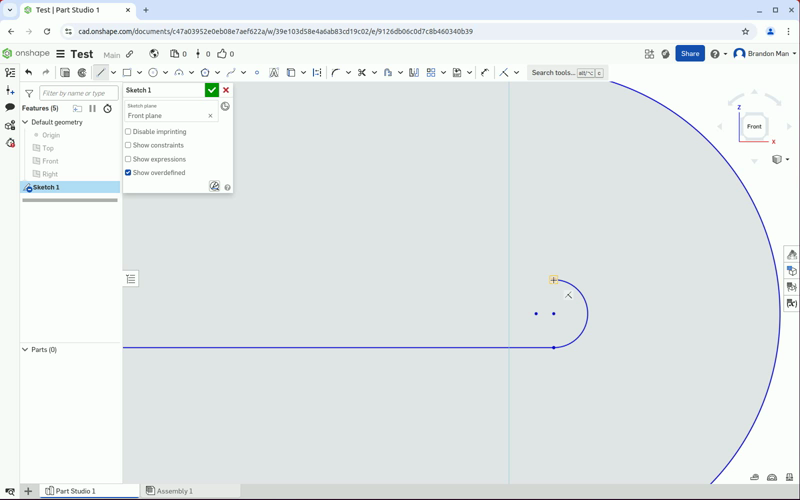
scroll(-6)
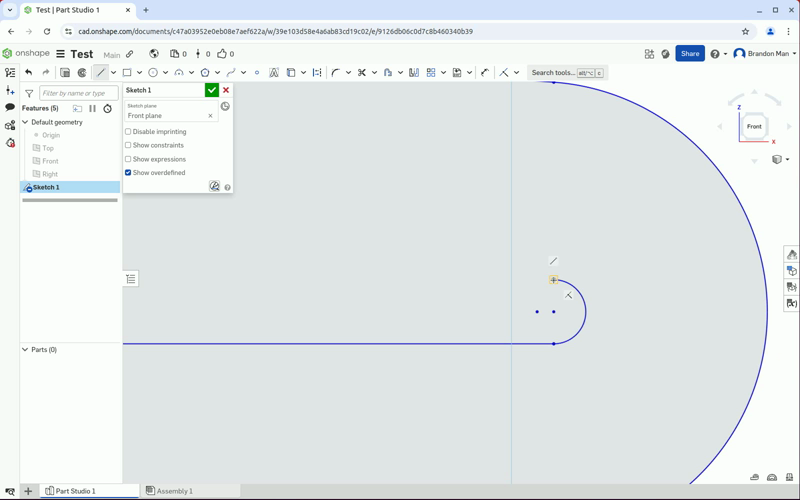
scroll(-6)
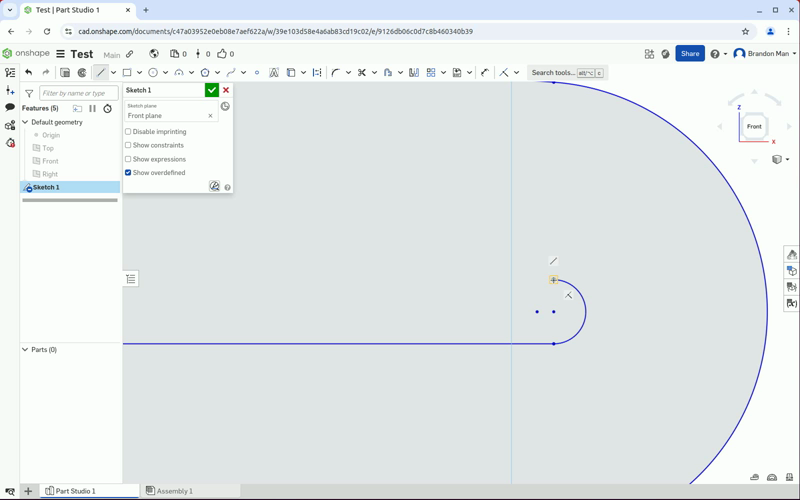
scroll(-6)
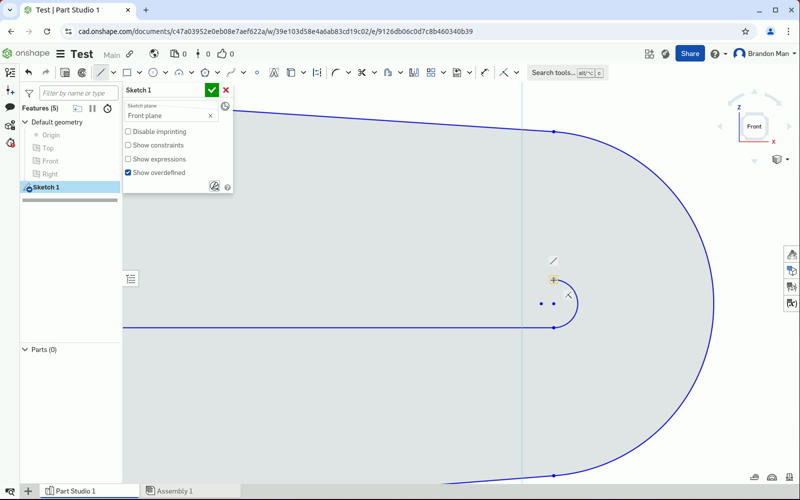
scroll(-6)
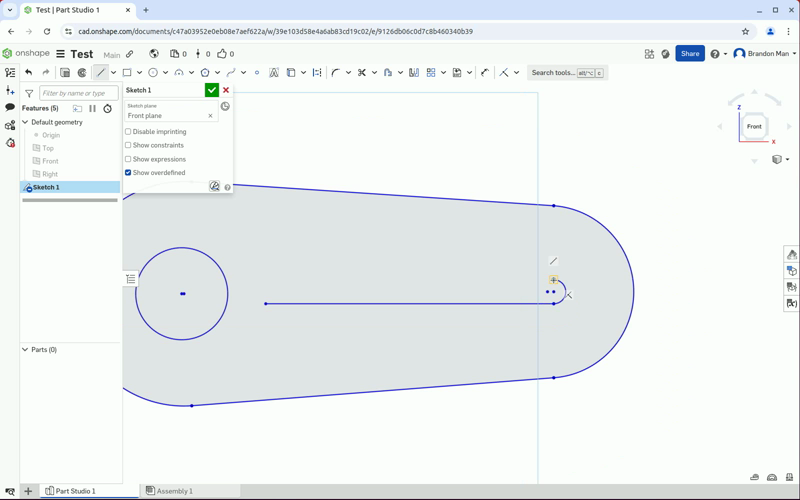
scroll(-6)
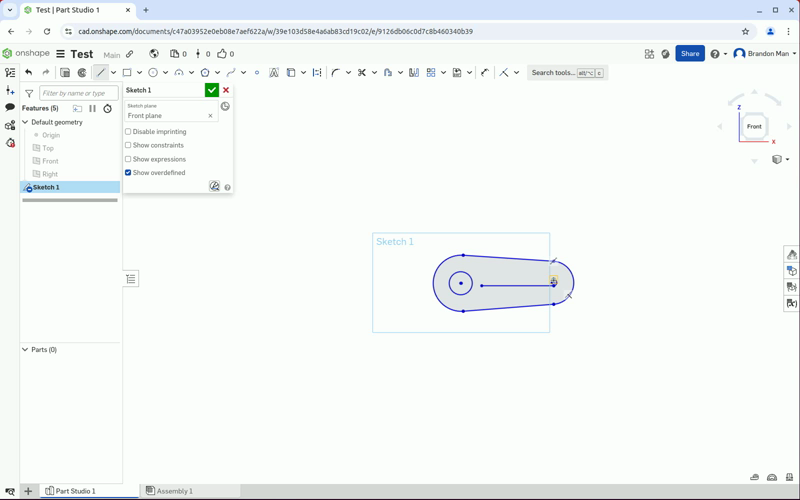
key_down(shift)
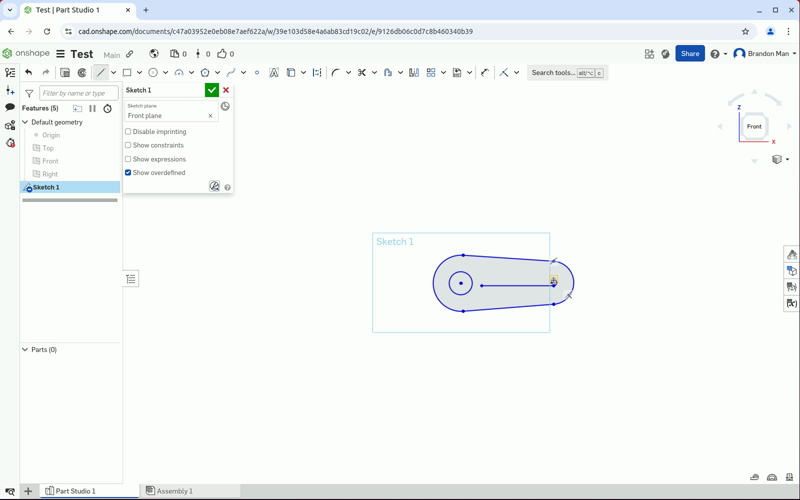
mouse_move(481, 279)
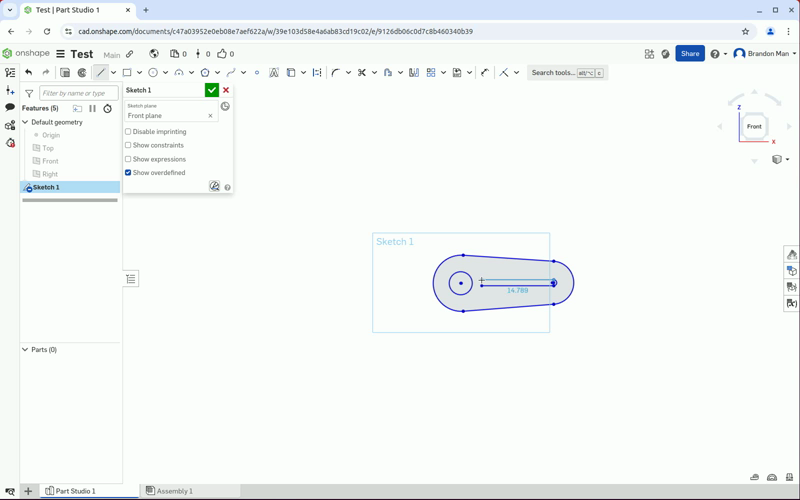
click(481, 279)
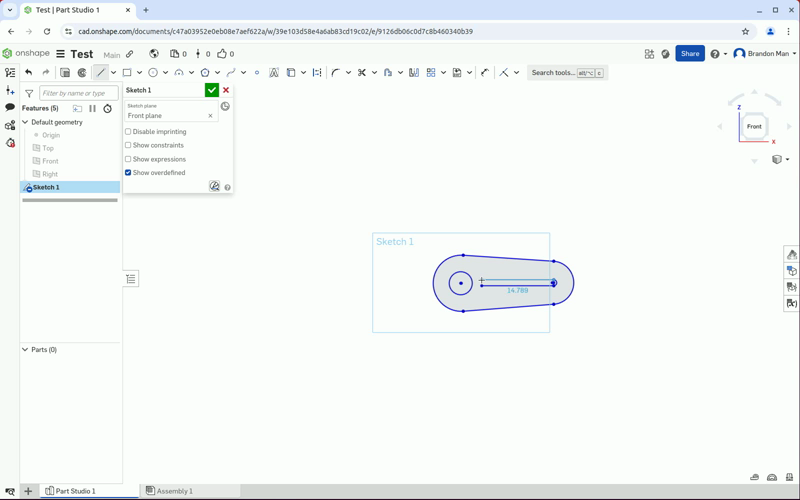
key_up(shift)
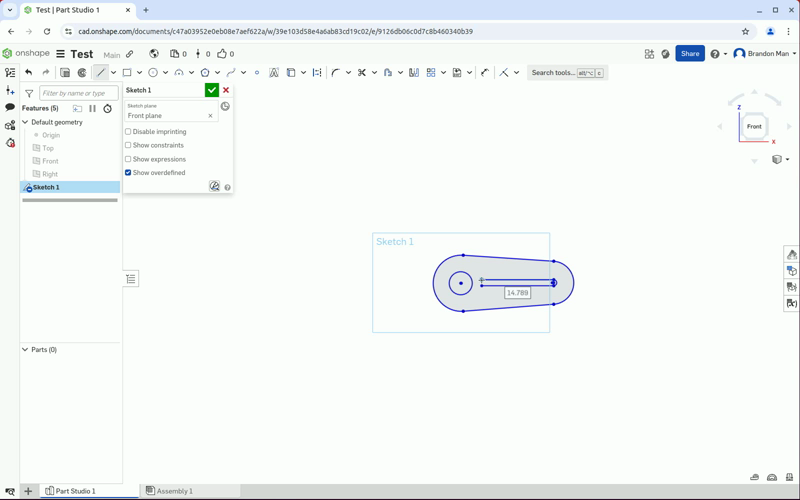
key(esc)
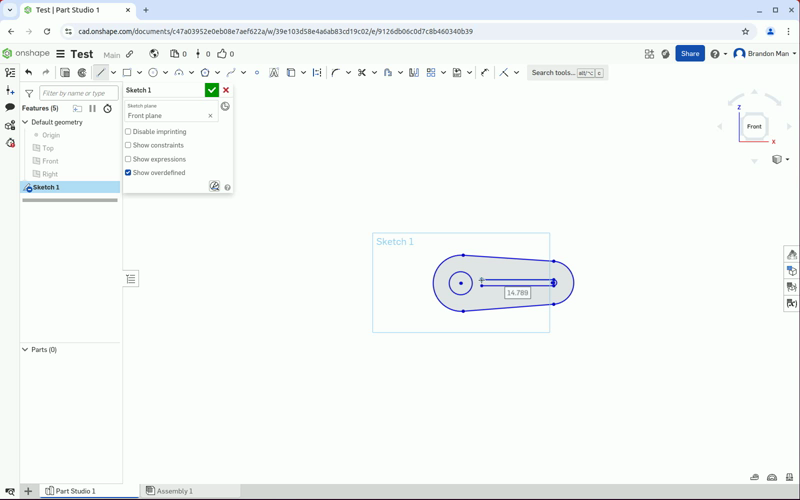
key(a)
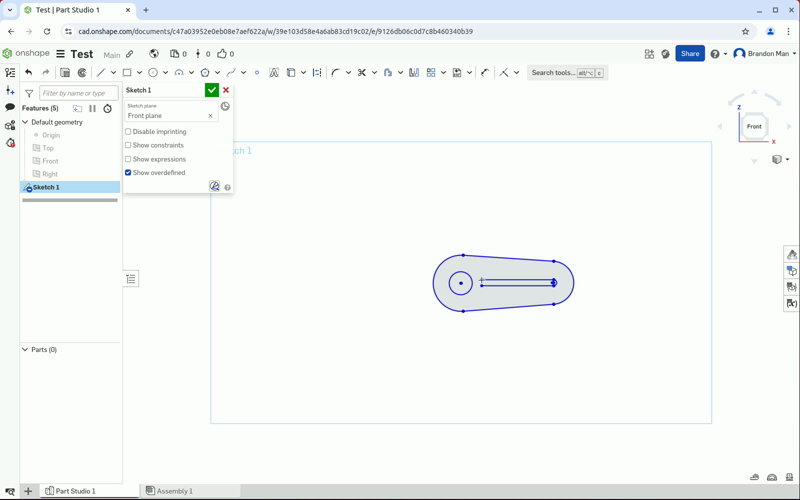
mouse_move(481, 279)
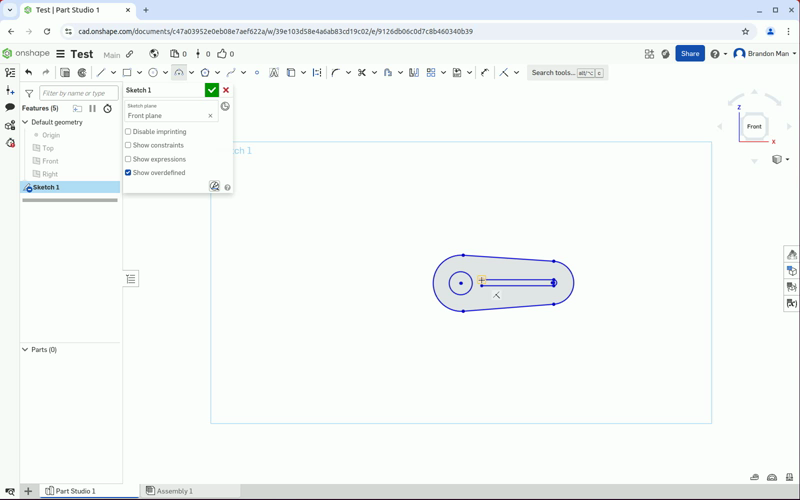
click(481, 279)
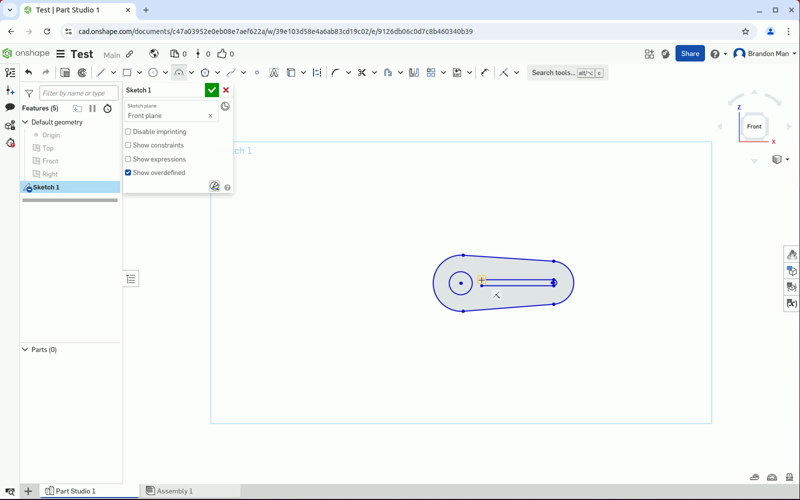
mouse_move(481, 285)
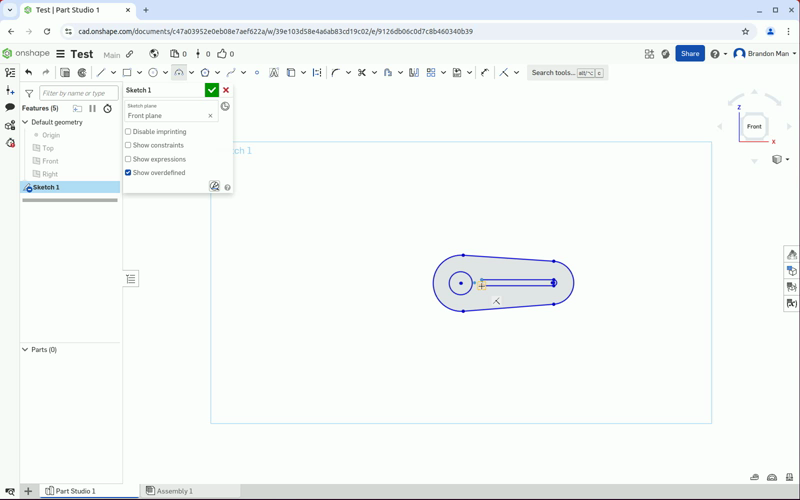
scroll(6)
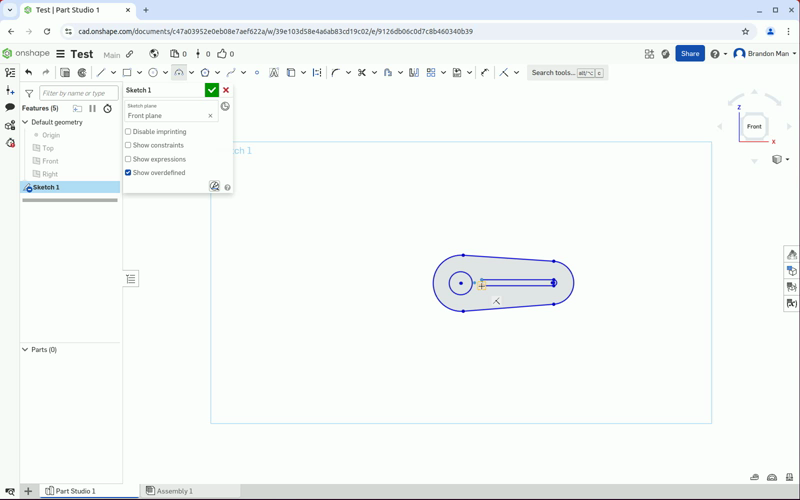
scroll(6)
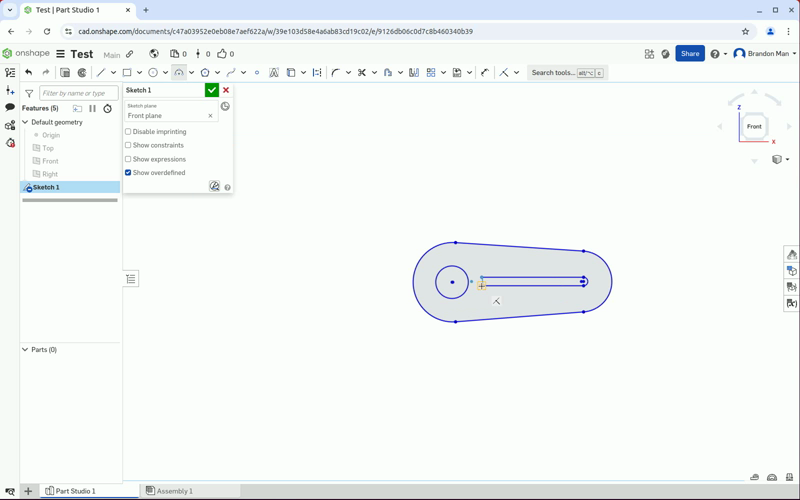
scroll(6)
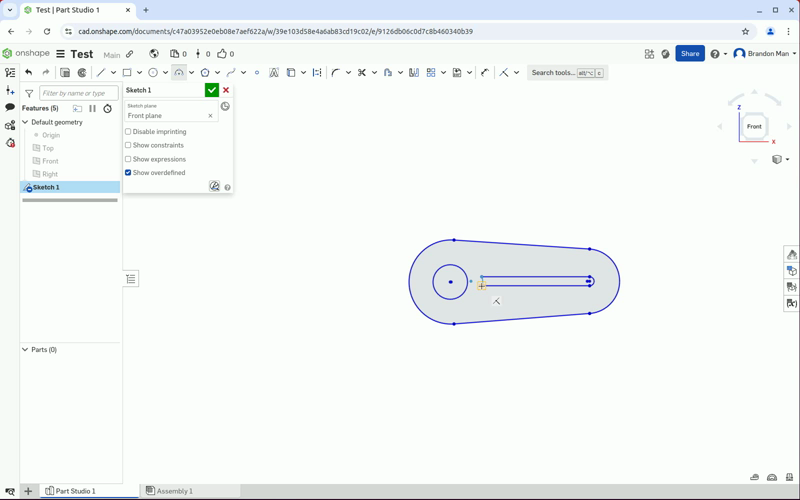
scroll(6)
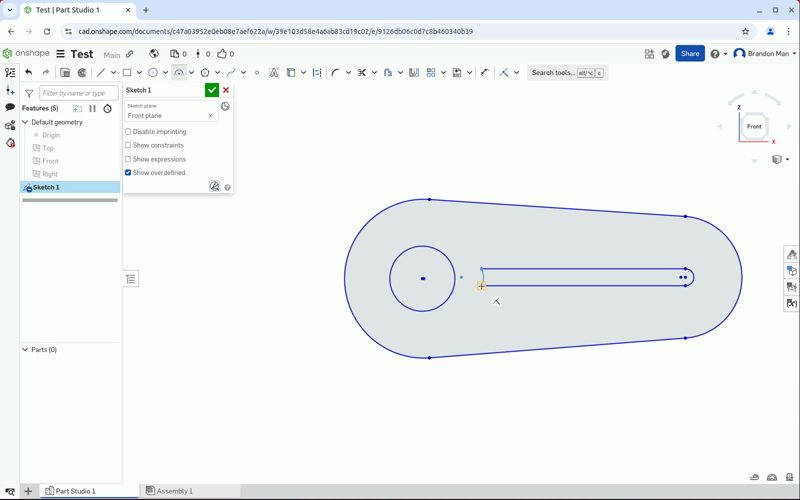
scroll(6)
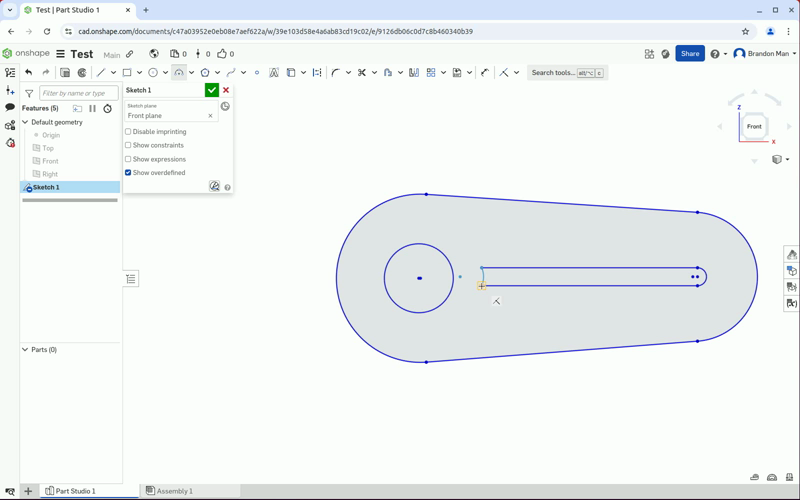
scroll(6)
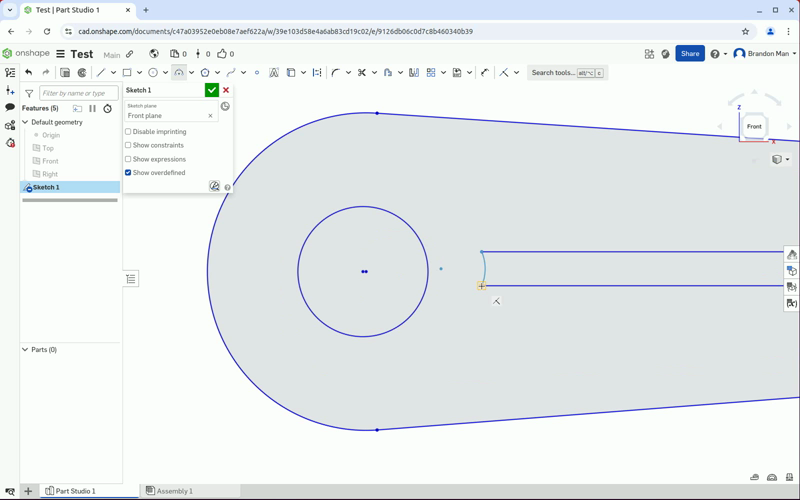
scroll(6)
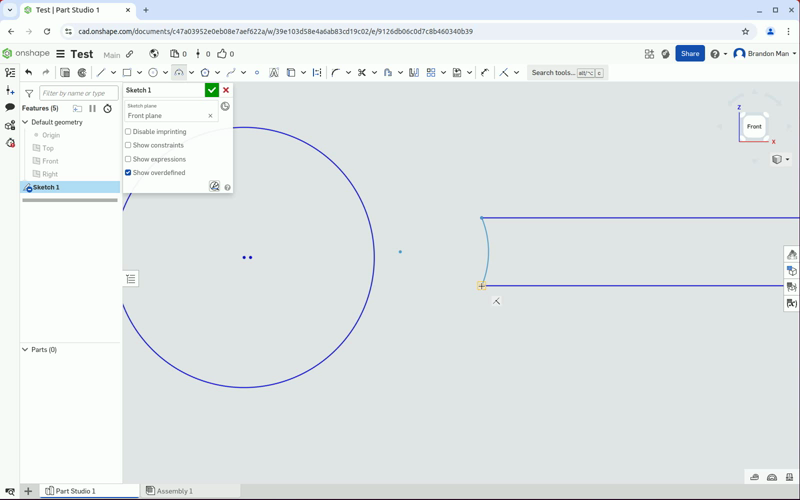
click(481, 285)
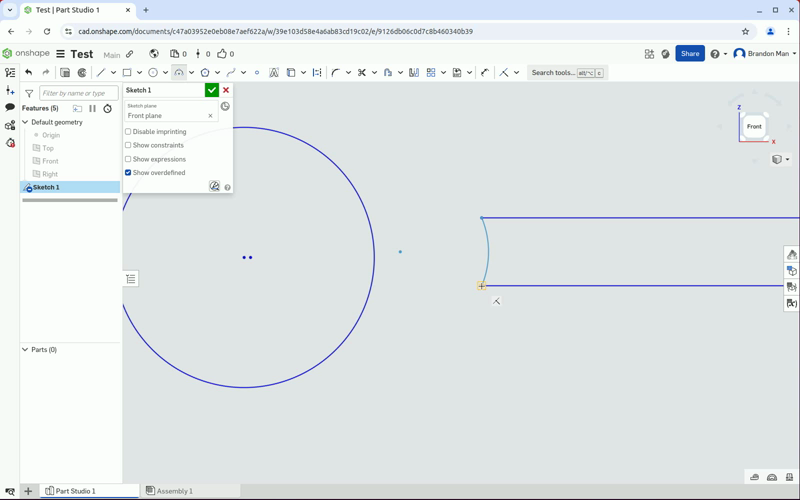
scroll(-6)
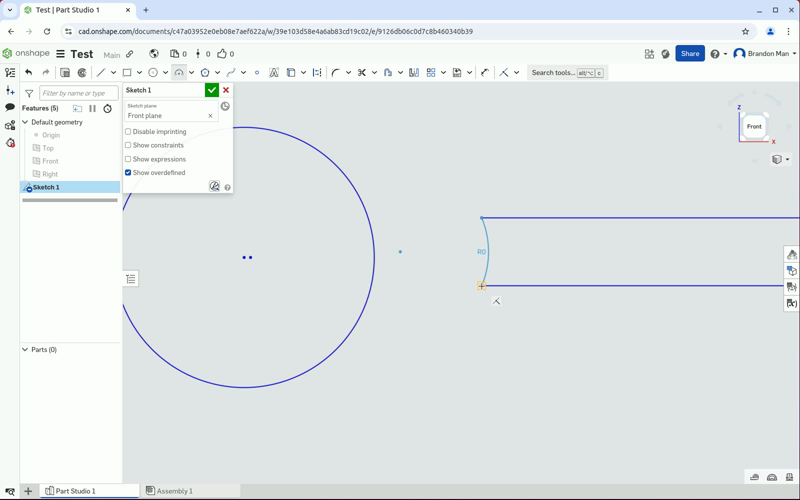
scroll(-6)
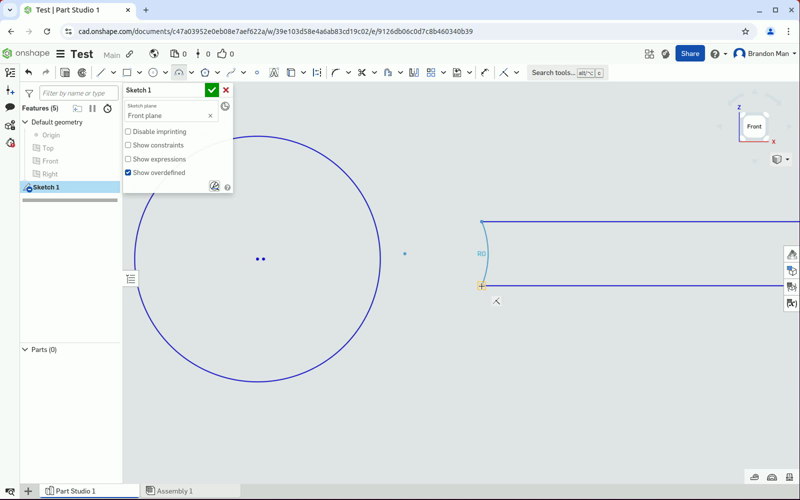
scroll(-6)
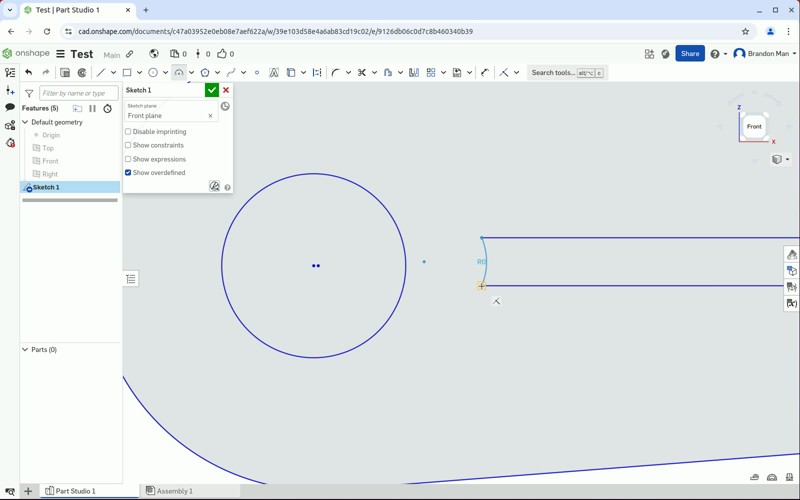
scroll(-6)
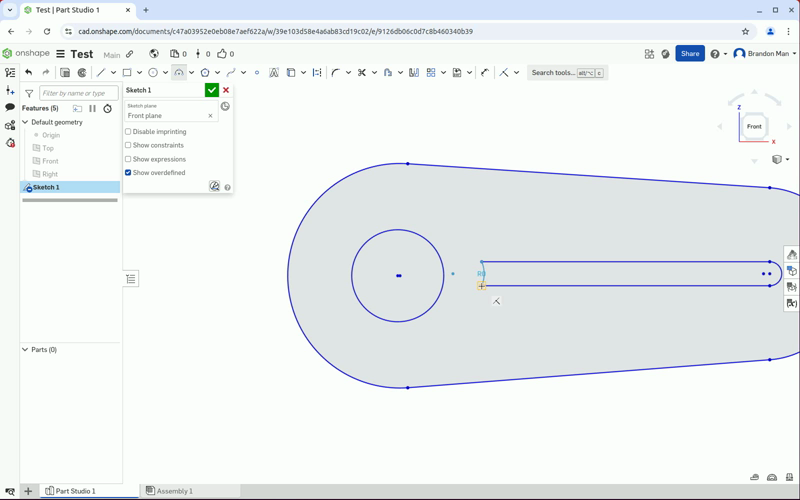
scroll(-6)
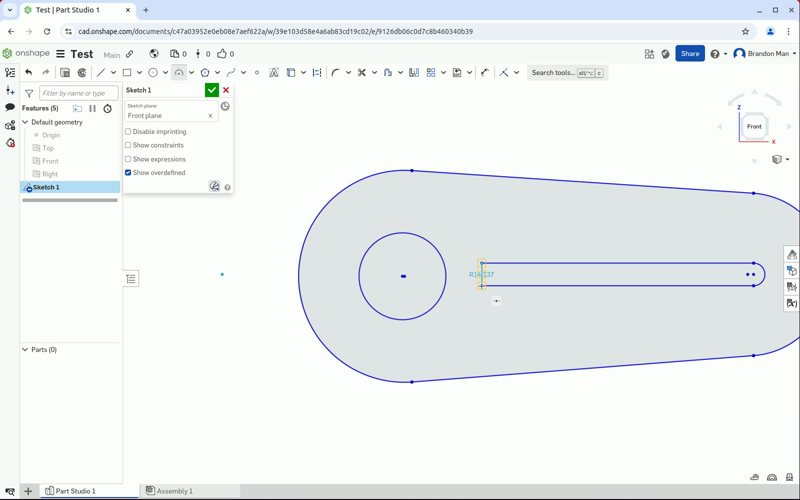
scroll(-6)
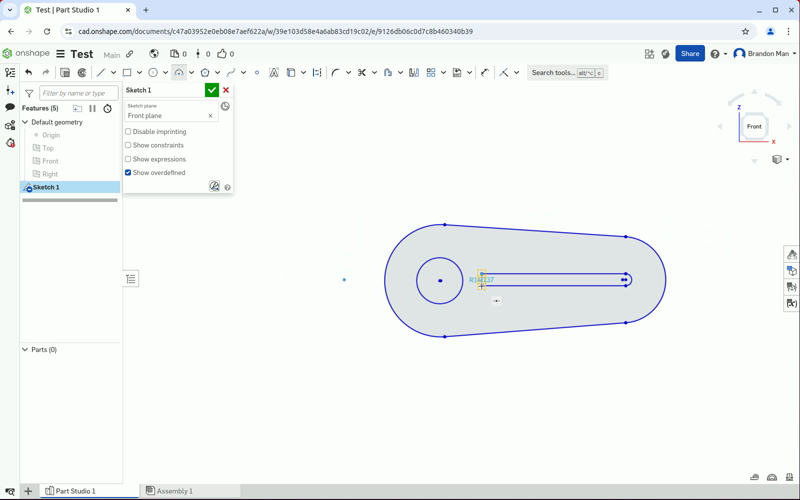
scroll(-6)
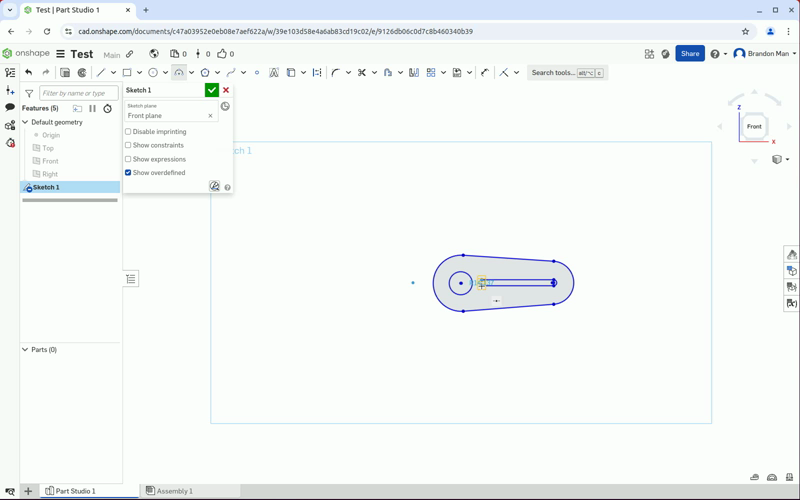
key_down(shift)
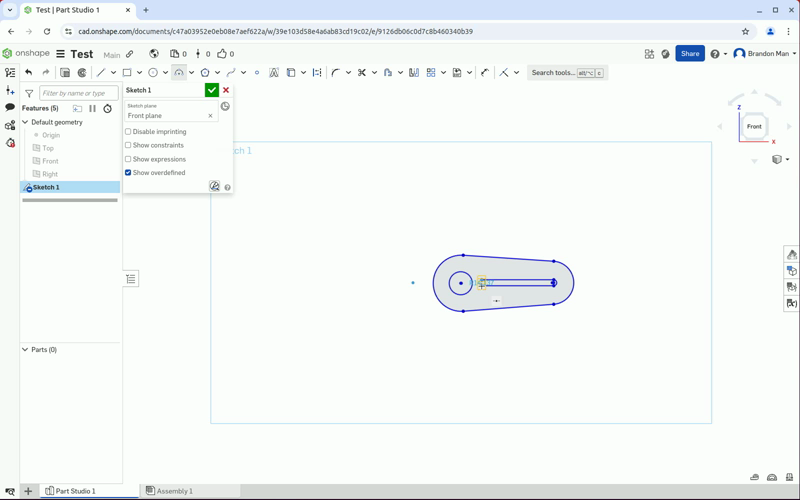
mouse_move(478, 282)
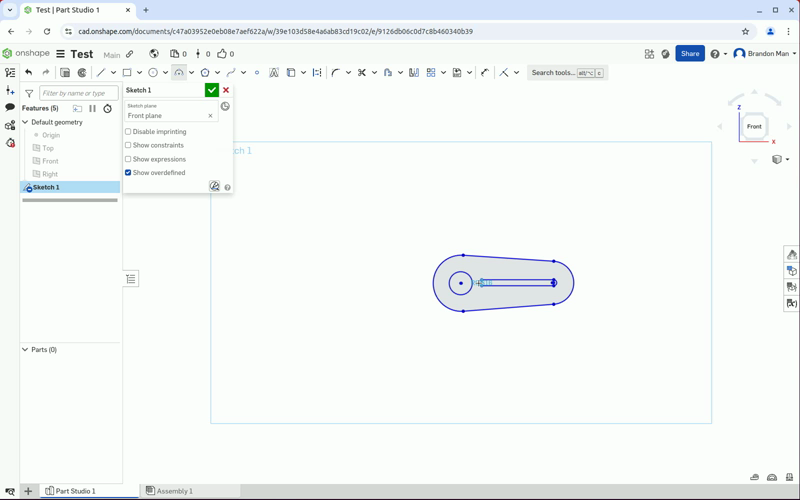
scroll(6)
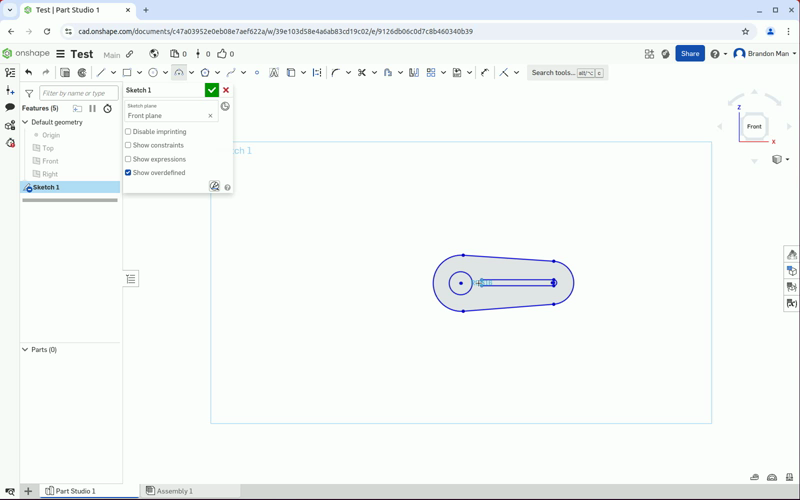
scroll(6)
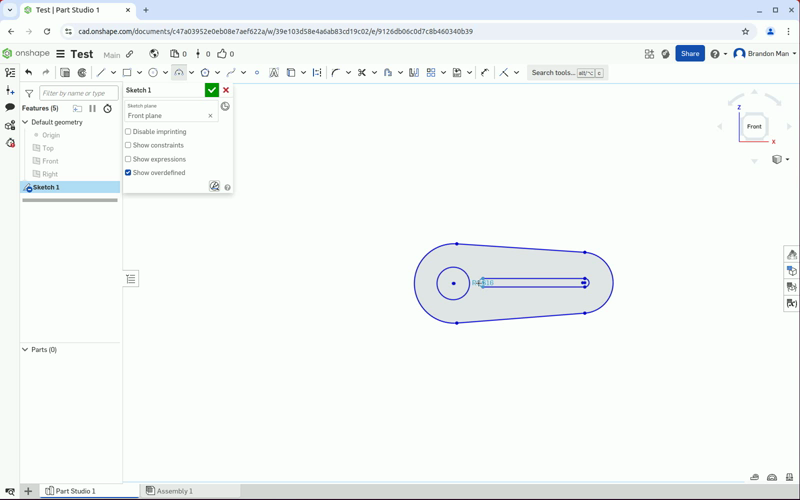
scroll(6)
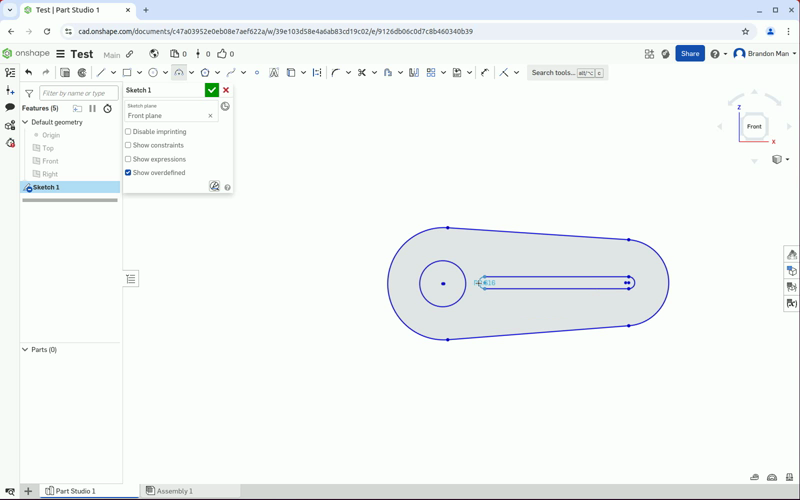
scroll(6)
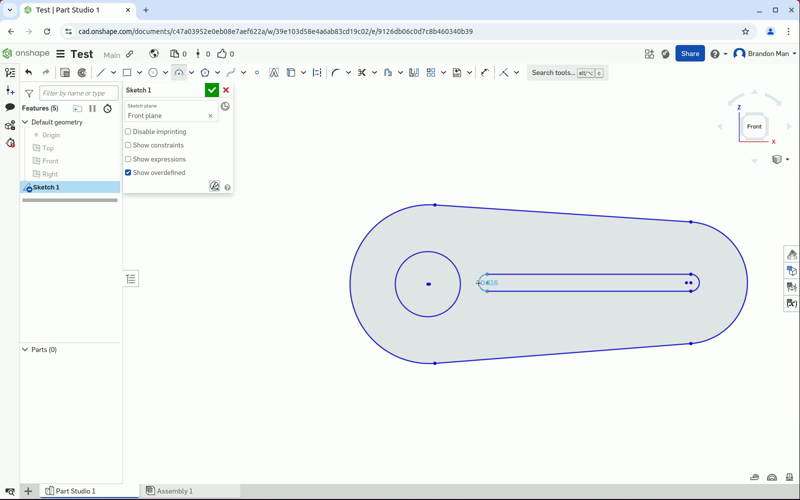
scroll(6)
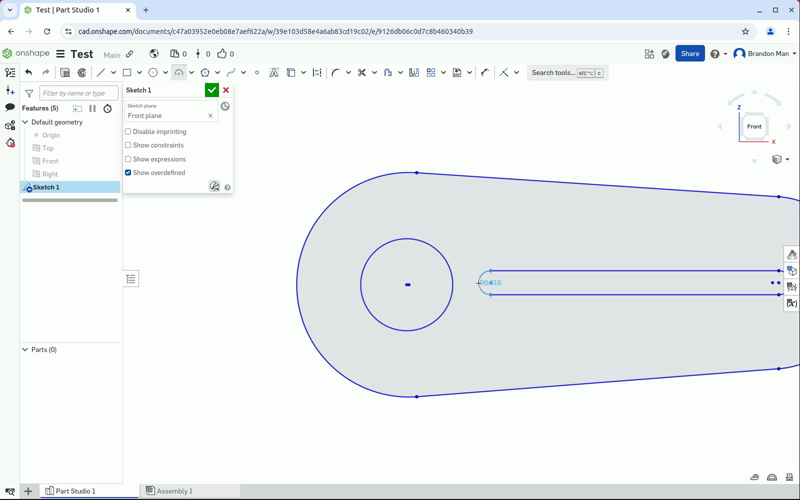
scroll(6)
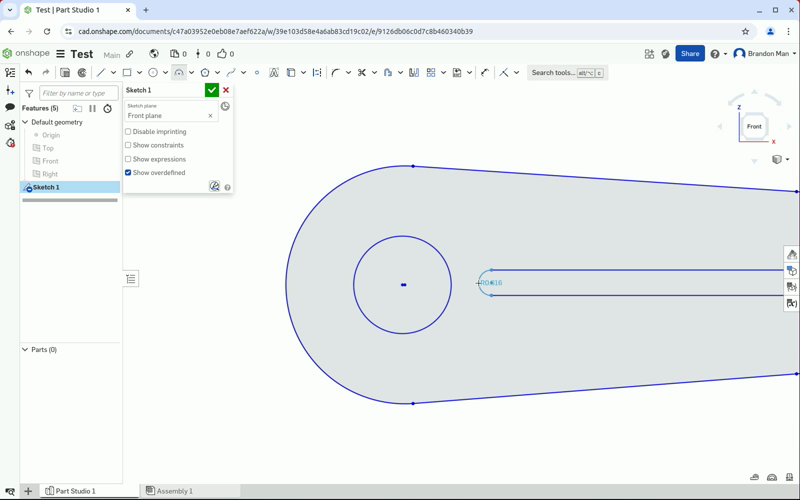
scroll(6)
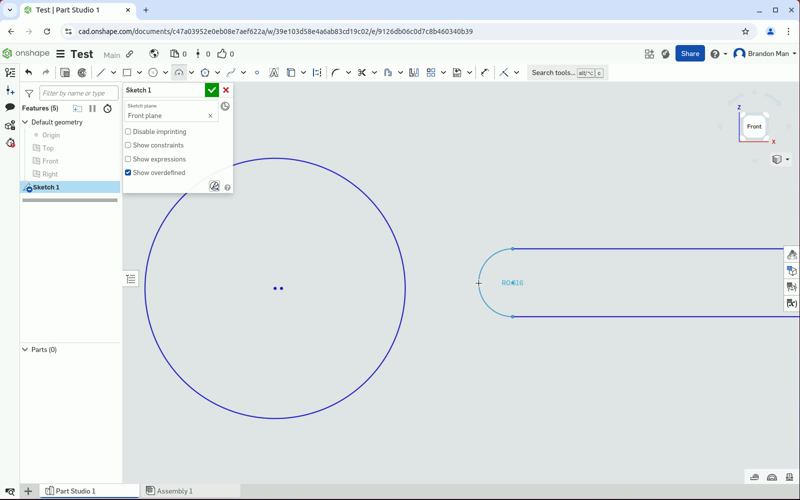
click(478, 282)
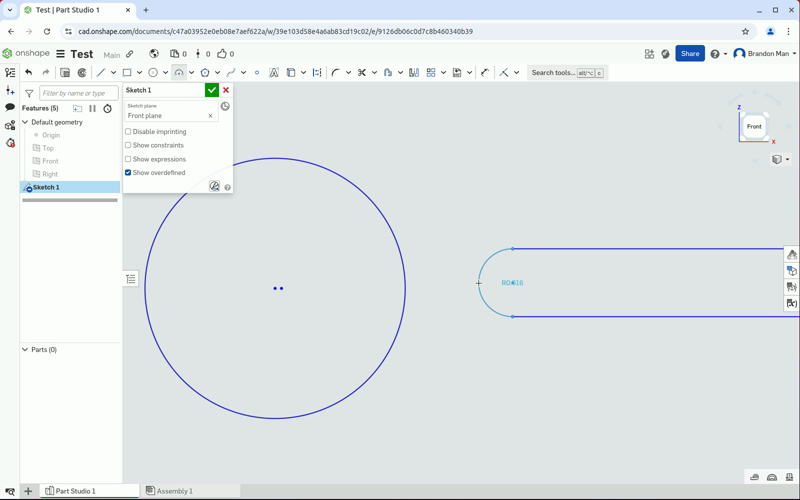
scroll(-6)
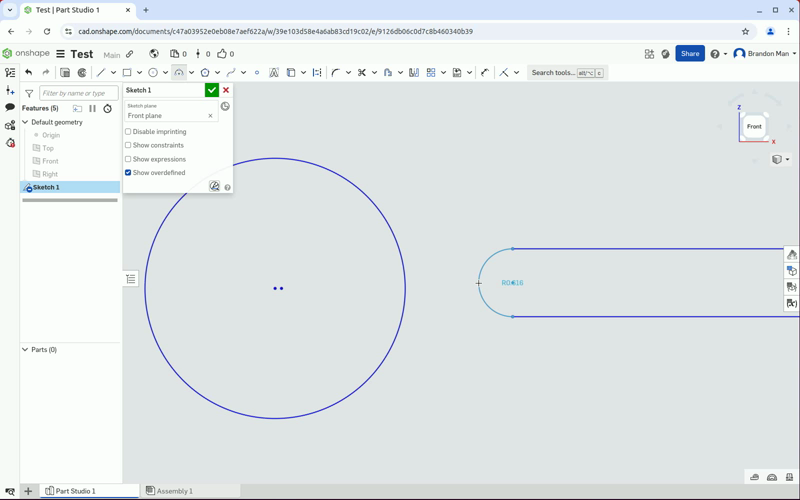
scroll(-6)
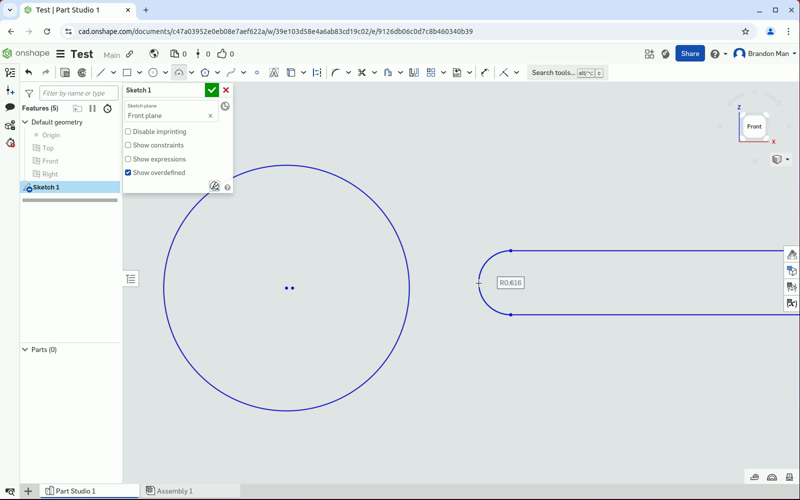
scroll(-6)
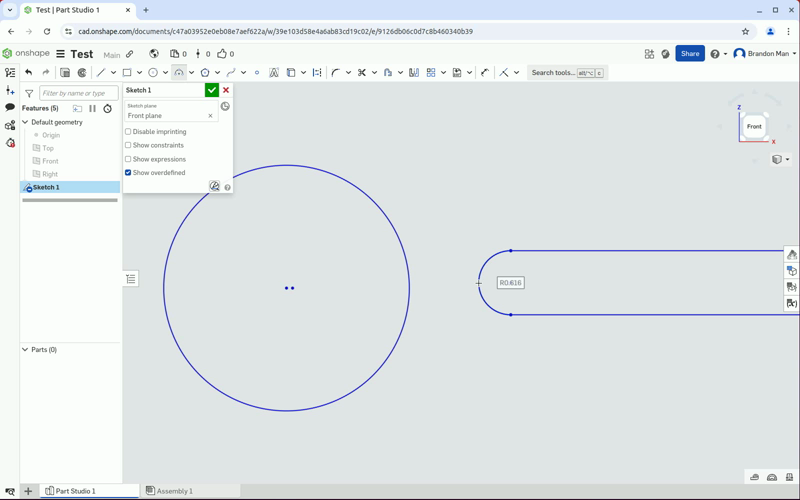
scroll(-6)
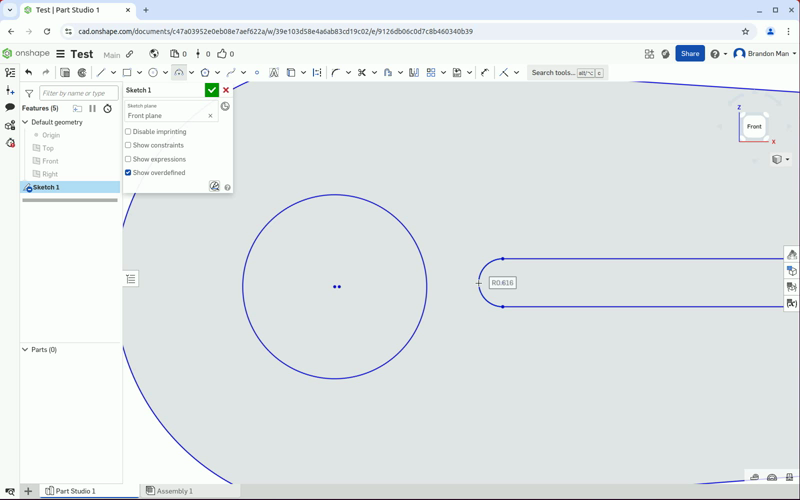
scroll(-6)
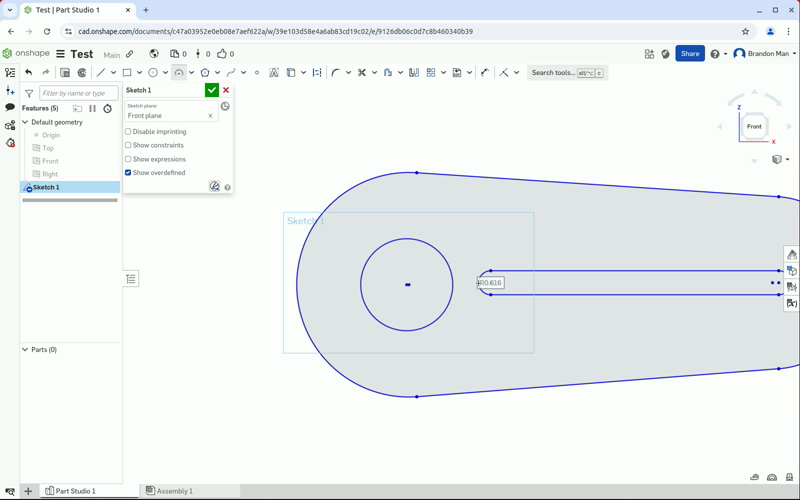
scroll(-6)
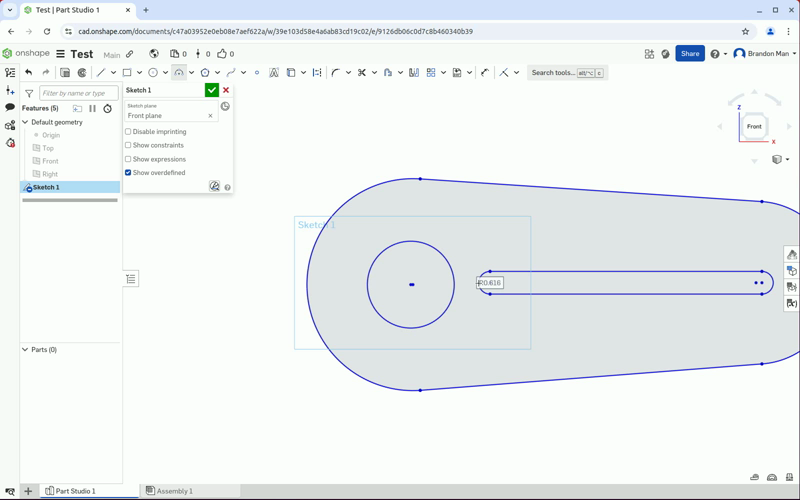
scroll(-6)
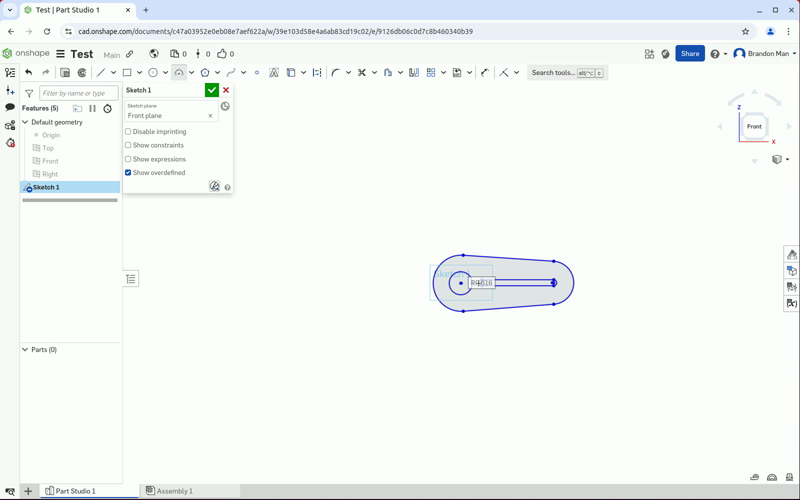
key_up(shift)
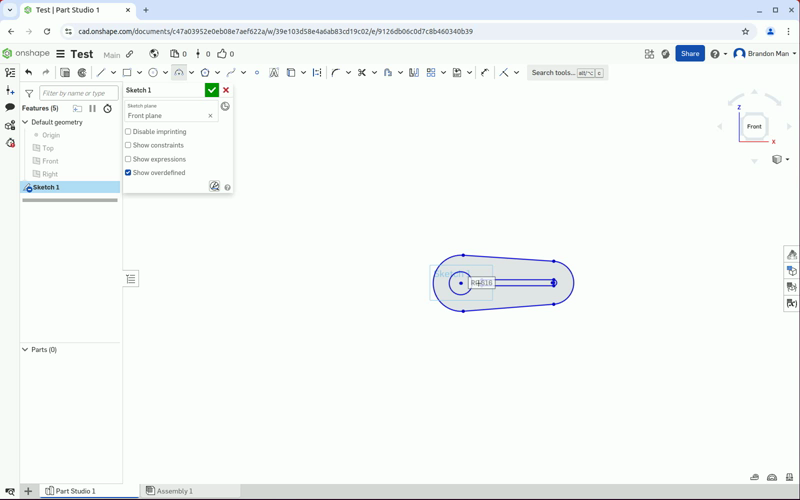
key(esc)
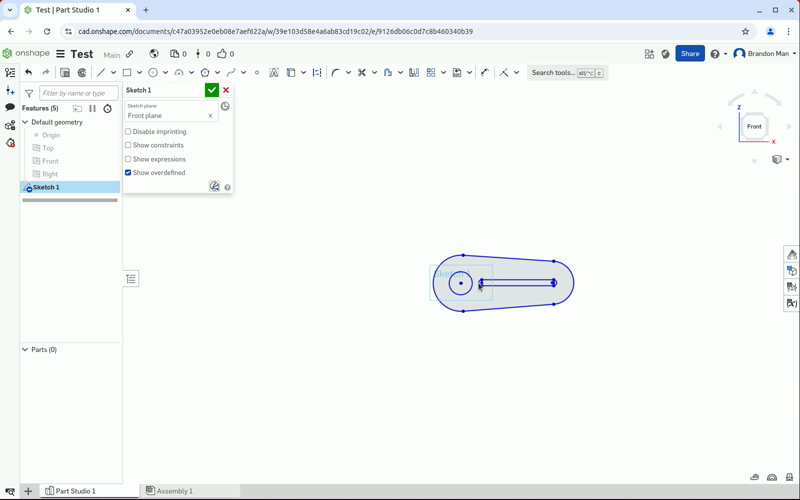
mouse_move(464, 300)
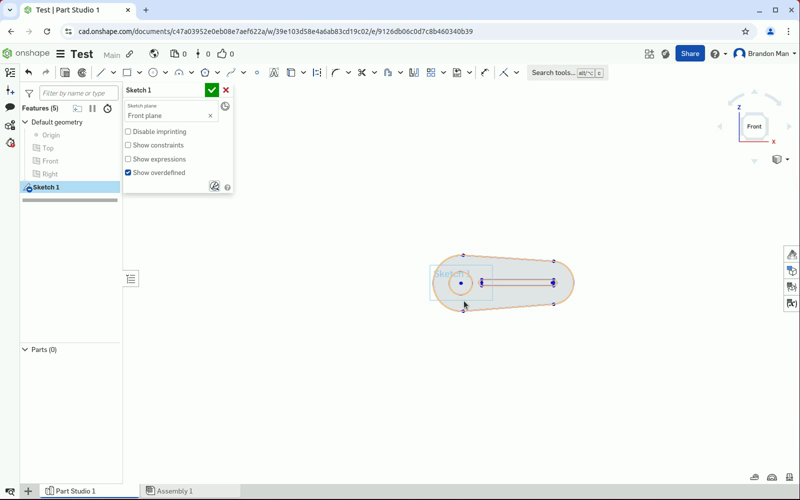
click(464, 300)
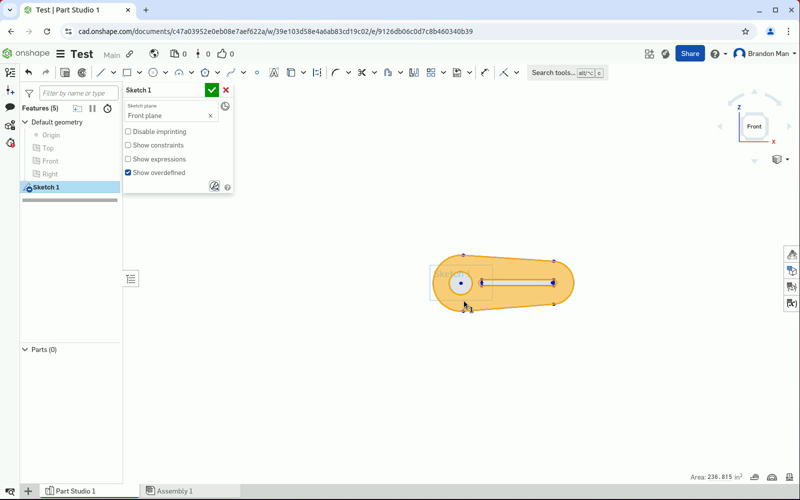
mouse_move(73, 352)
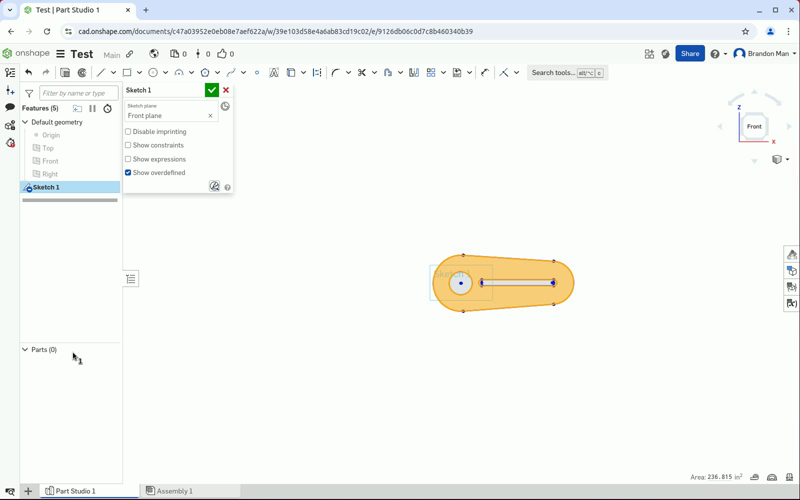
key(shift+y)
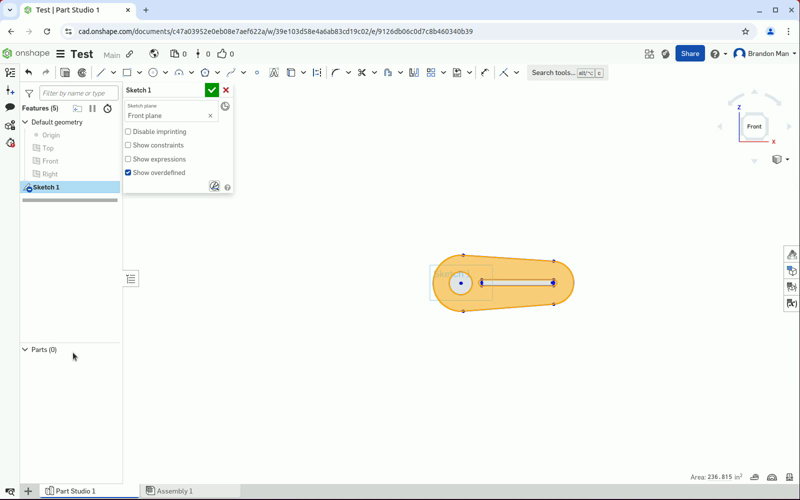
key(shift+e)
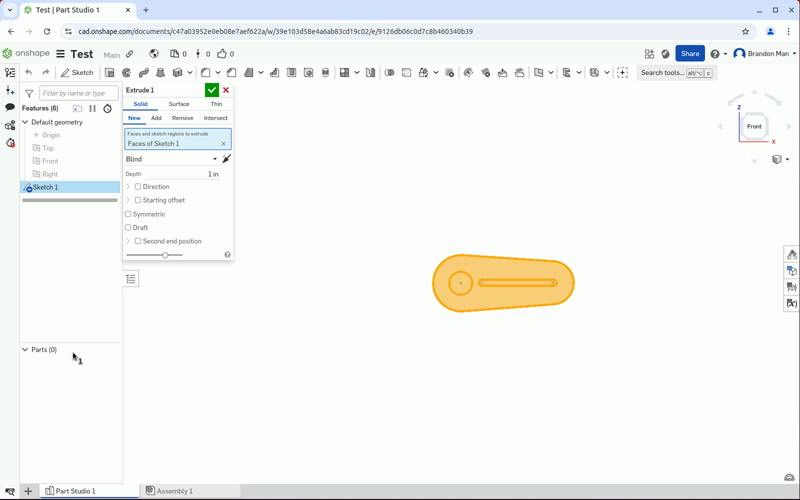
mouse_move(143, 106)
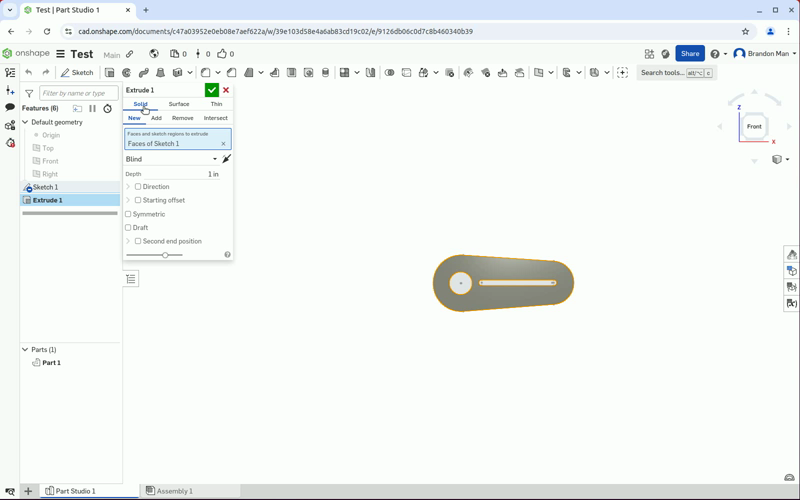
click(143, 106)
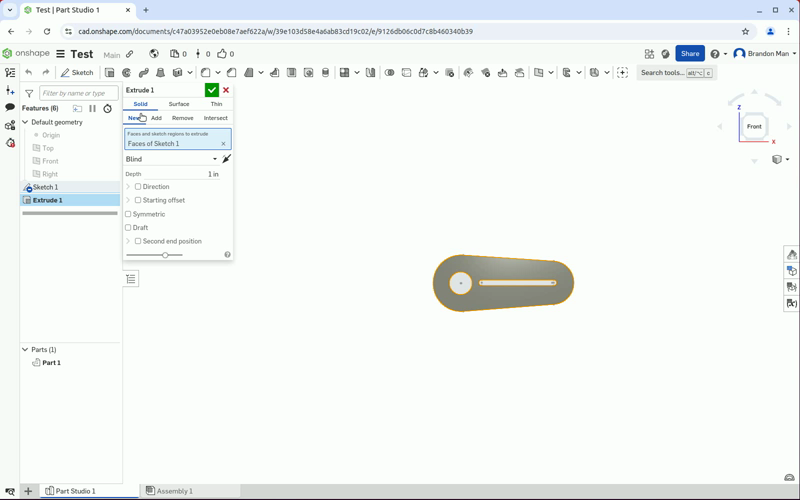
mouse_move(137, 120)
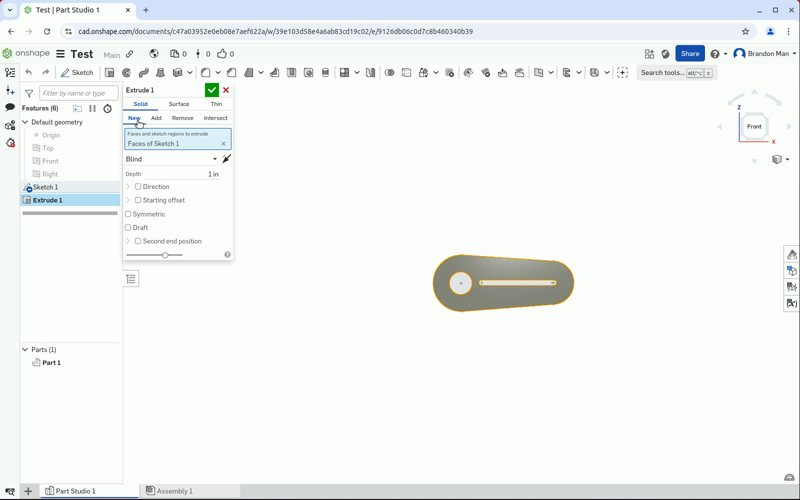
click(137, 120)
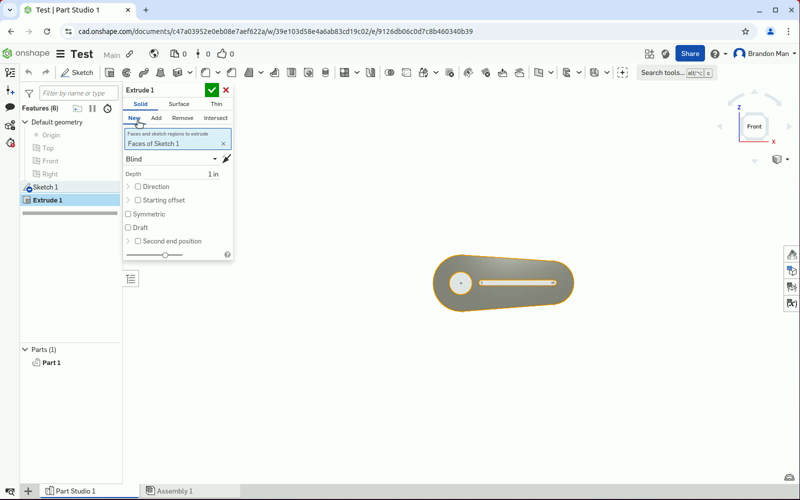
key(tab, 4)
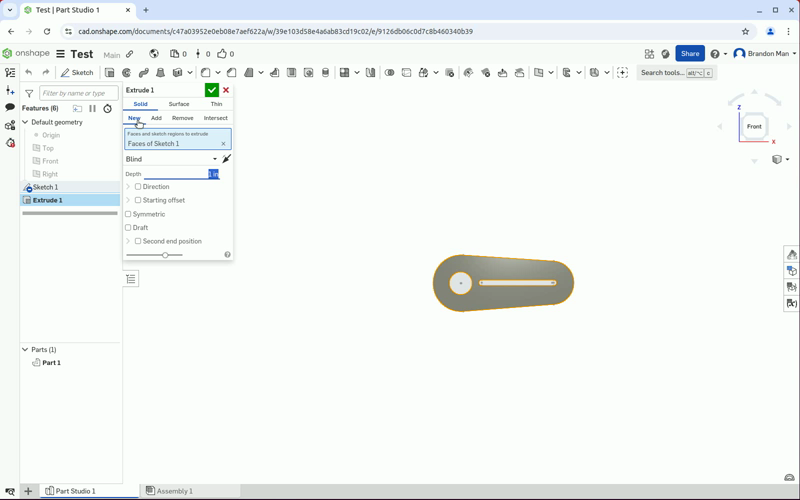
text(1.926)
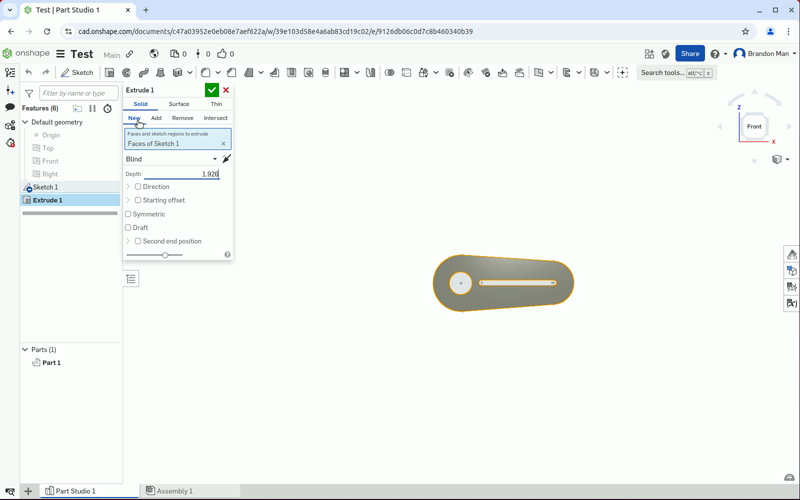
key(tab, 3)
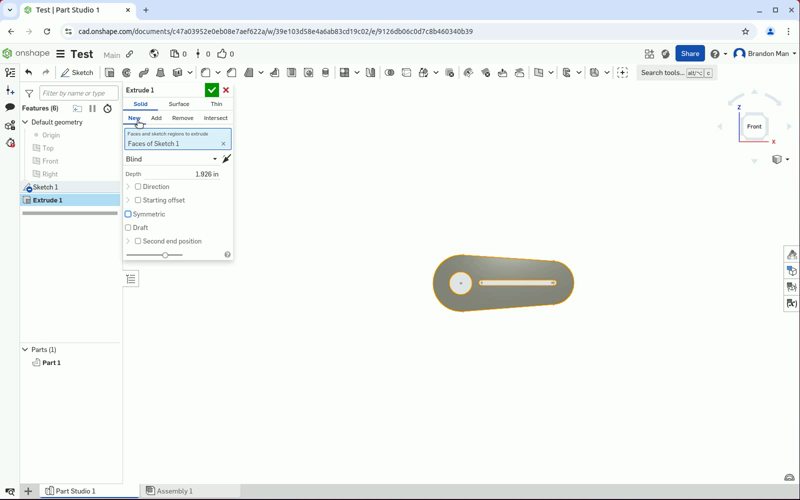
key(space)
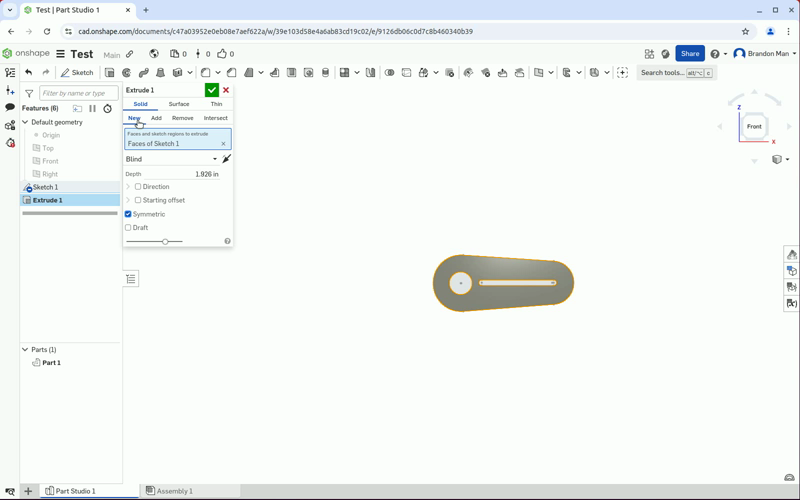
key(enter)
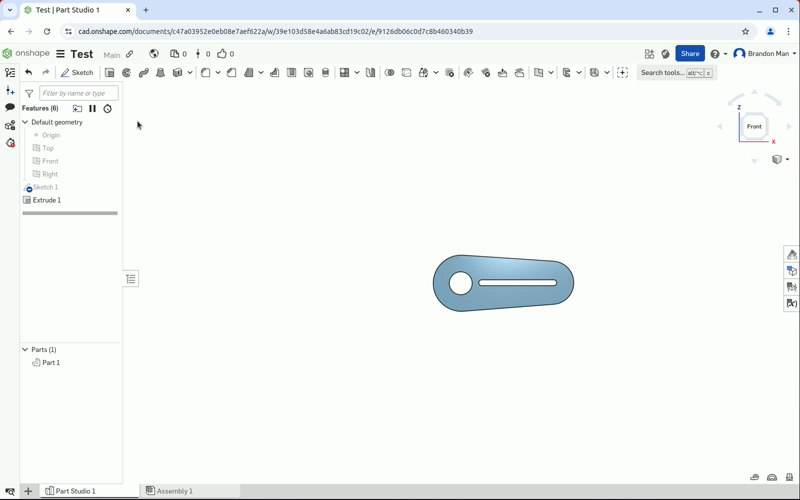
key(shift+h)
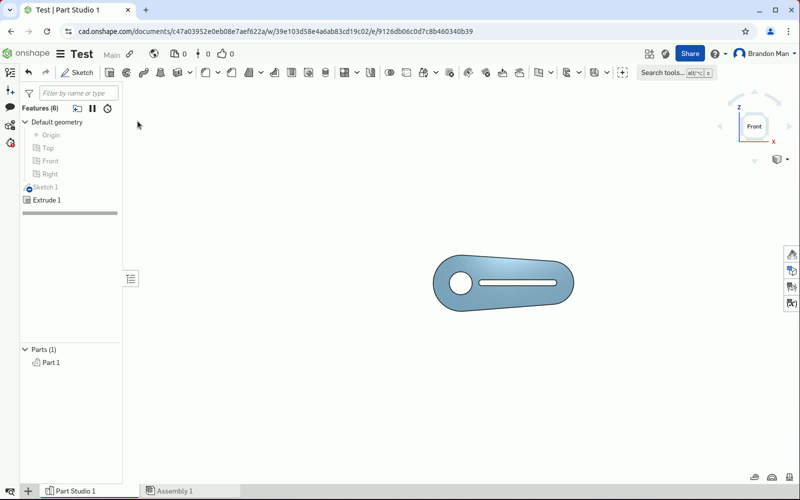
key(shift+h)
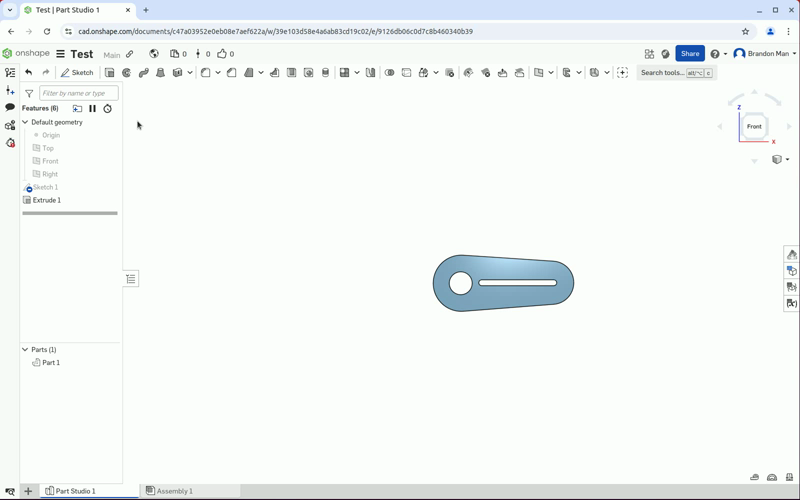
mouse_move(73, 189)
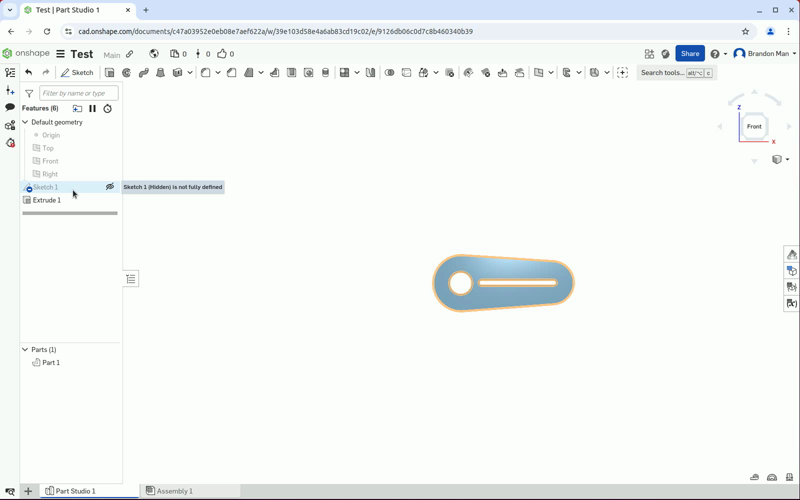
click(73, 189)
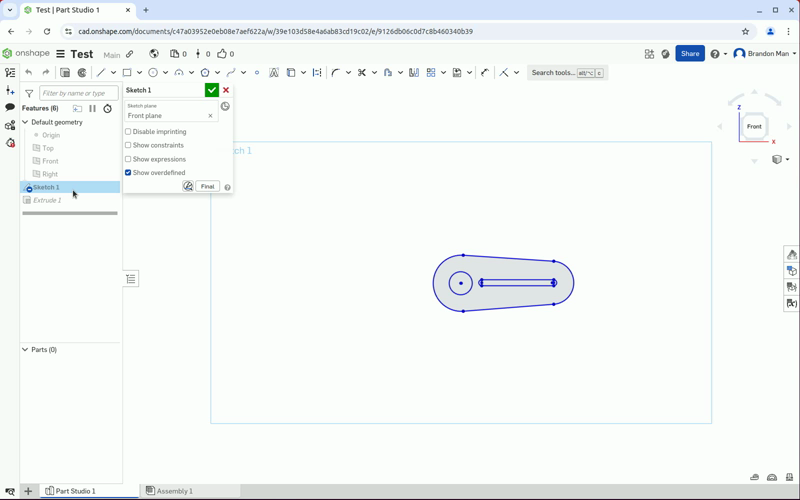
mouse_move(229, 92)
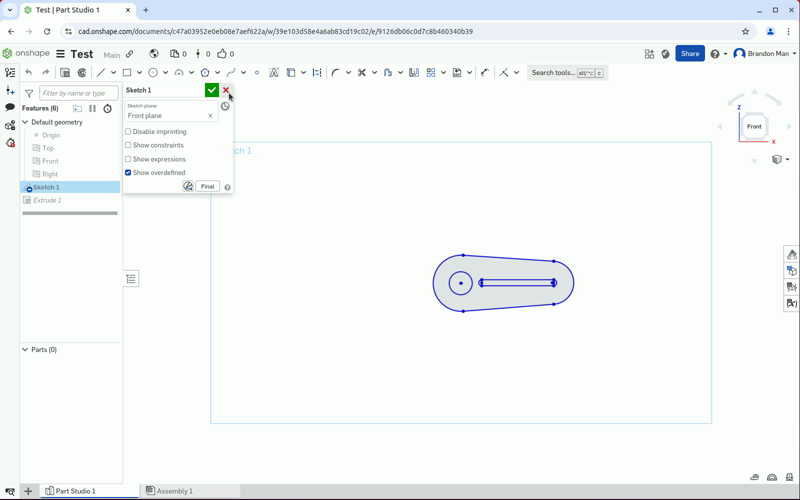
click(229, 92)
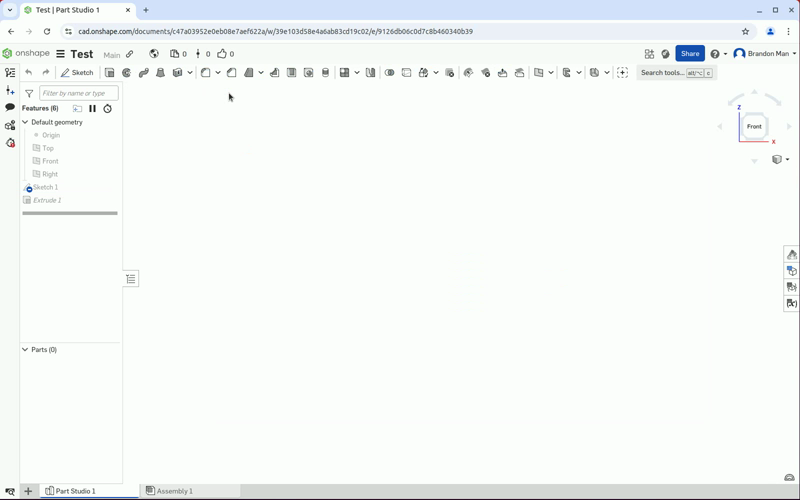
mouse_move(73, 352)
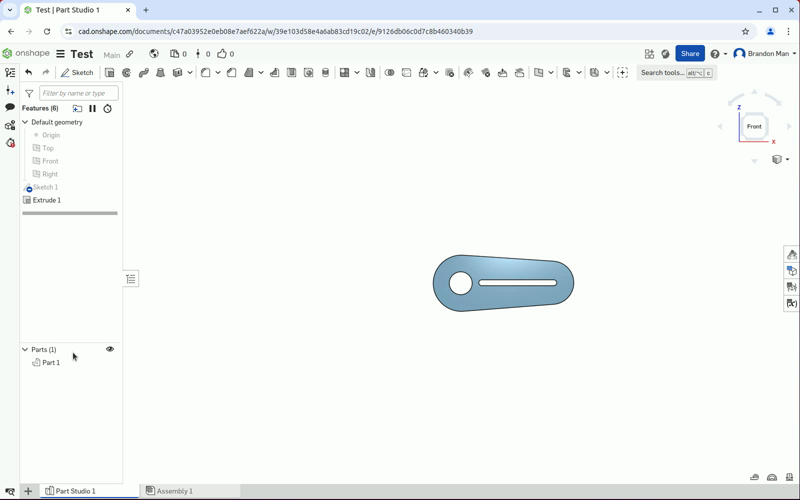
key(y)
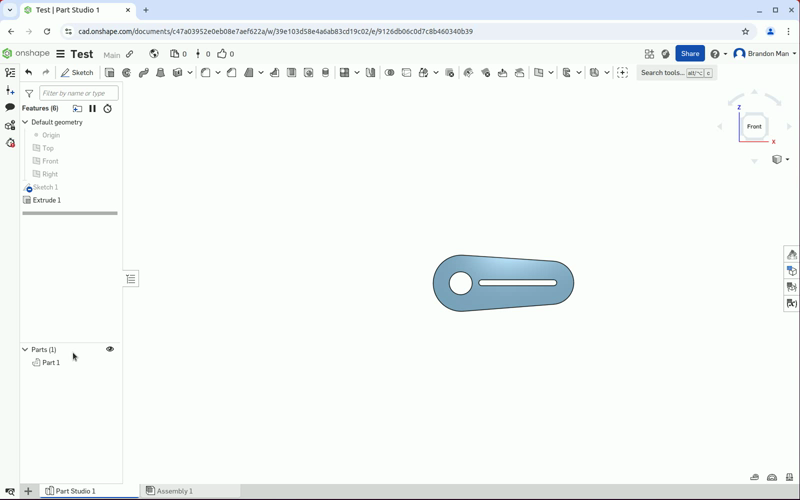
key(shift+p)
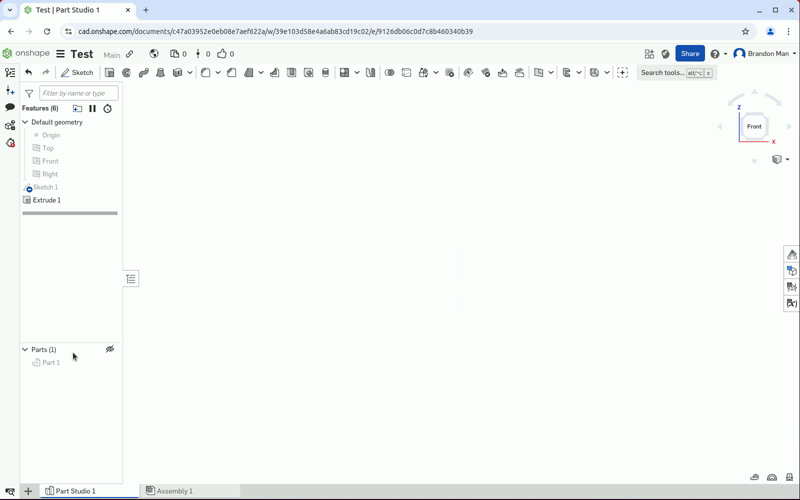
key(space)
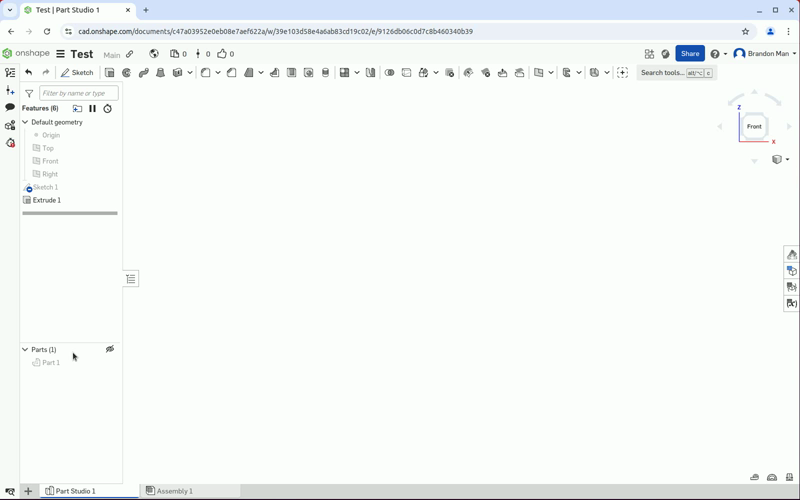
key_down(shift)
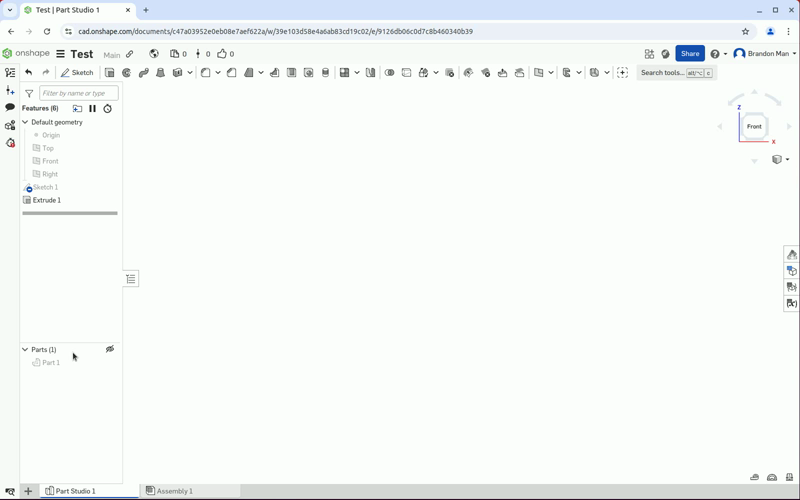
key(down)
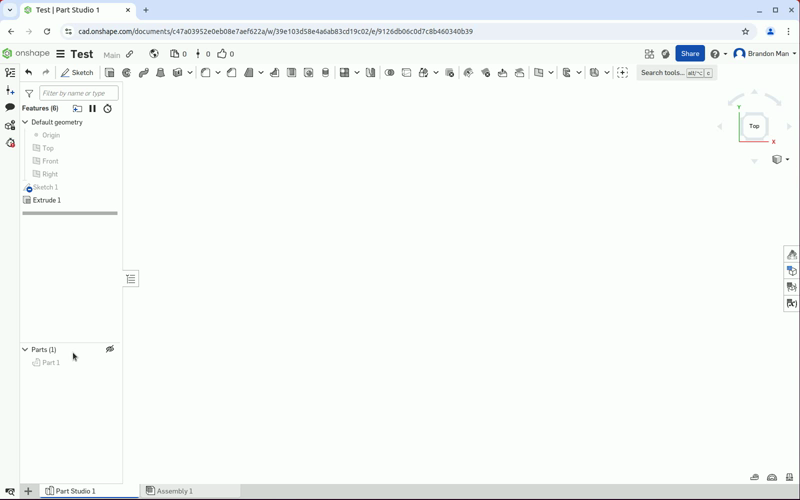
key_up(shift)
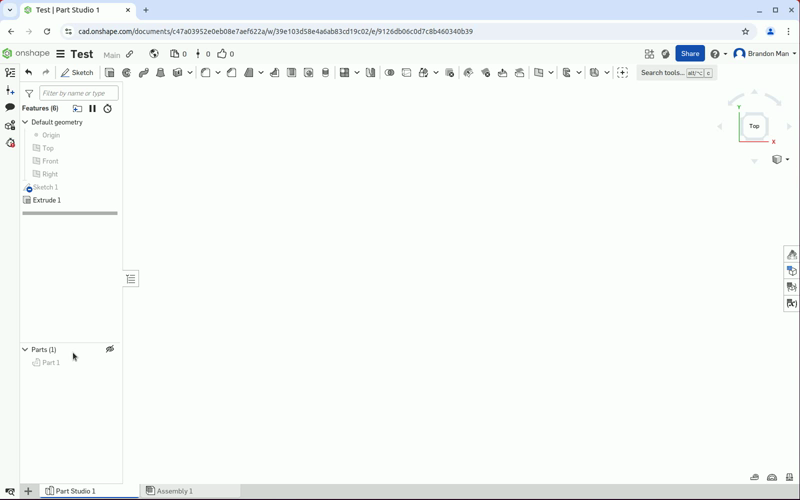
mouse_move(73, 352)
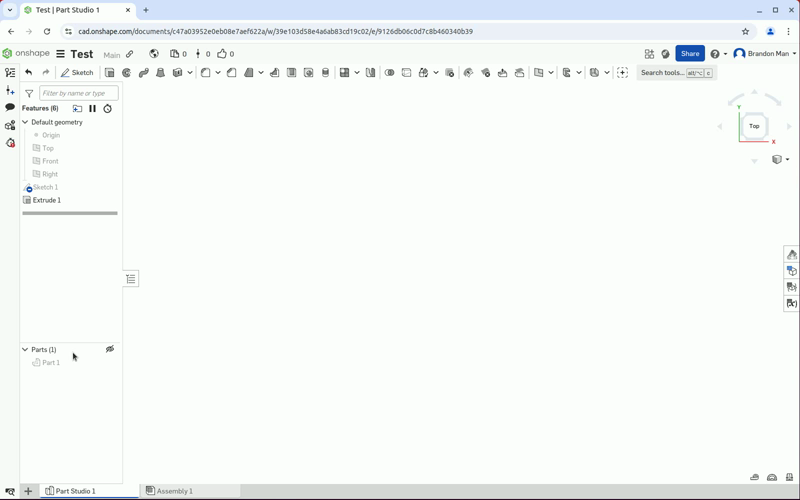
key(shift+y)
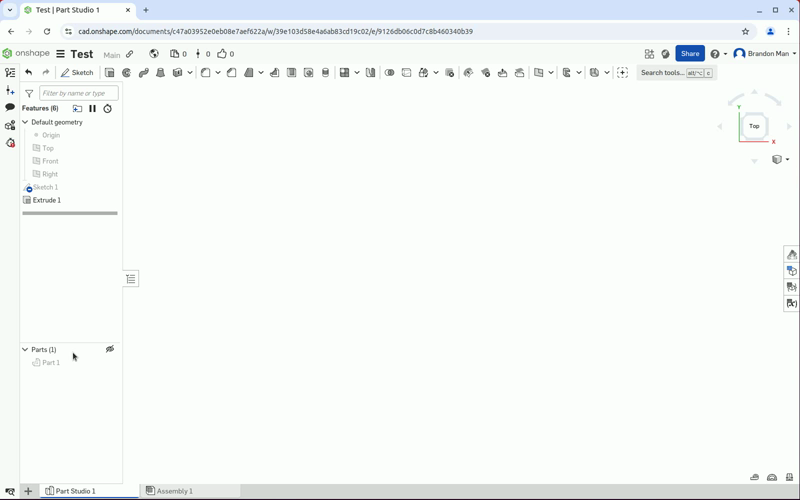
key(shift+s)
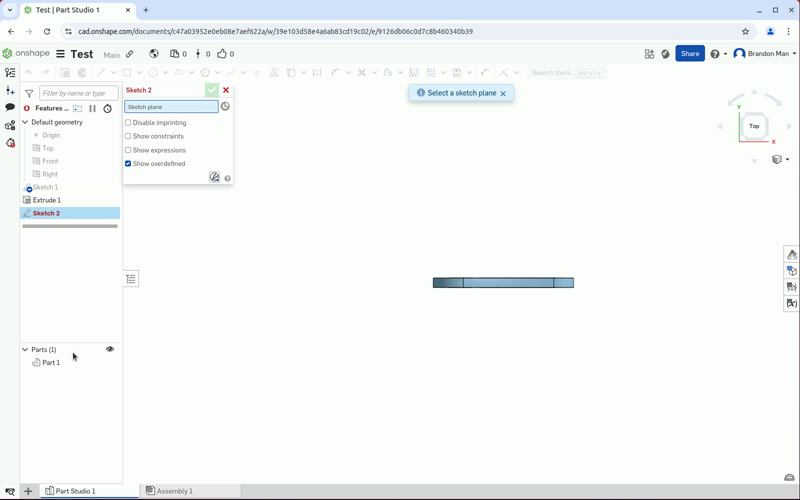
mouse_move(73, 150)
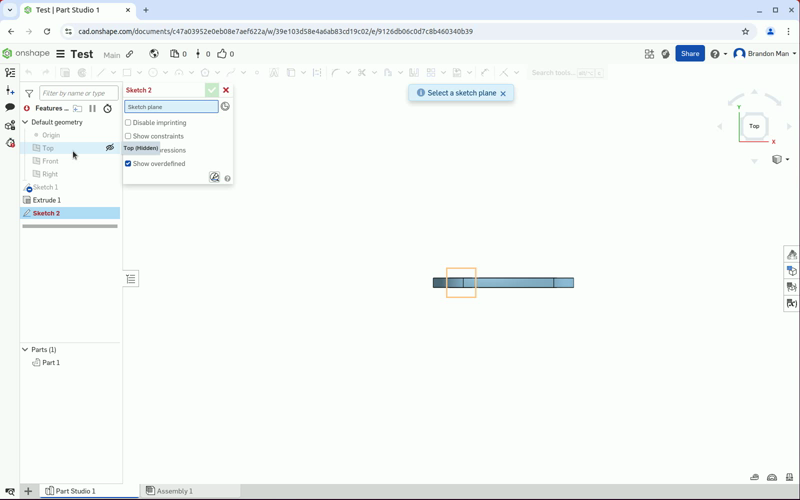
click(73, 150)
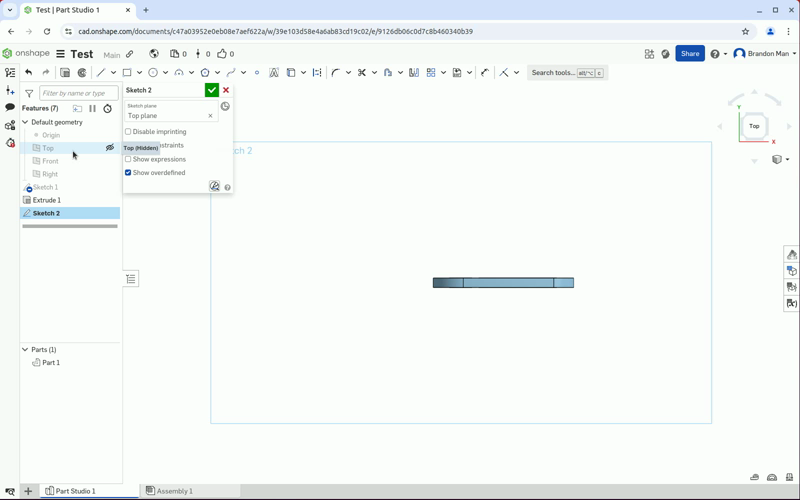
mouse_move(73, 352)
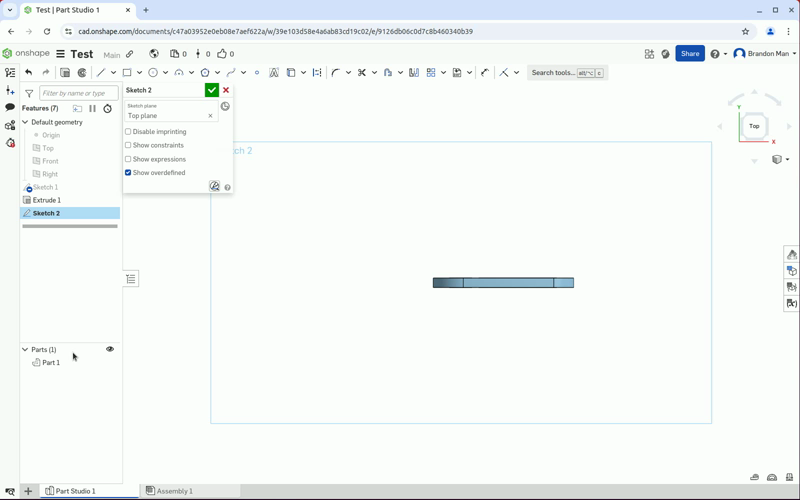
key(y)
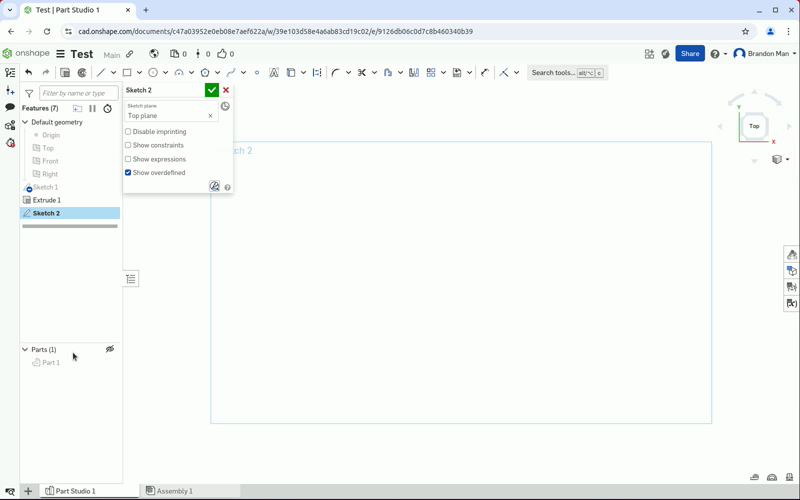
key(c)
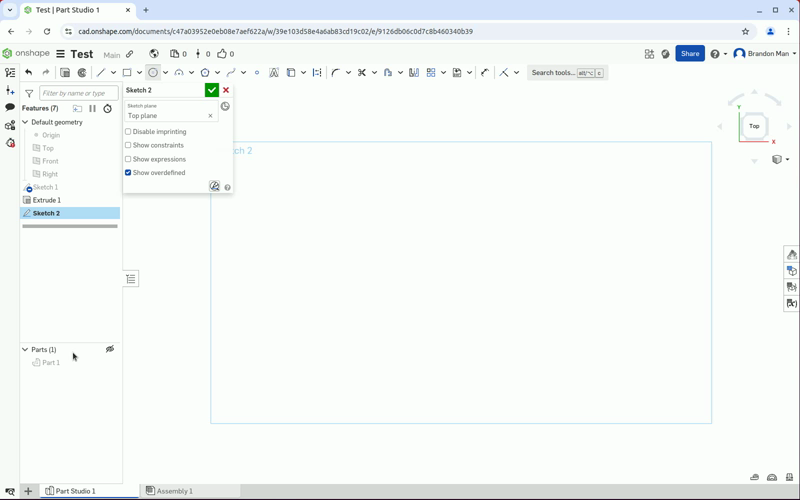
key_down(shift)
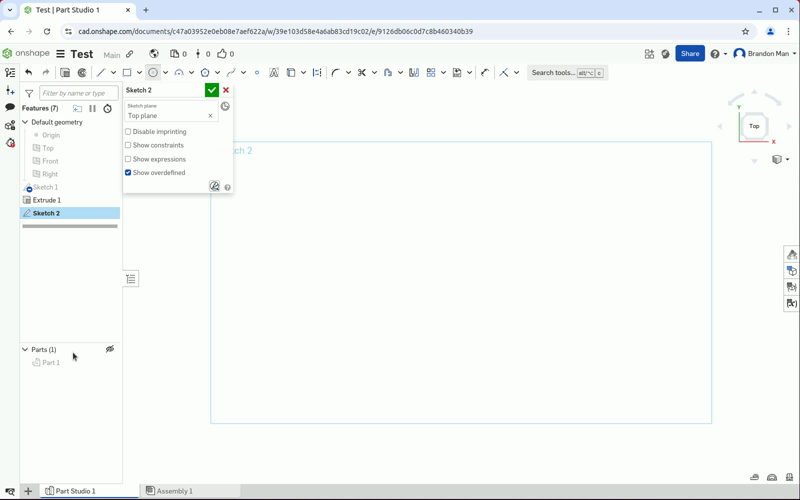
mouse_move(461, 282)
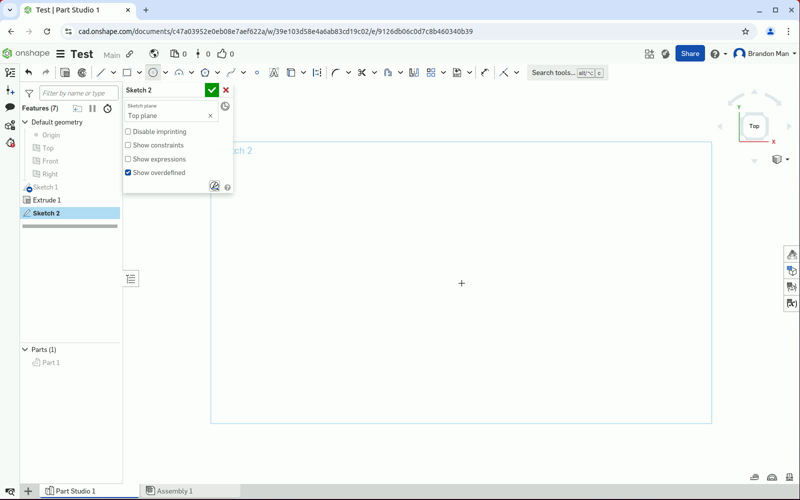
click(461, 282)
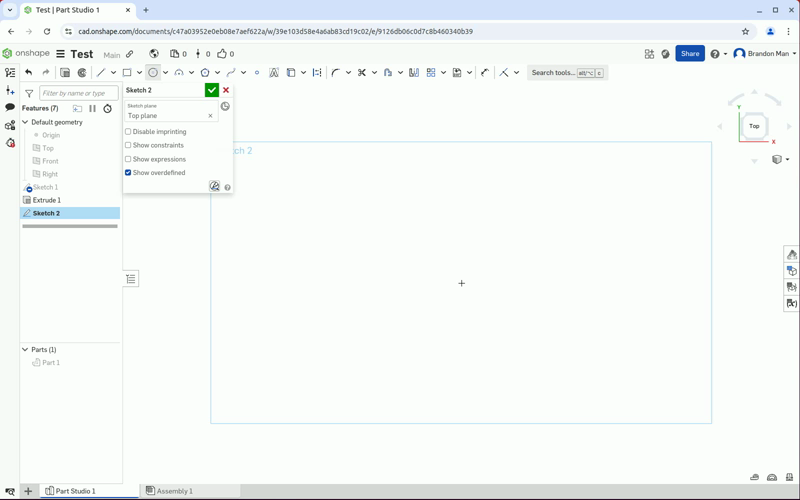
key_up(shift)
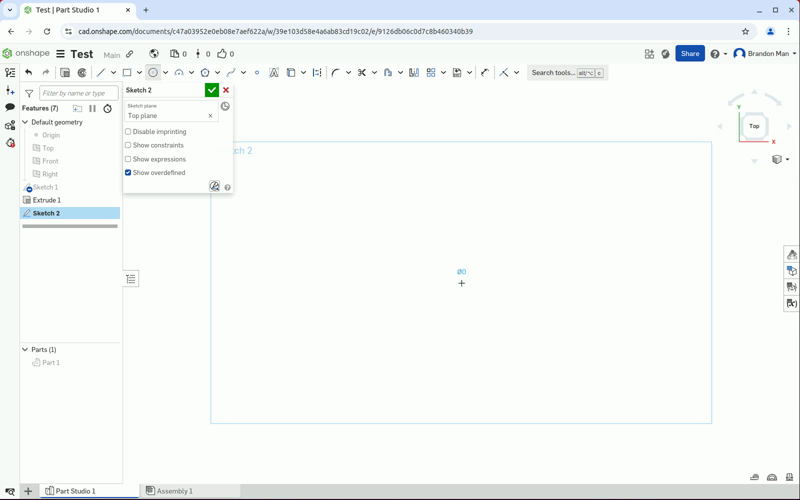
mouse_move(465, 282)
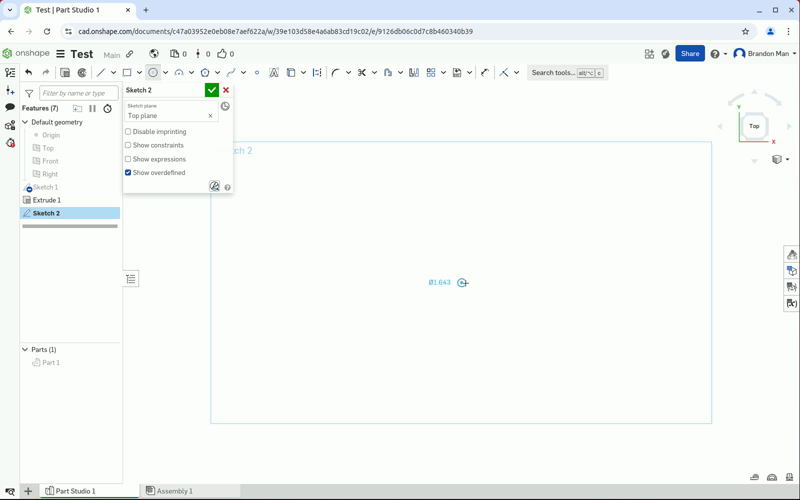
click(465, 282)
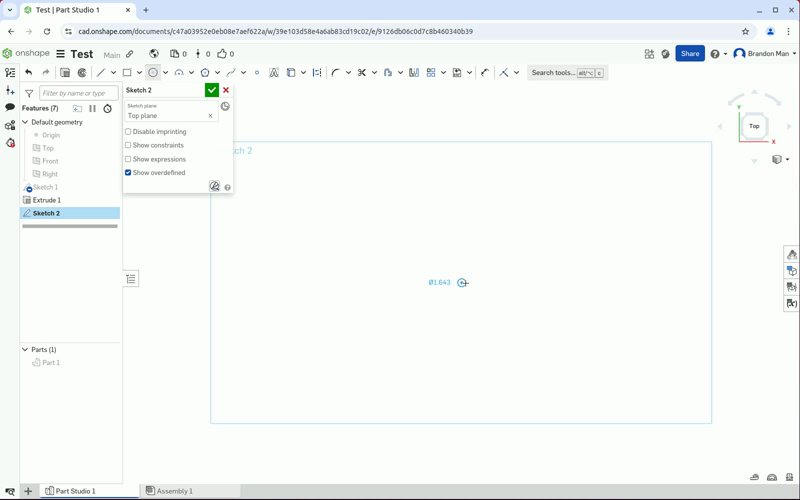
key(esc)
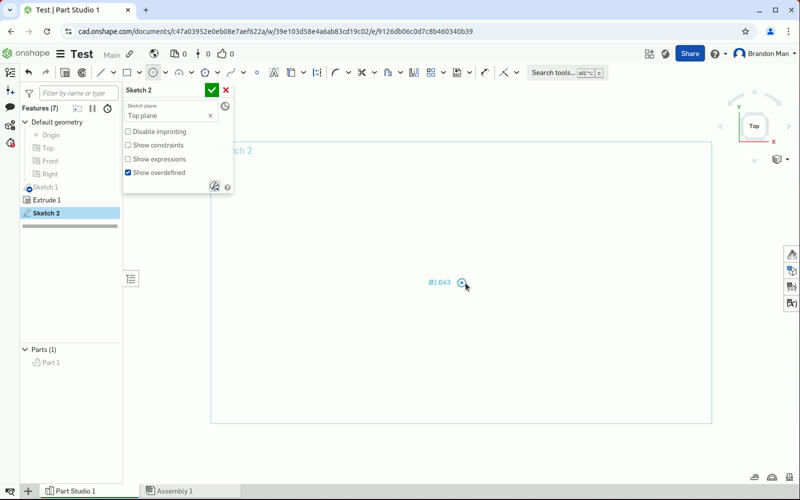
mouse_move(459, 280)
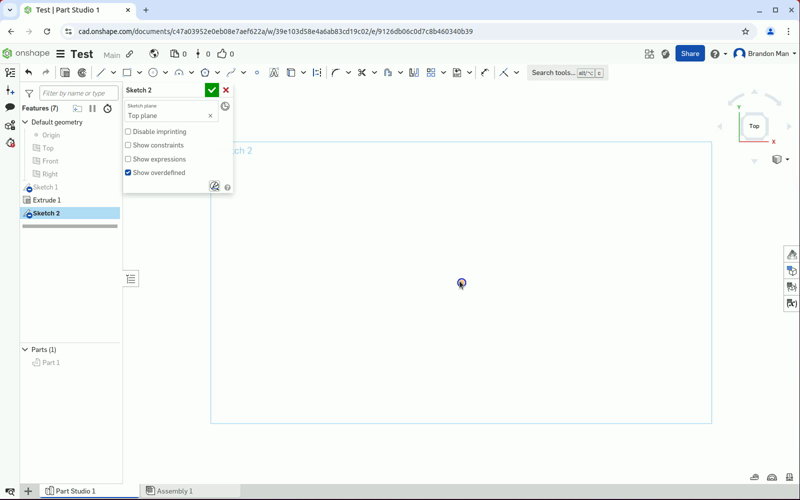
scroll(6)
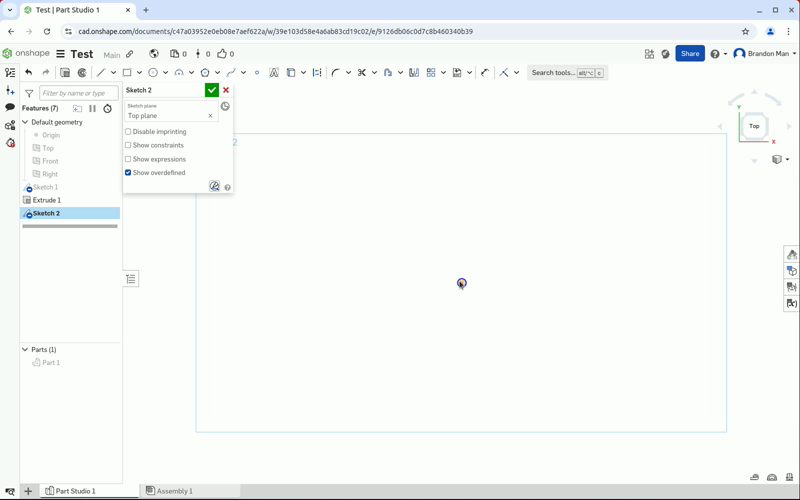
scroll(6)
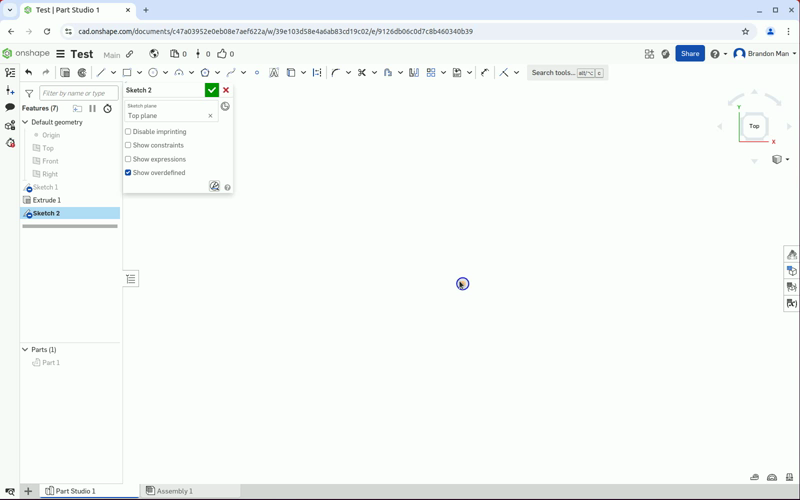
scroll(6)
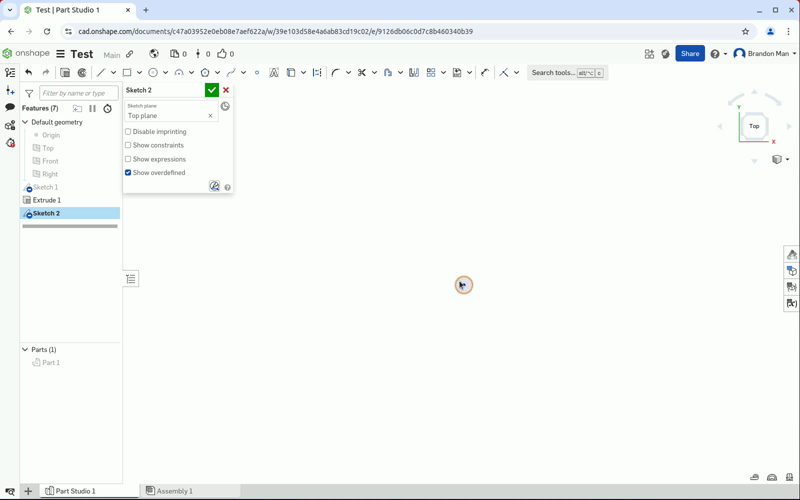
scroll(6)
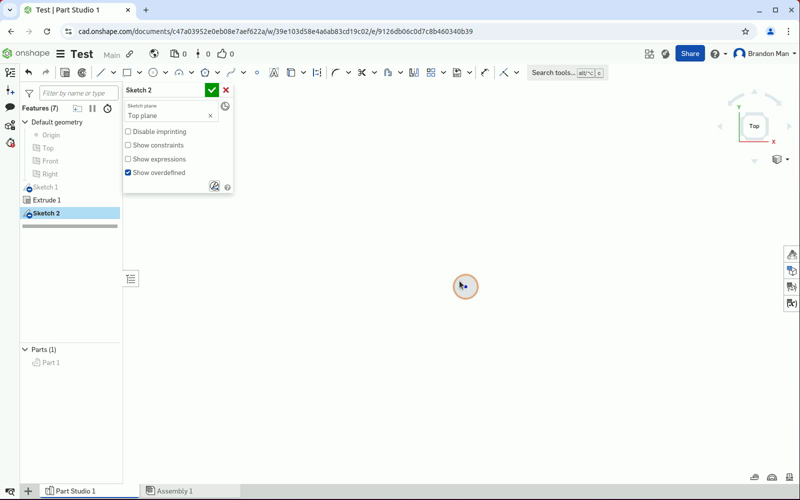
scroll(6)
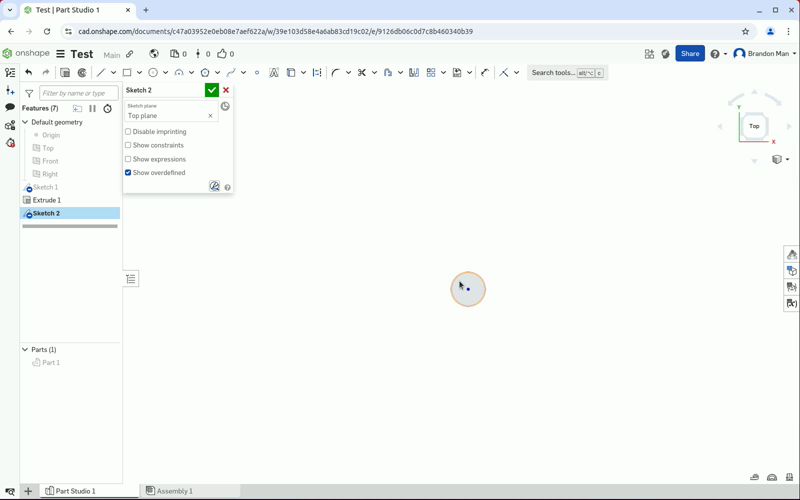
scroll(6)
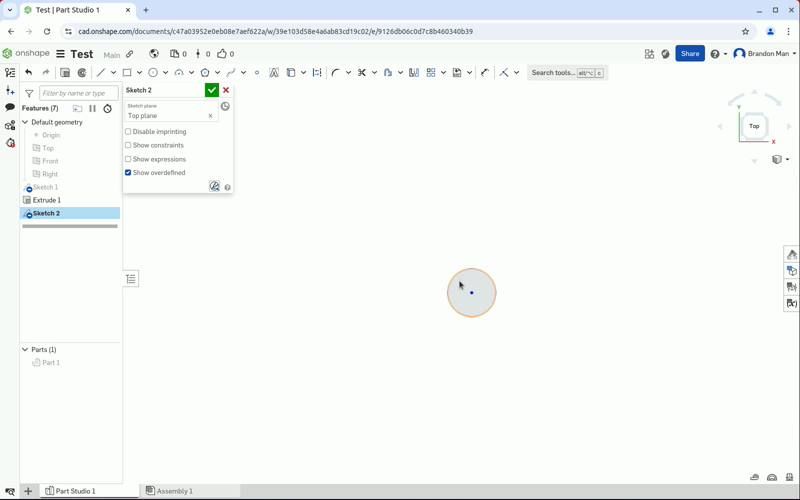
scroll(6)
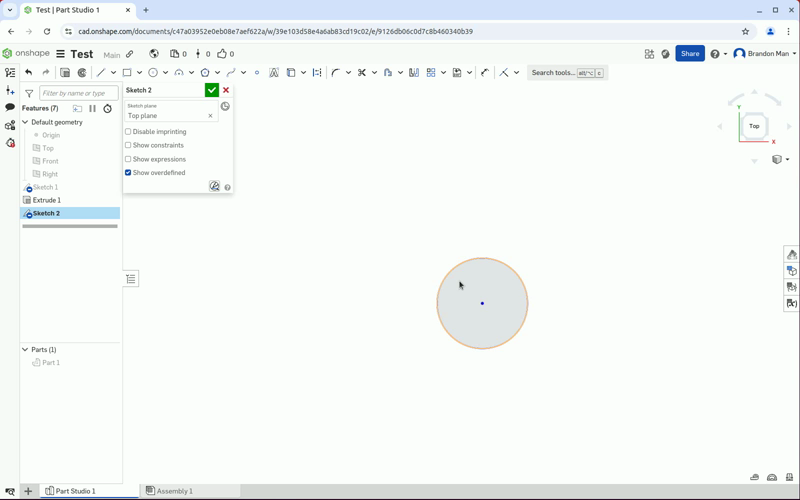
click(459, 280)
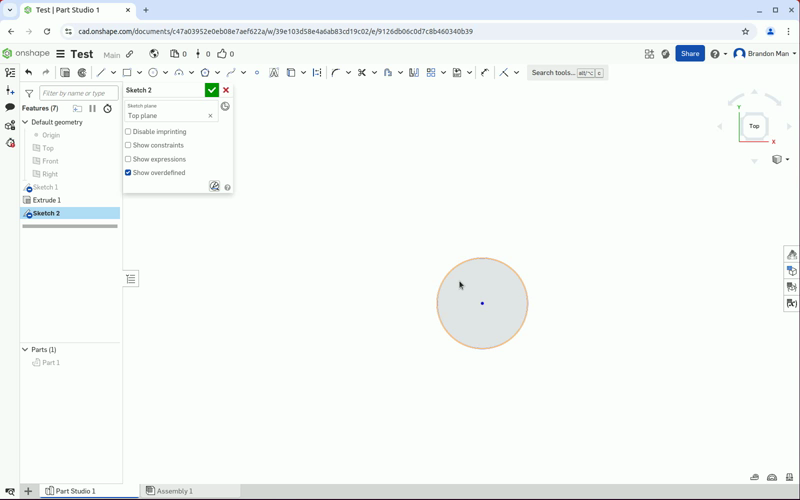
scroll(-6)
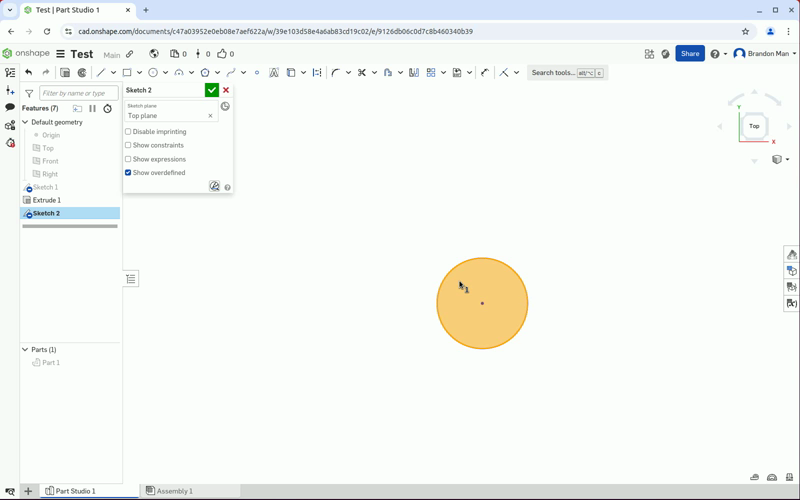
scroll(-6)
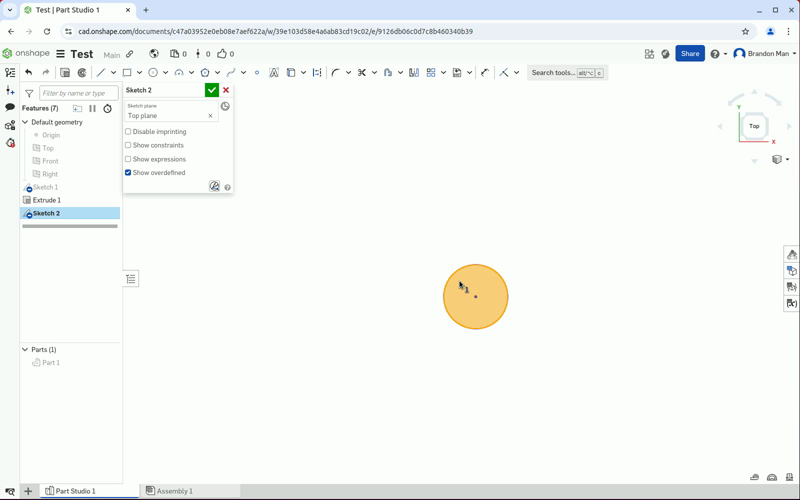
scroll(-6)
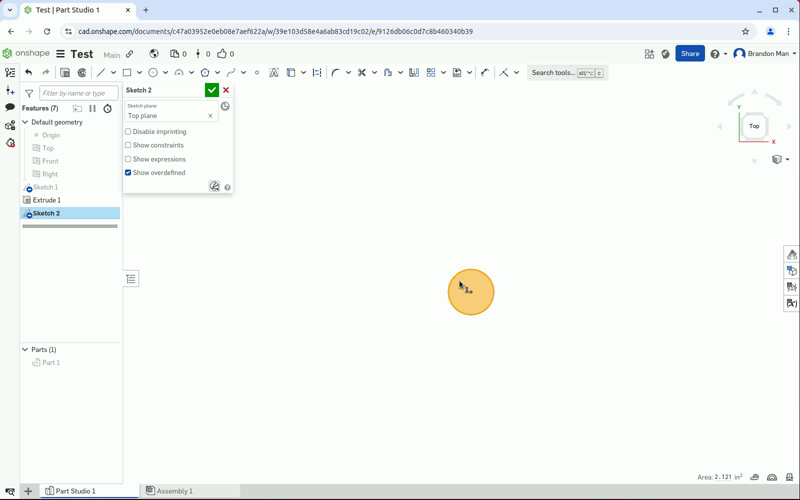
scroll(-6)
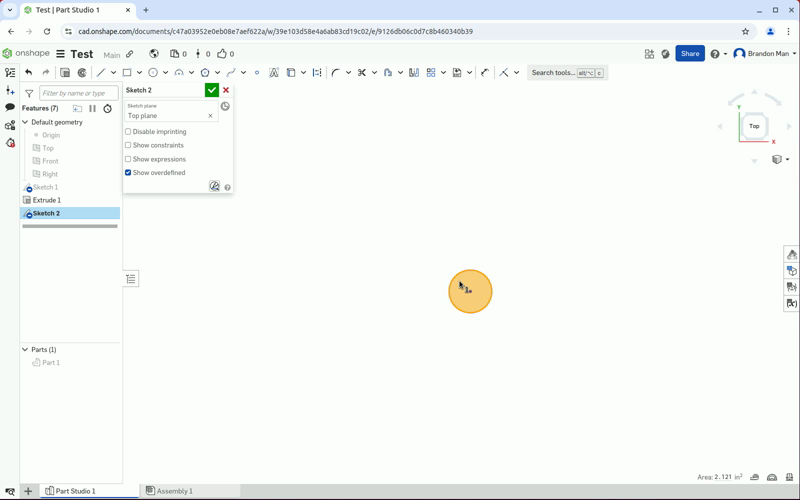
scroll(-6)
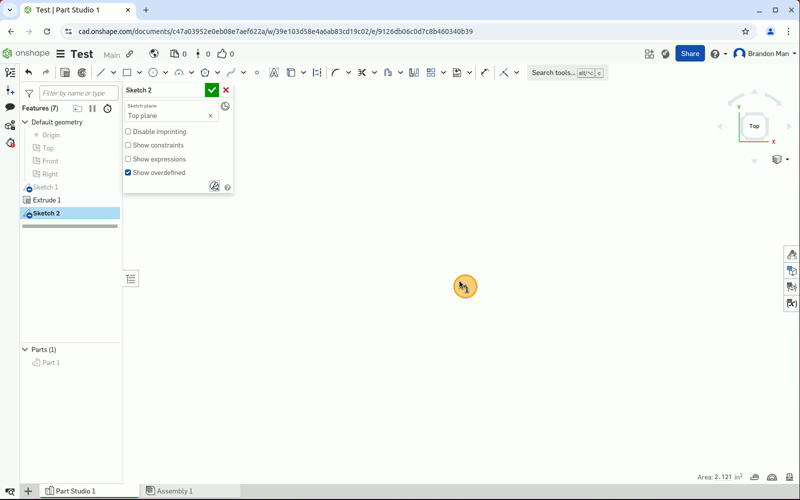
scroll(-6)
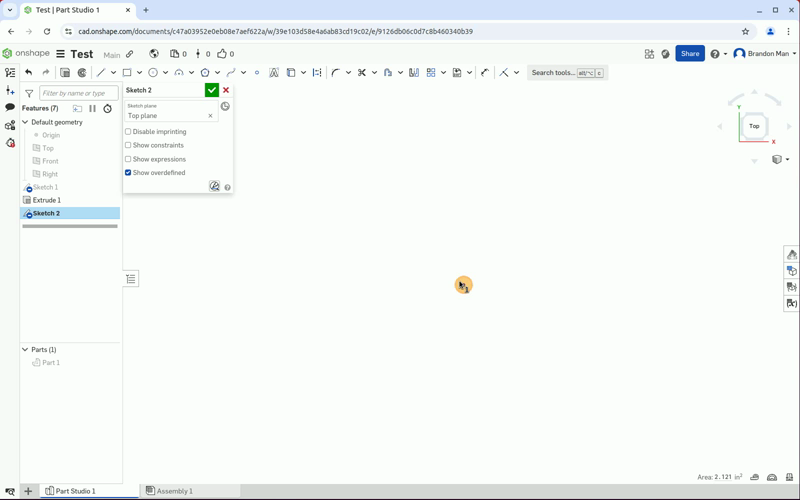
scroll(-6)
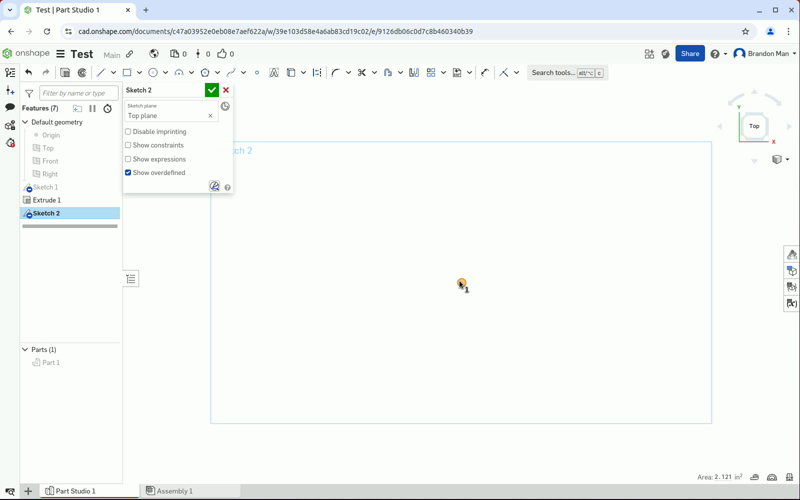
mouse_move(73, 352)
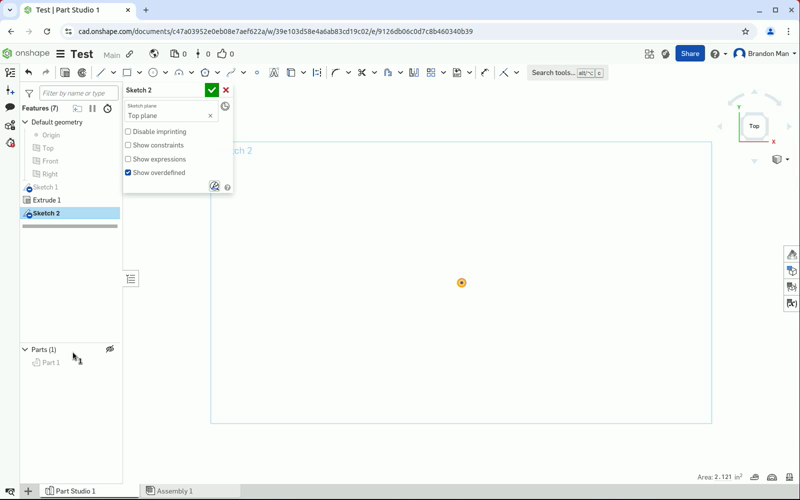
key(shift+y)
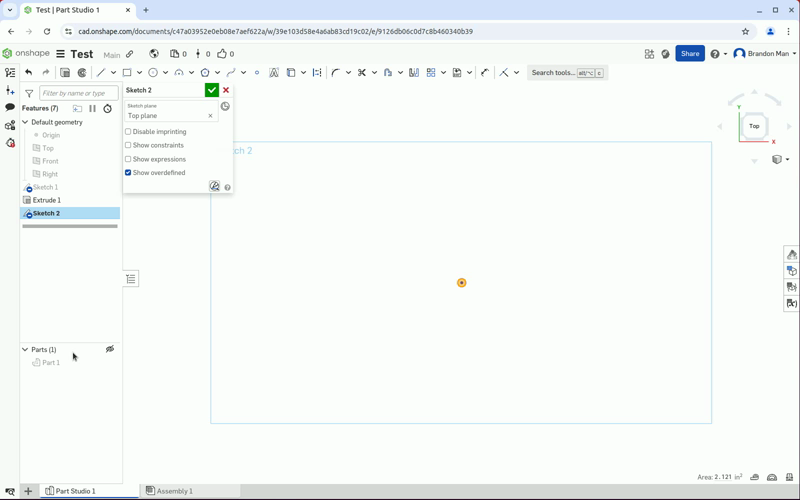
key(shift+e)
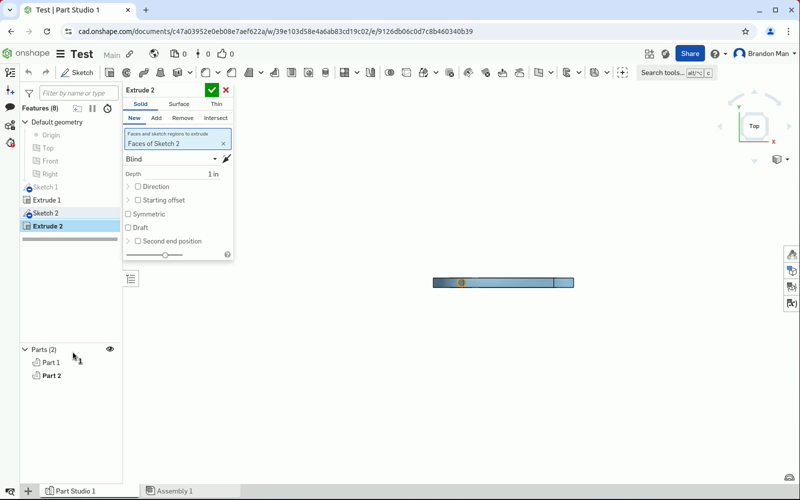
mouse_move(143, 106)
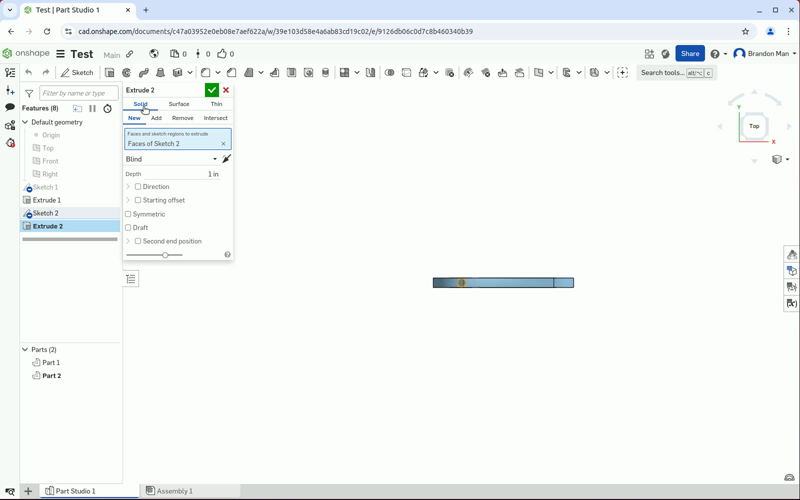
click(143, 106)
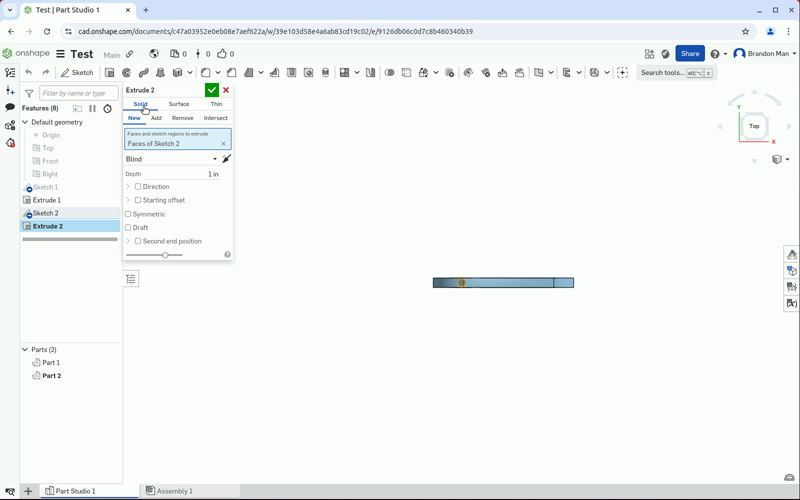
mouse_move(186, 120)
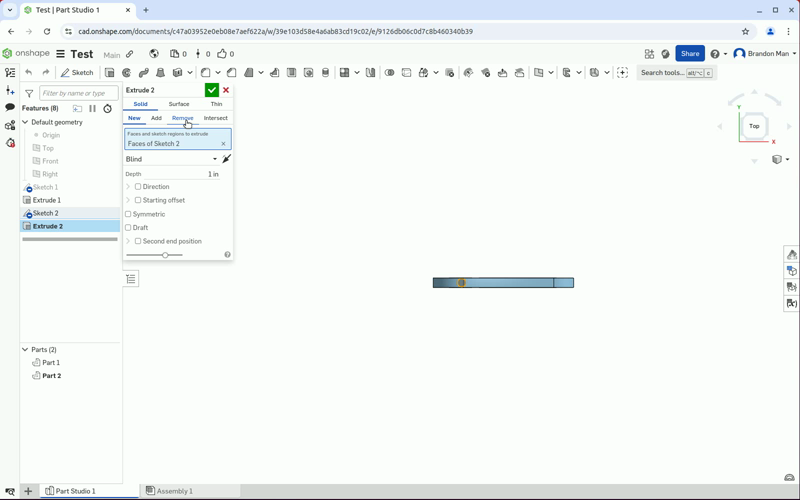
click(186, 120)
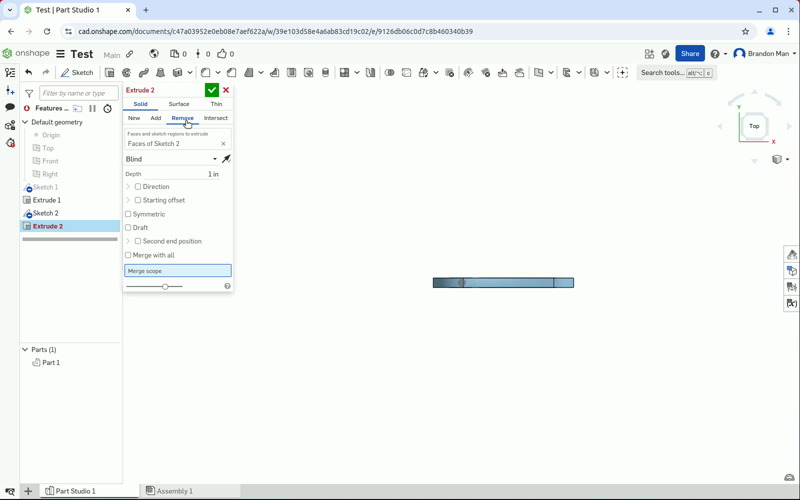
key(tab, 4)
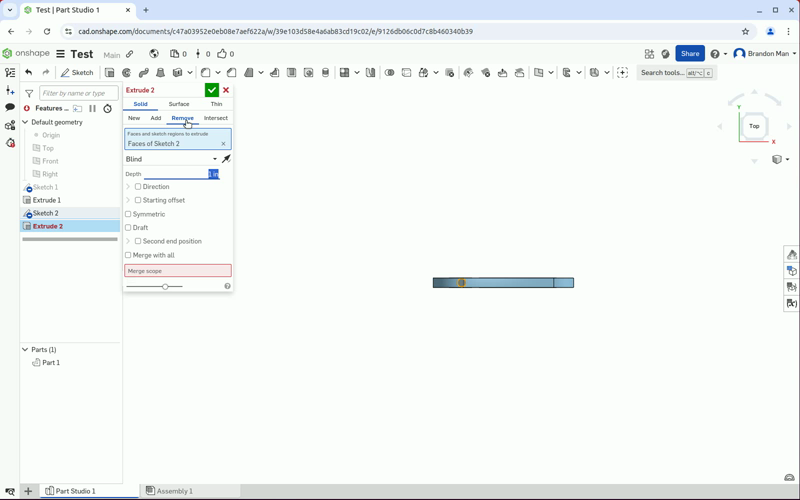
text(-14.924)
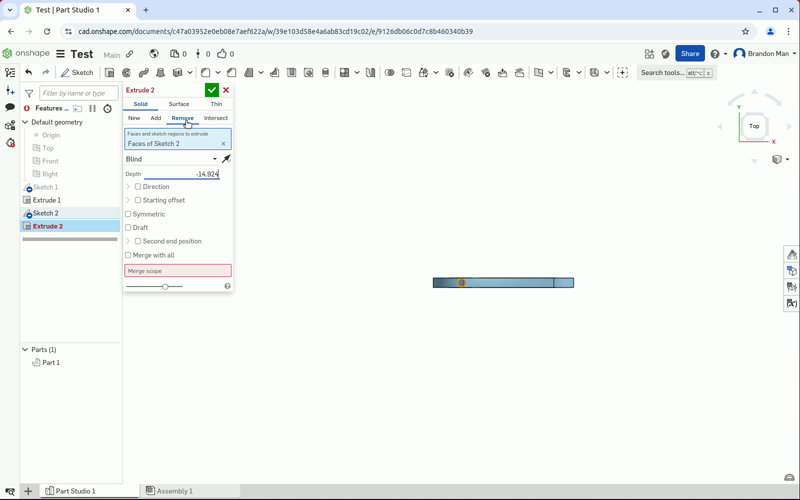
key(tab, 3)
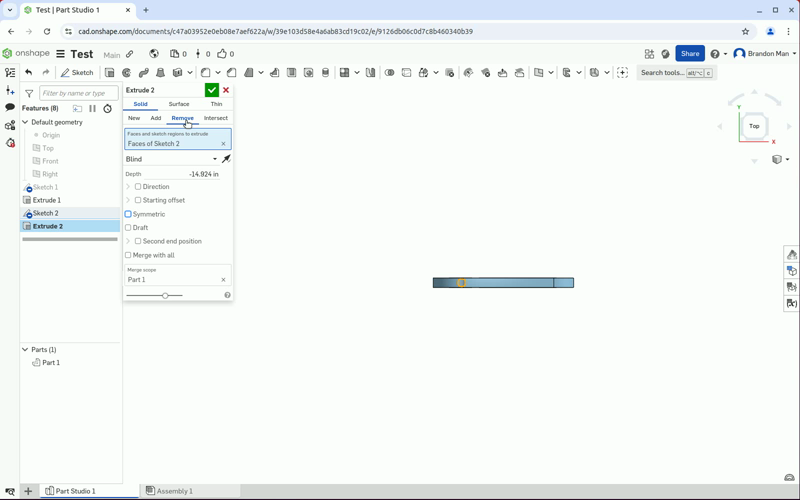
key(space)
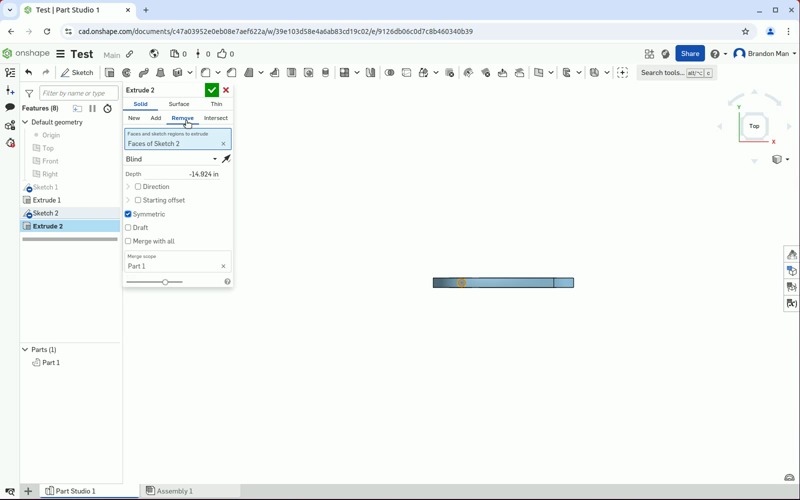
key(tab, 2)
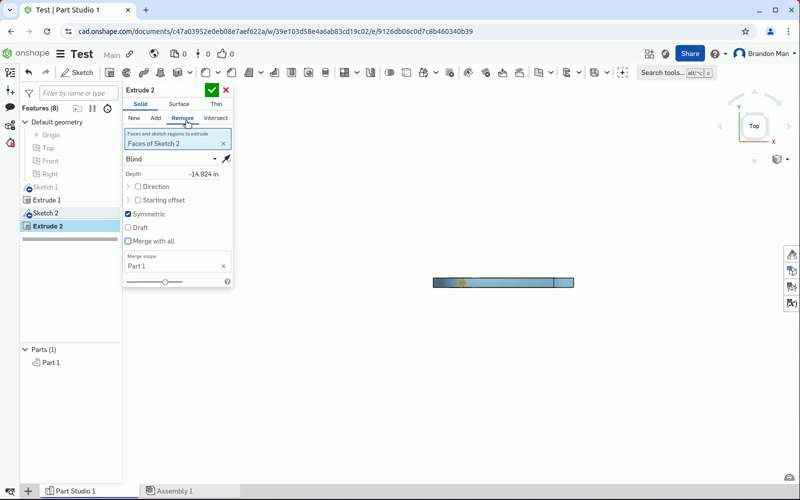
key(space)
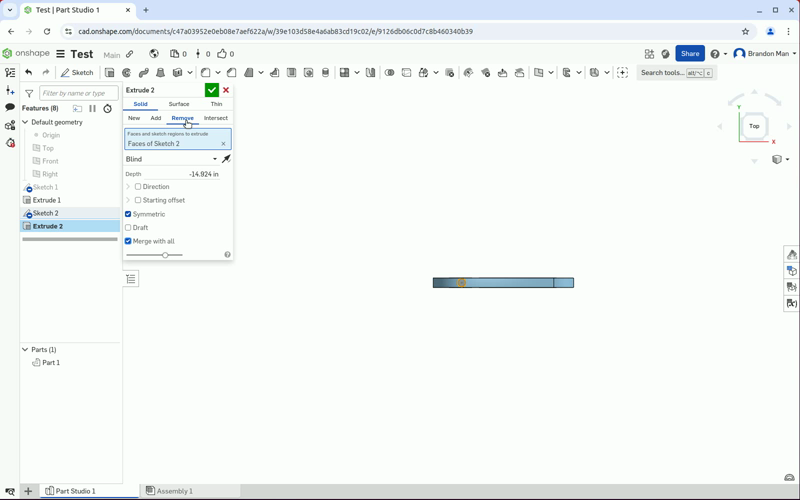
key(enter)
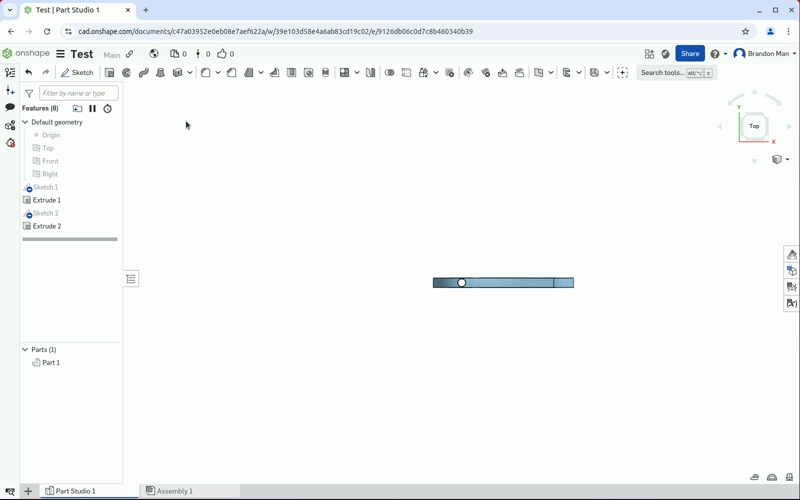
key(shift+h)
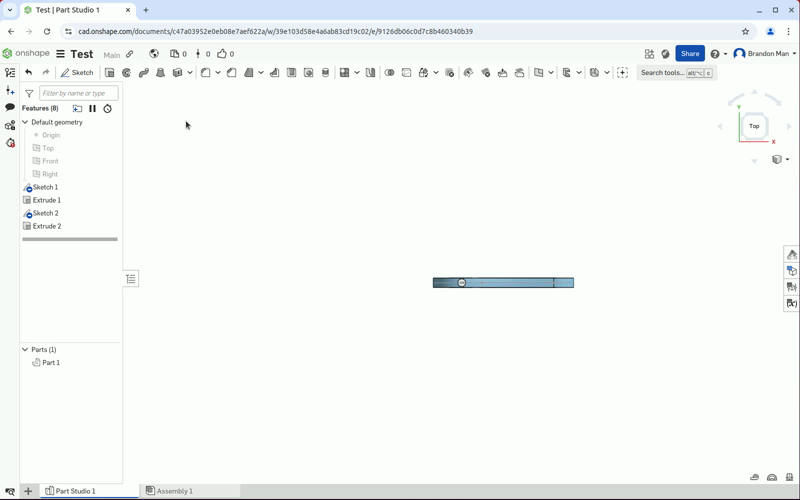
key(shift+h)
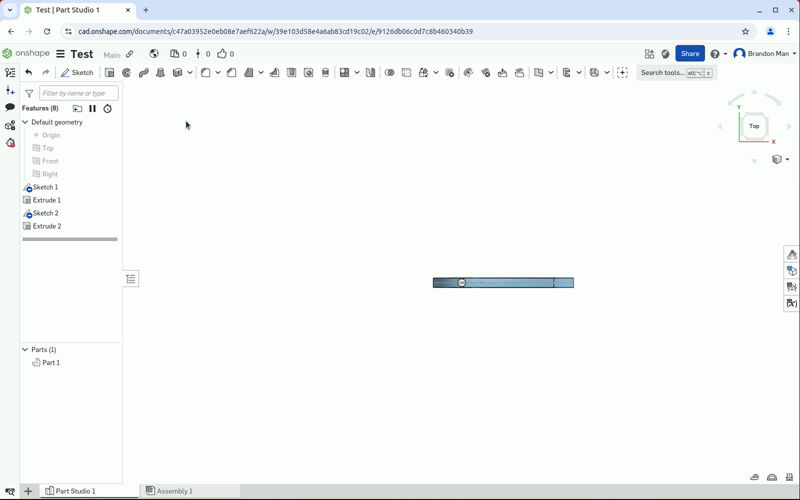
key(shift+7)
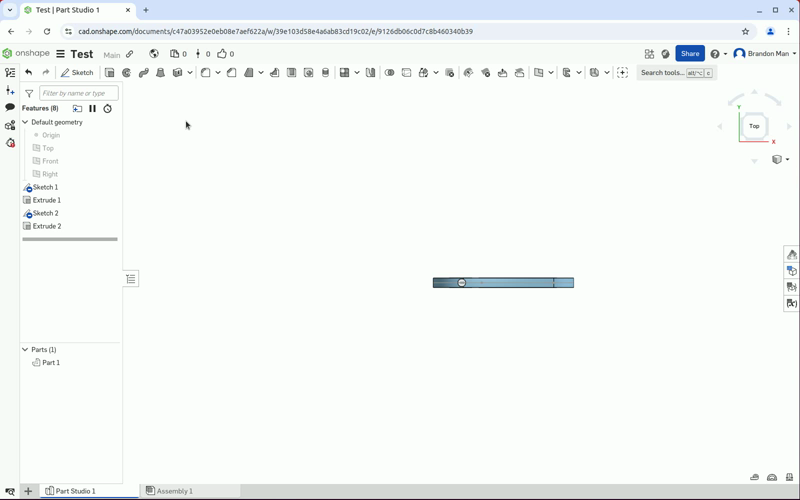
key(up, 3)
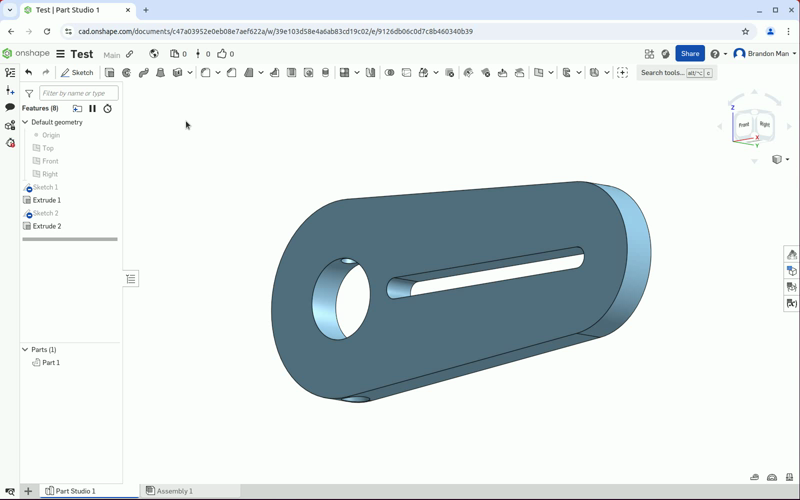
key(left, 3)
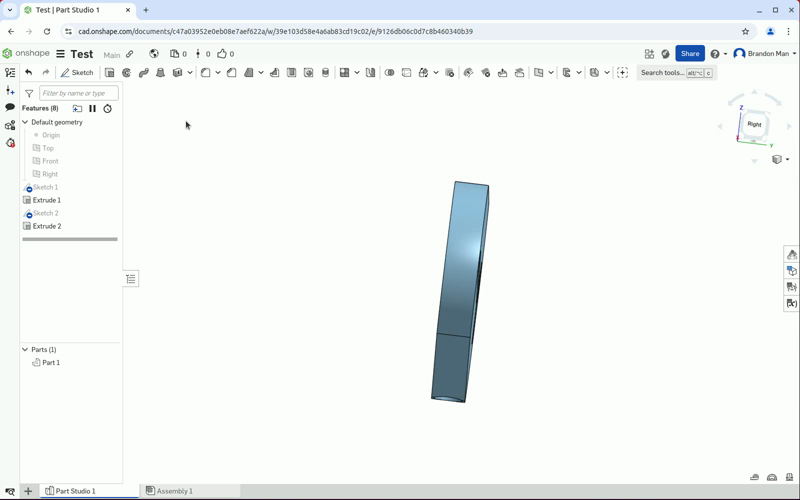
key(right, 3)
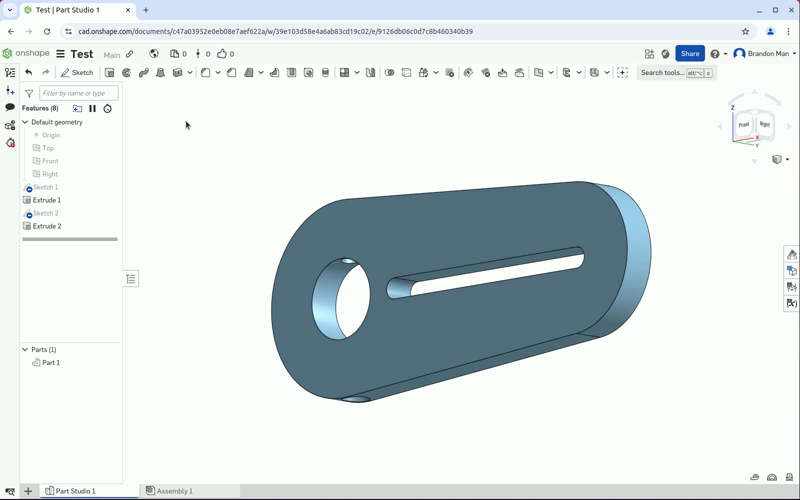
key(down, 3)
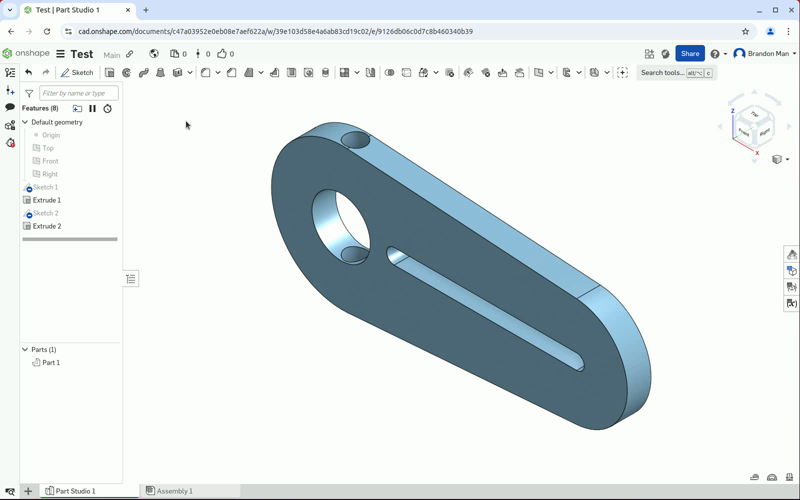
mouse_move(73, 189)
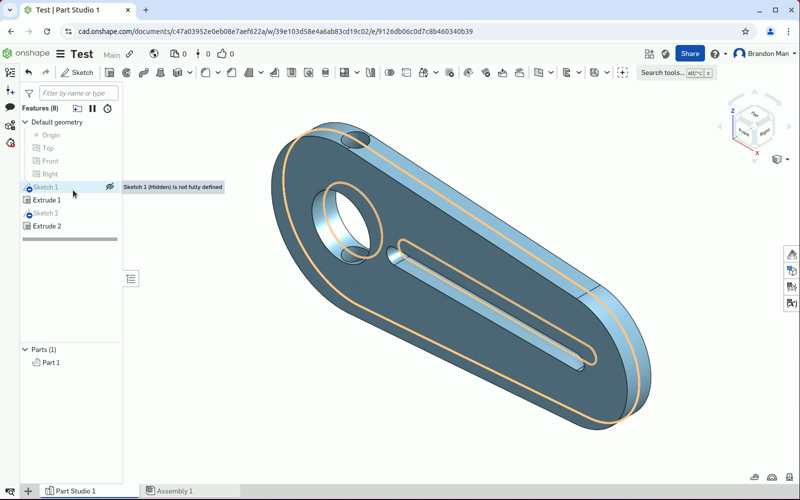
click(73, 189)